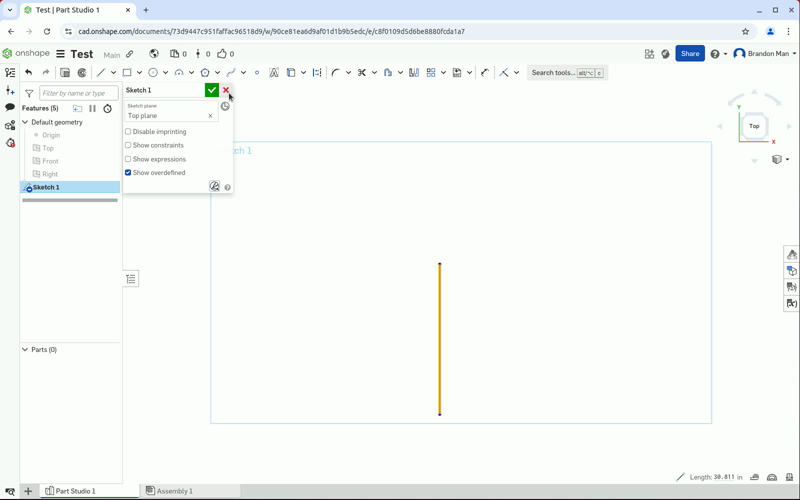
key(shift+h)
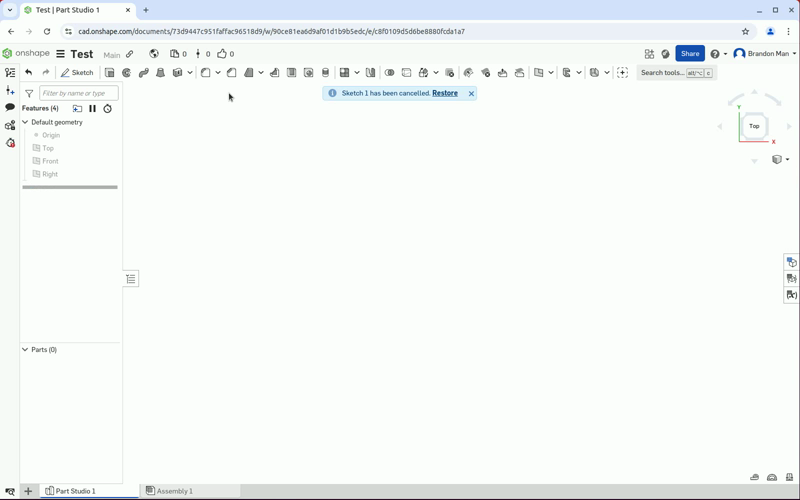
mouse_move(73, 352)
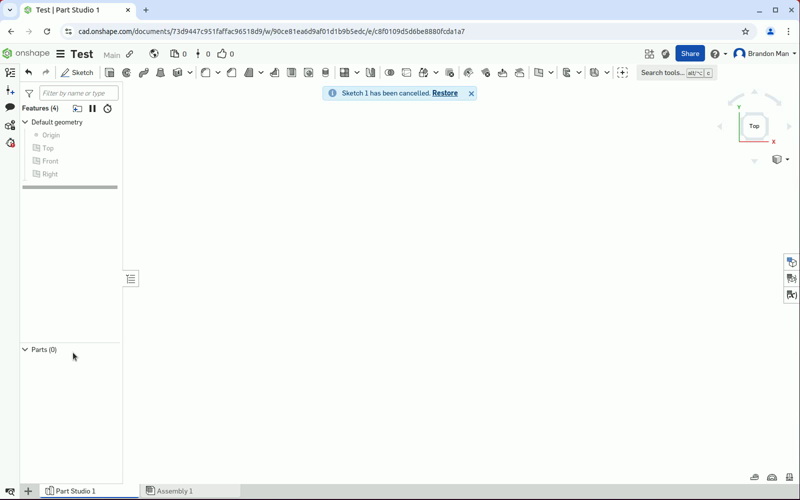
key(y)
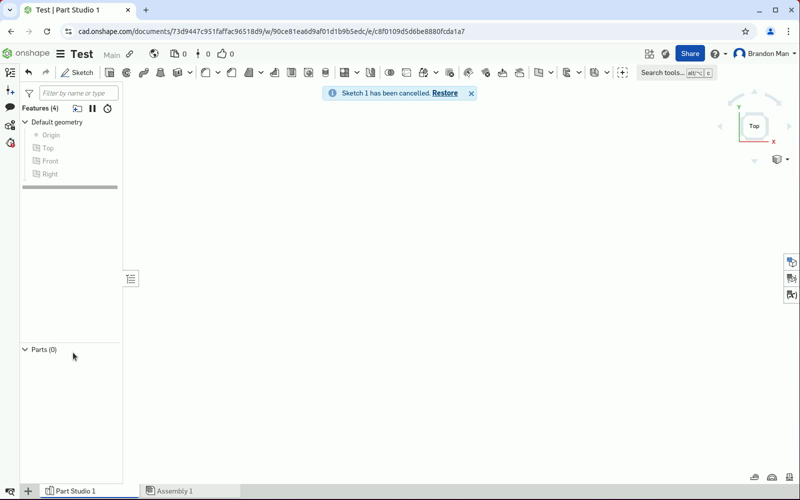
key(shift+p)
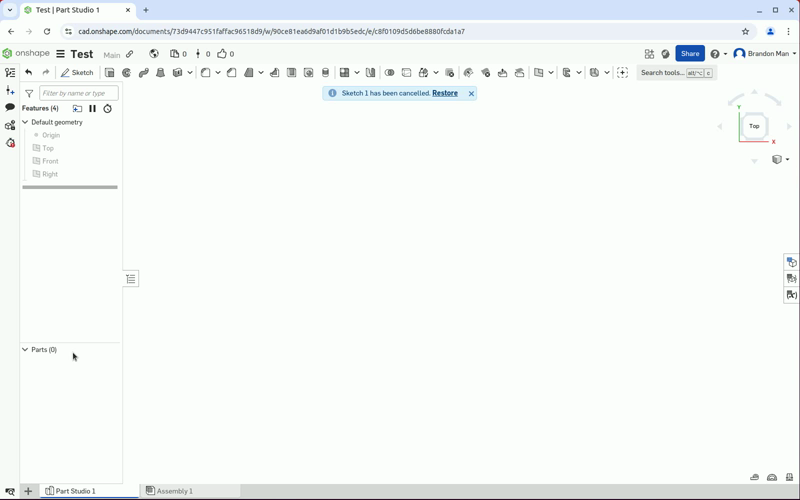
key(space)
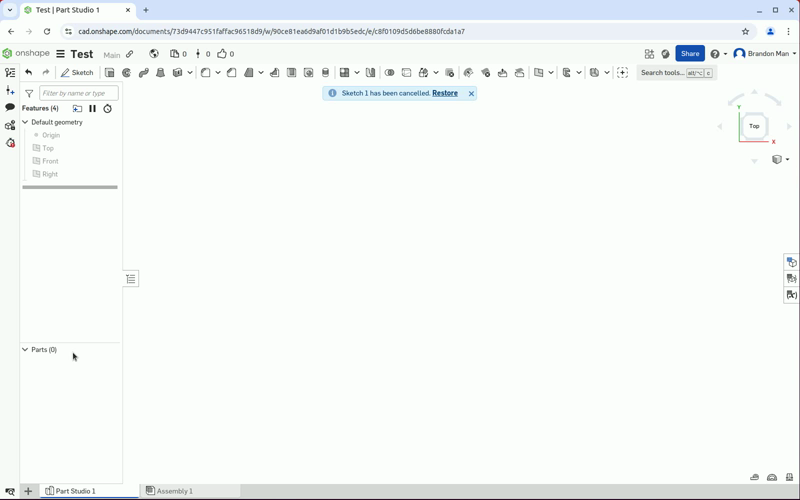
key_down(shift)
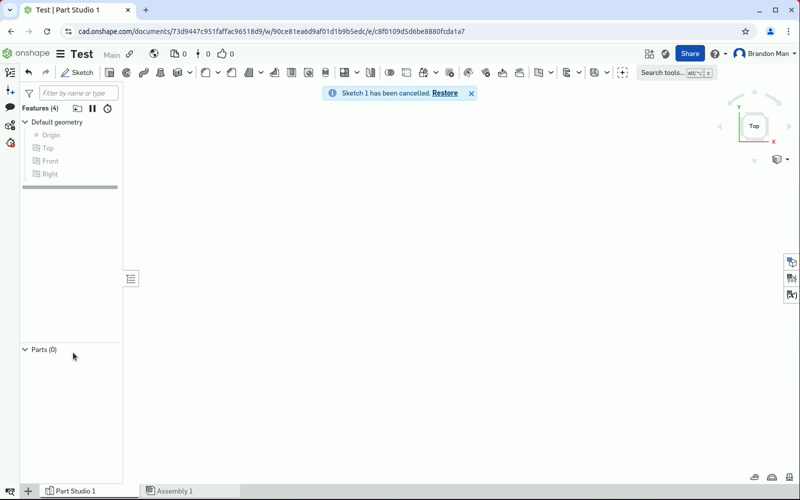
key(up)
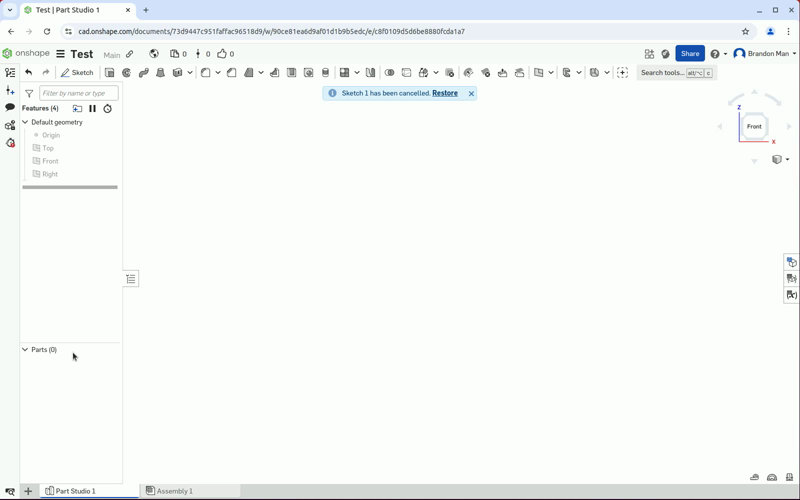
key_up(shift)
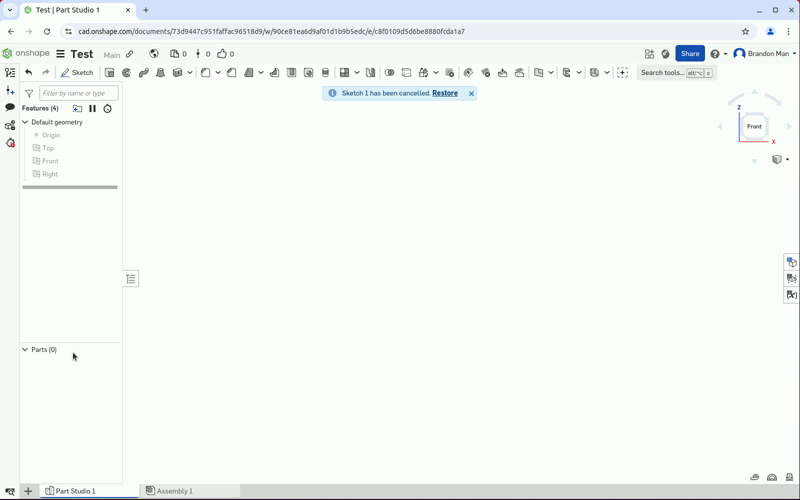
mouse_move(73, 352)
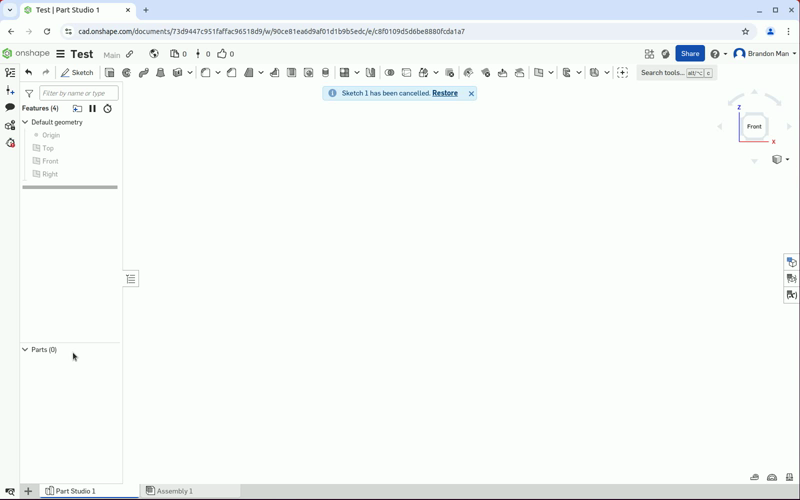
key(shift+y)
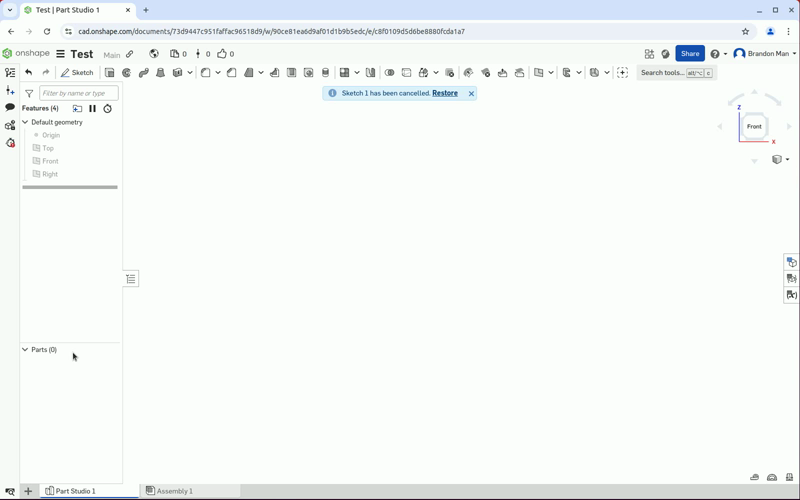
key(shift+s)
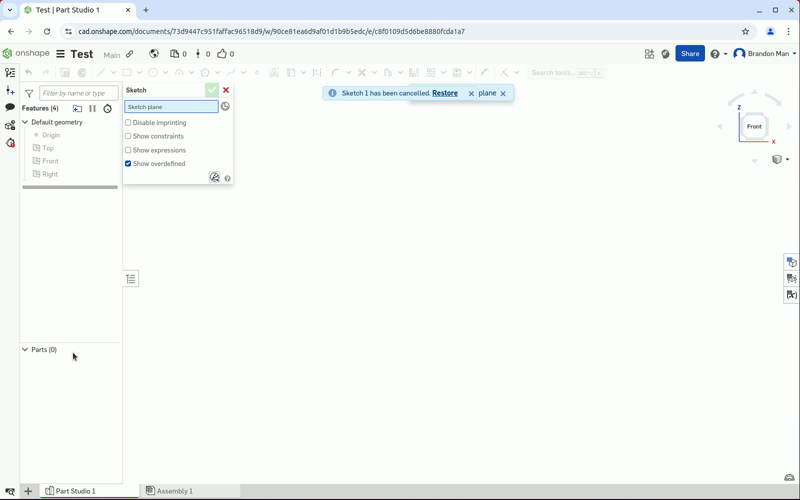
mouse_move(73, 163)
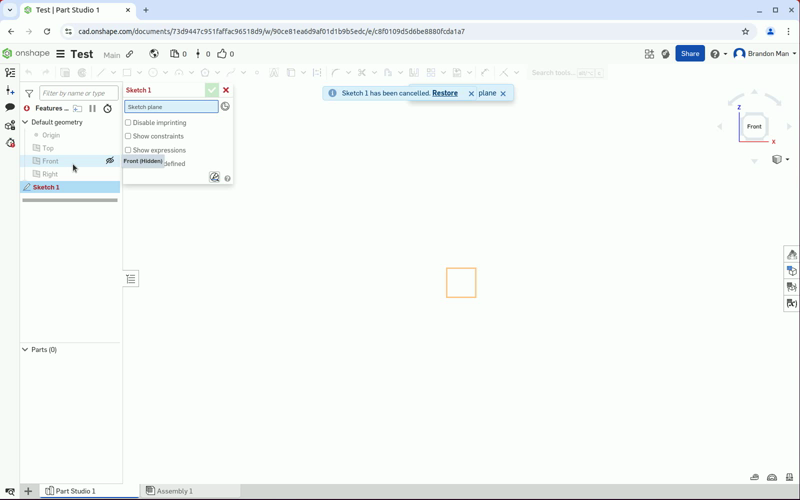
click(73, 163)
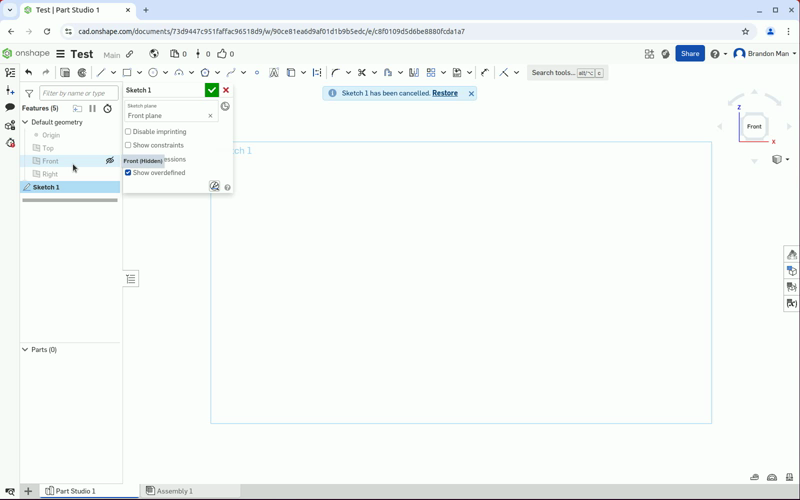
mouse_move(73, 352)
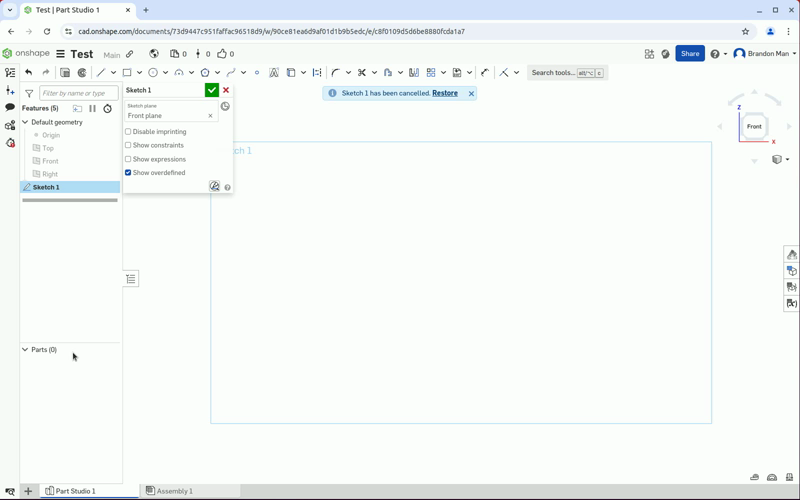
key(y)
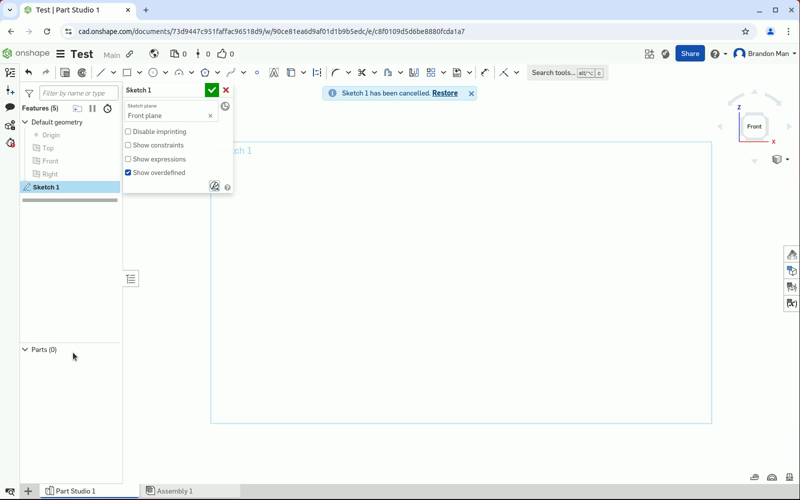
key(l)
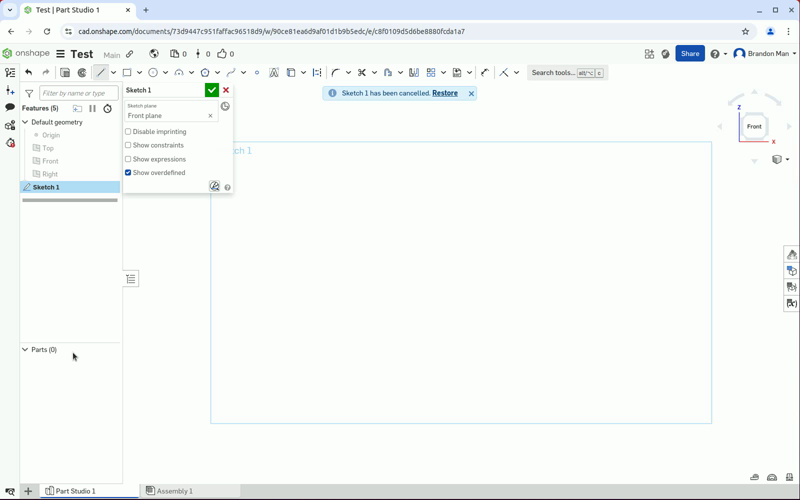
key_down(shift)
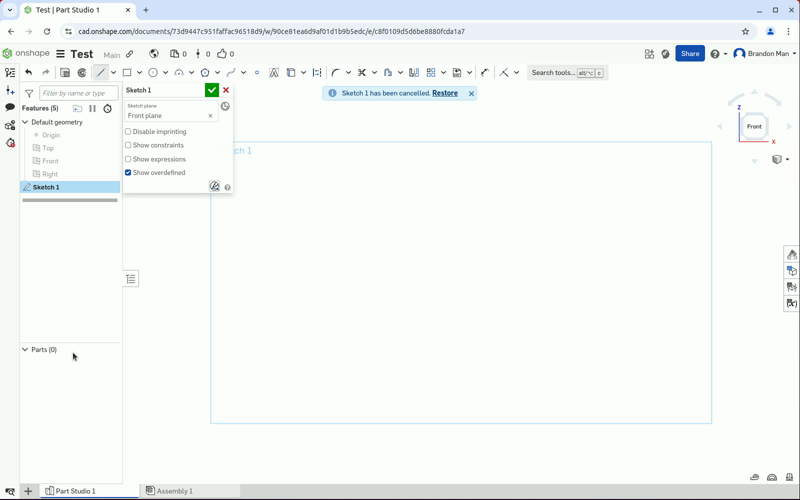
mouse_move(366, 241)
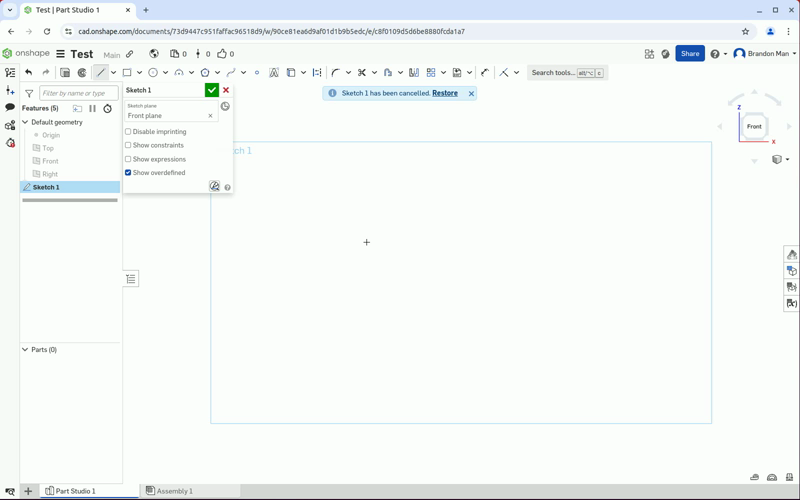
click(366, 241)
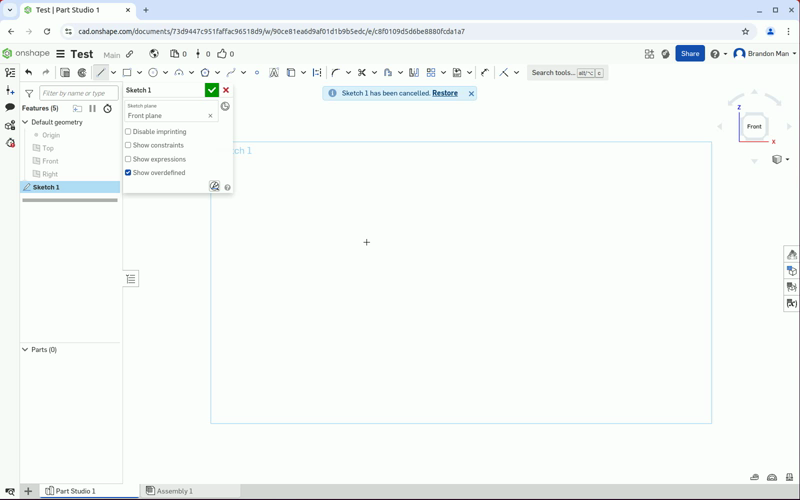
key_up(shift)
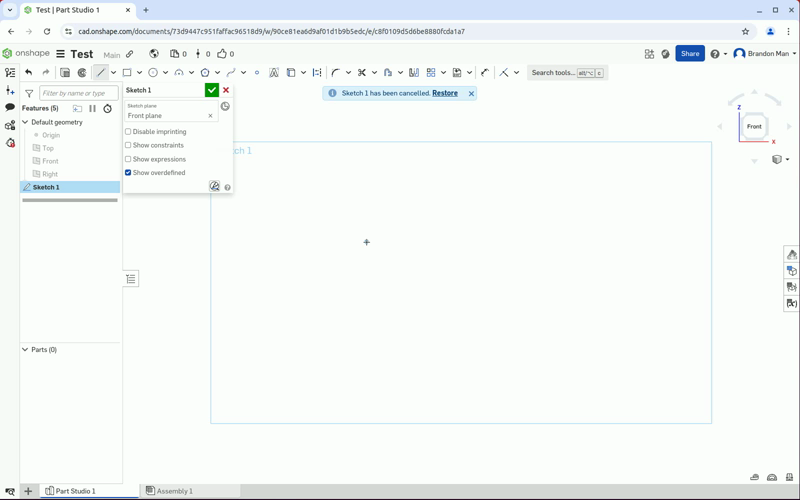
key_down(shift)
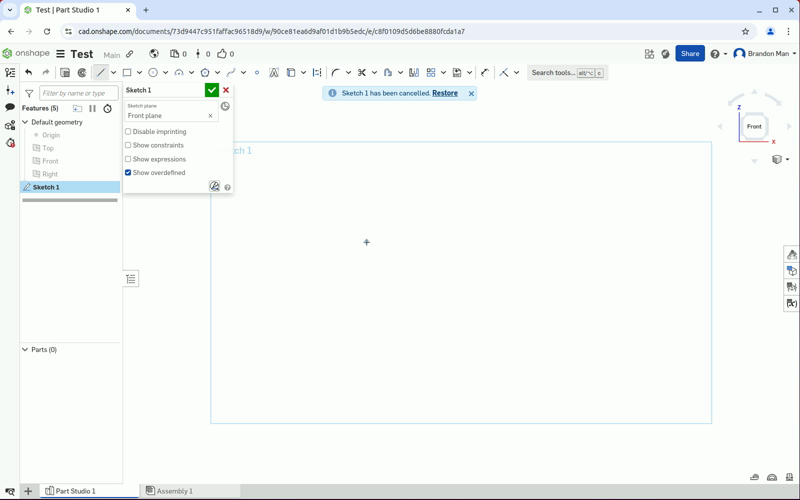
mouse_move(396, 241)
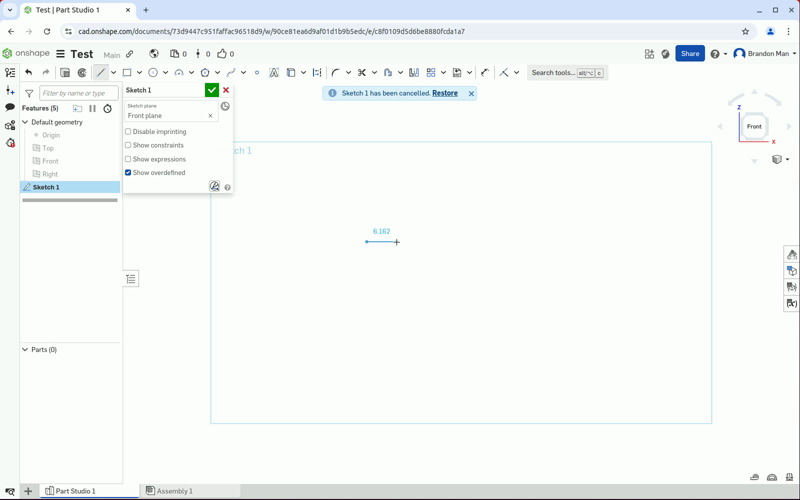
mouse_move(384, 270)
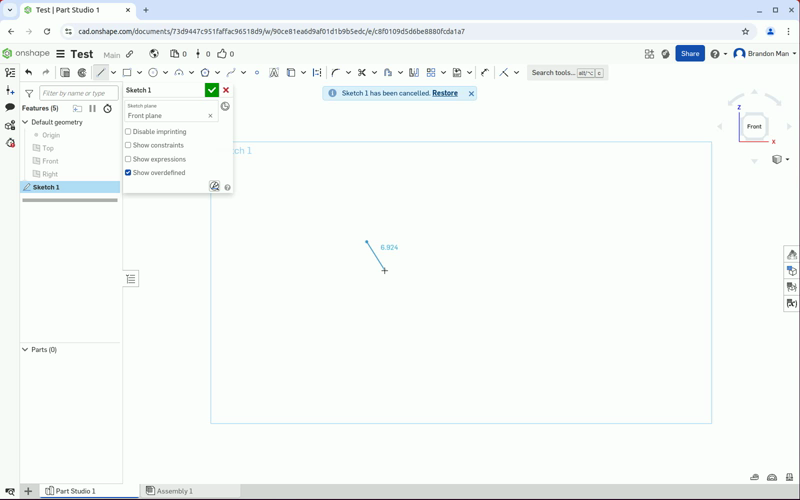
click(384, 270)
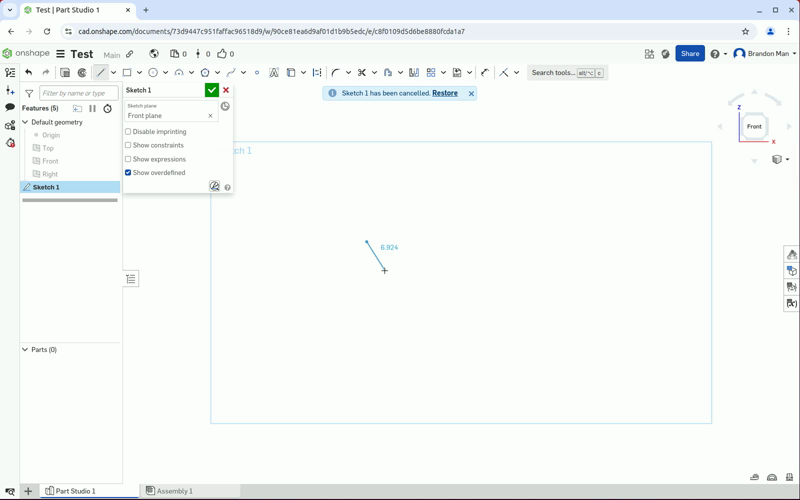
key_up(shift)
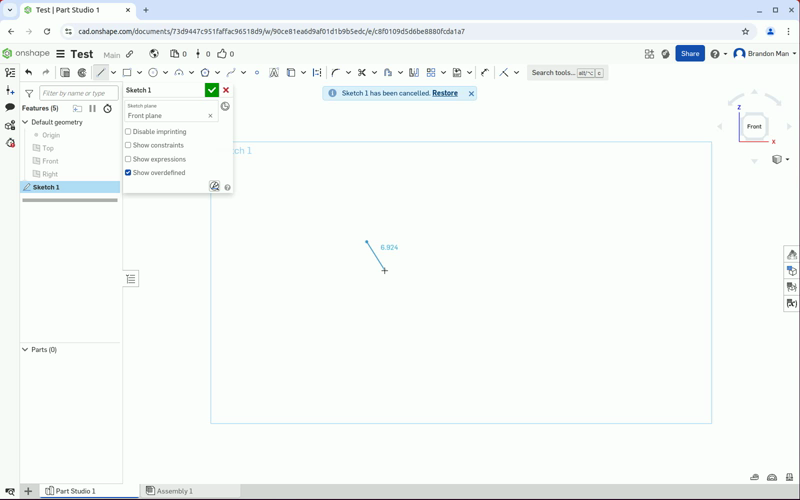
key_down(shift)
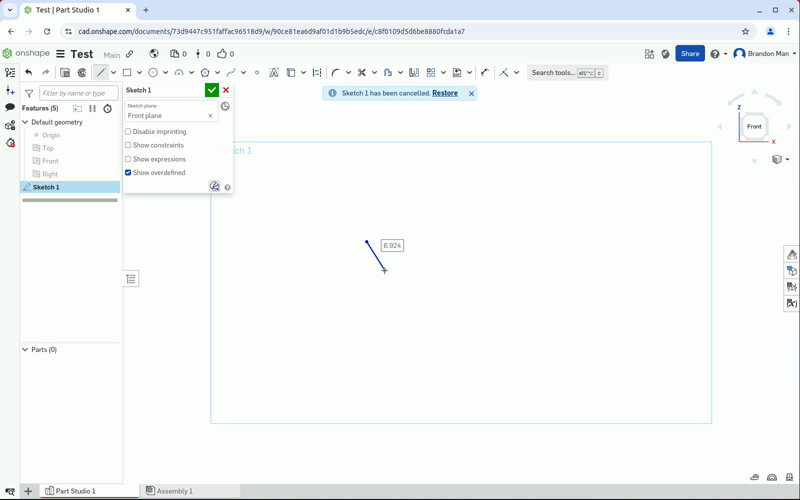
mouse_move(414, 270)
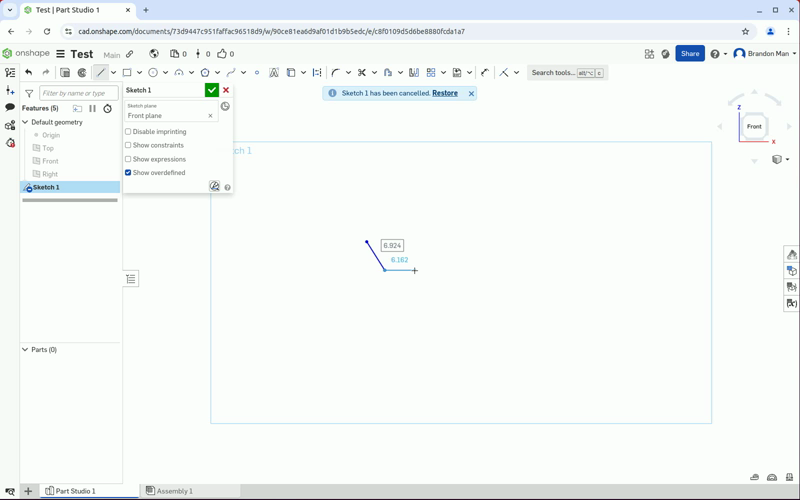
mouse_move(418, 269)
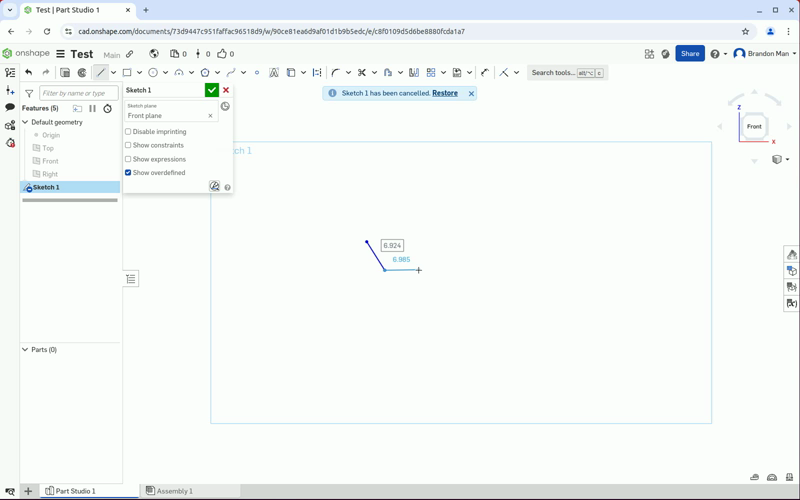
click(418, 269)
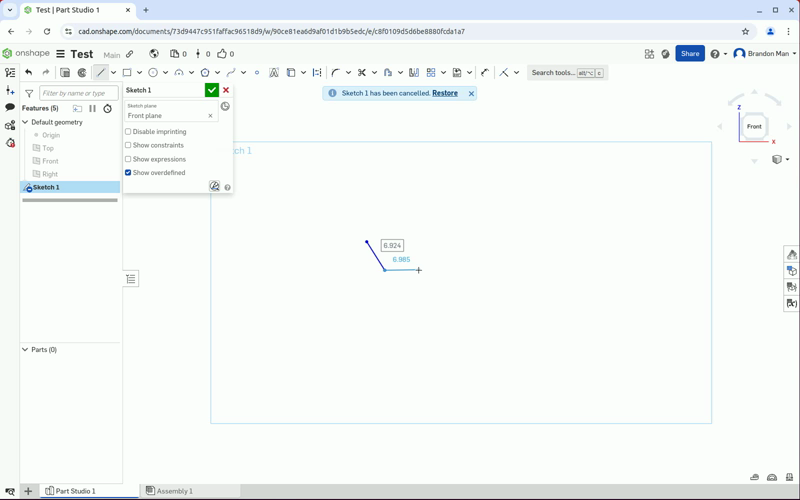
key_up(shift)
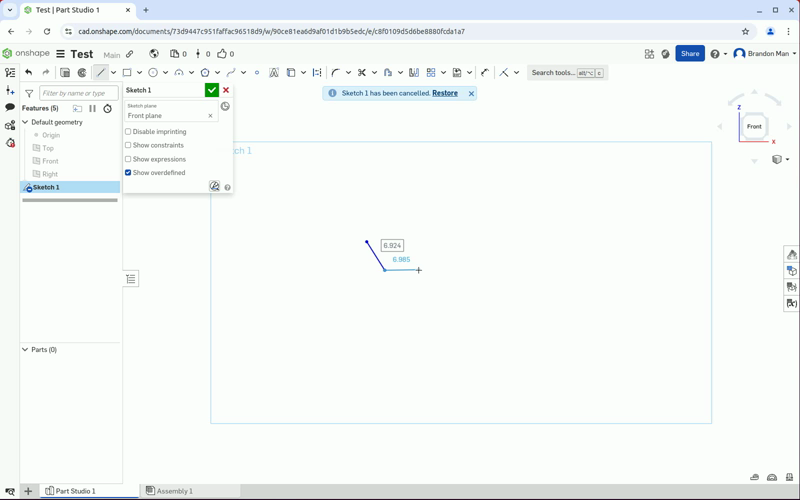
key_down(shift)
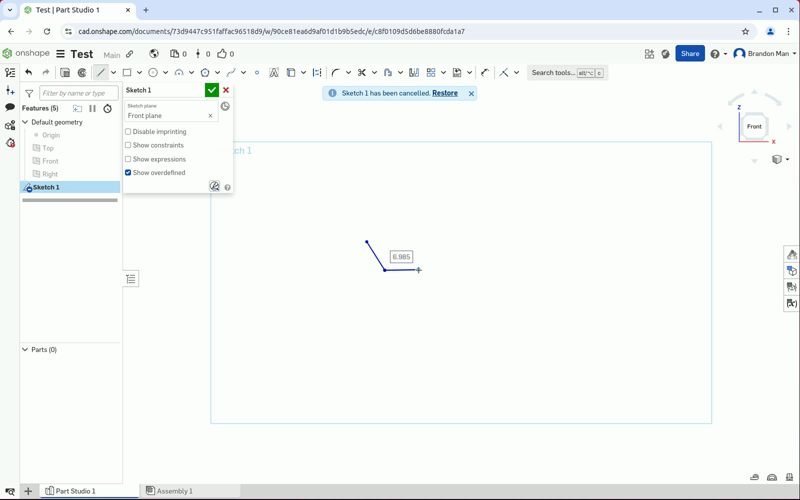
mouse_move(448, 269)
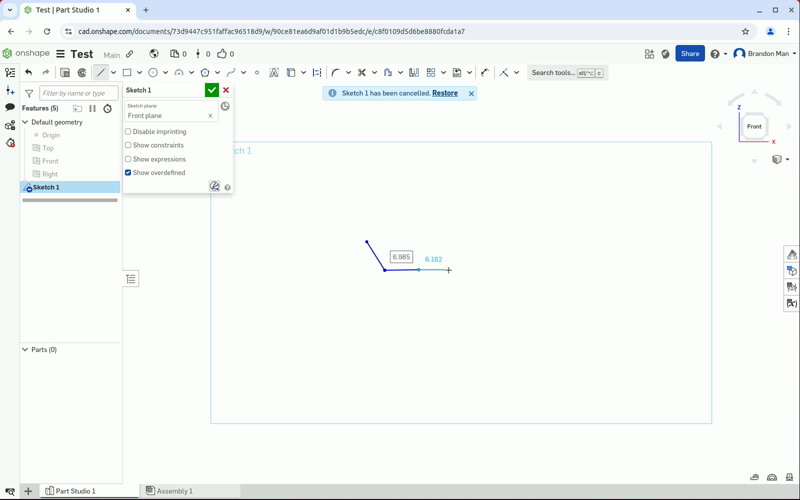
mouse_move(434, 239)
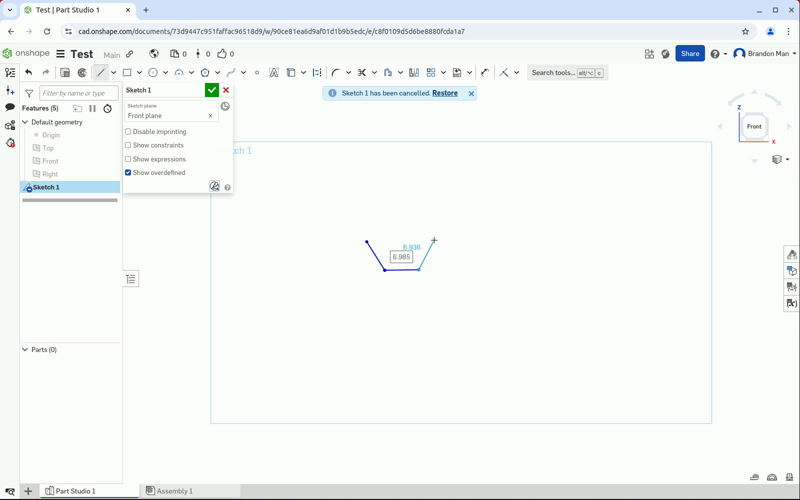
click(434, 239)
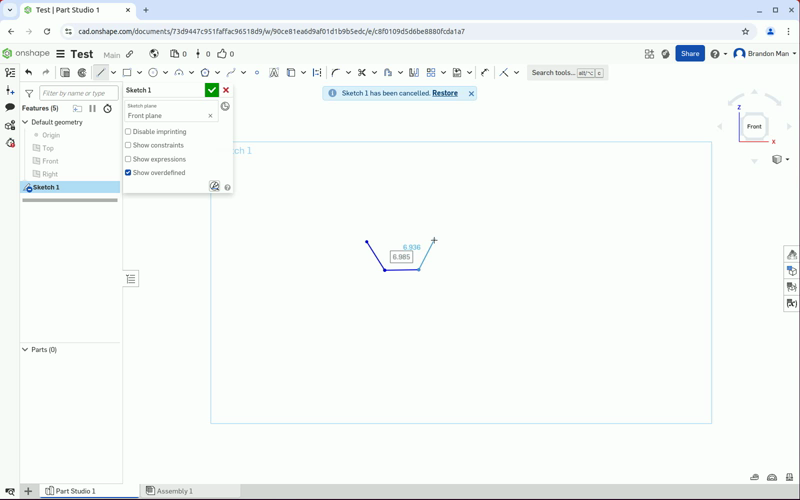
key_up(shift)
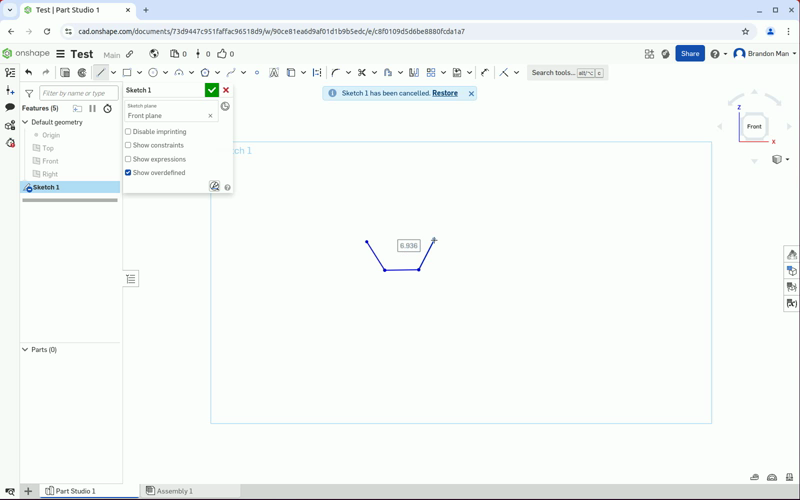
key_down(shift)
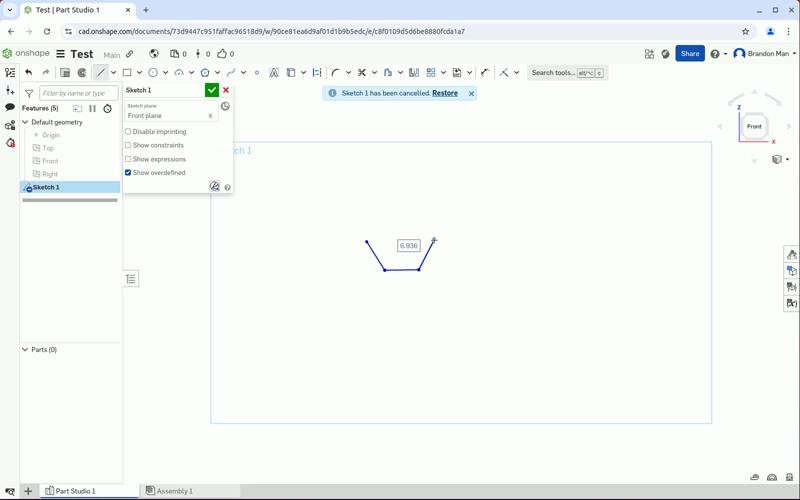
mouse_move(464, 239)
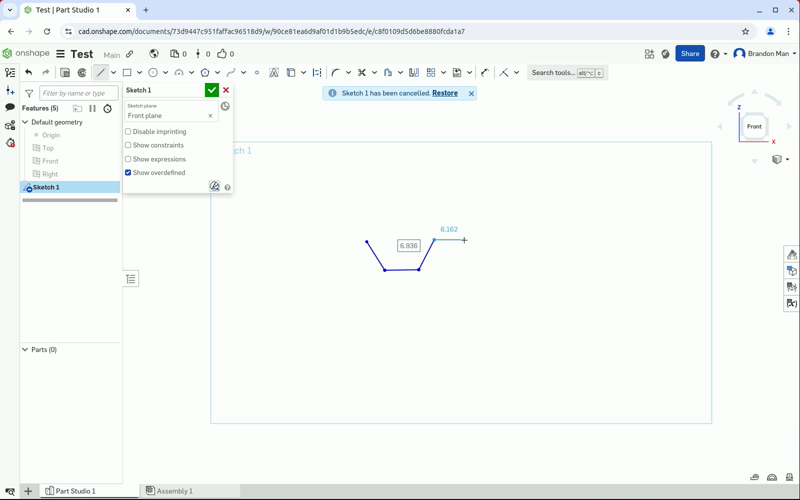
mouse_move(416, 211)
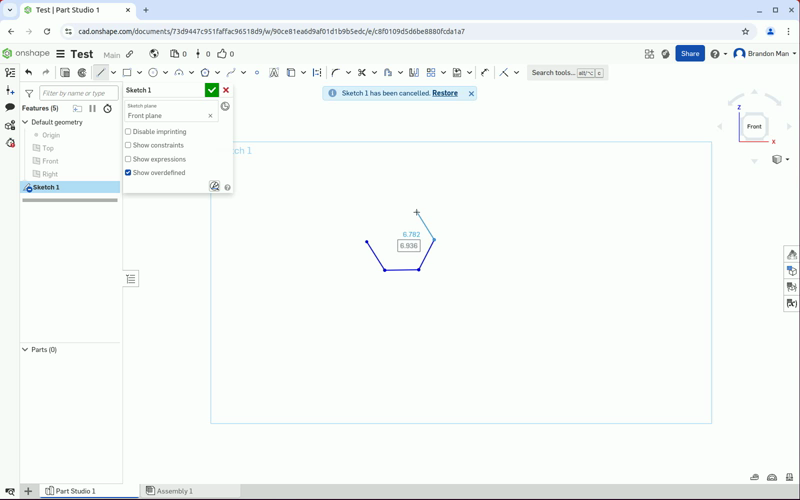
click(416, 211)
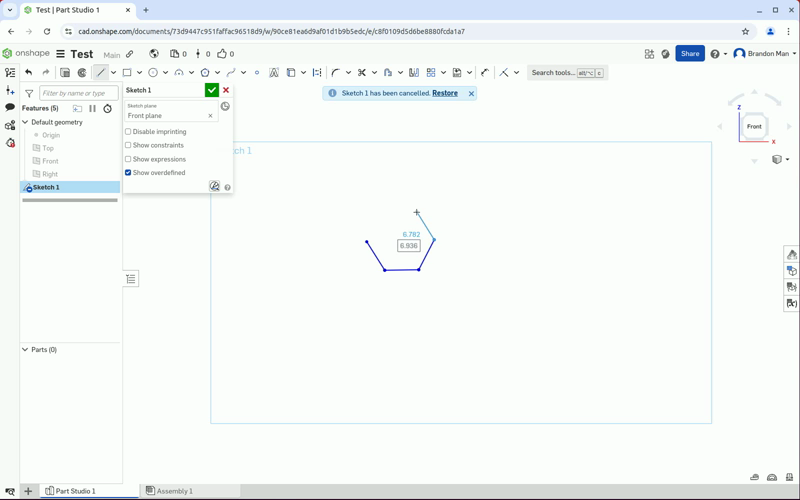
key_up(shift)
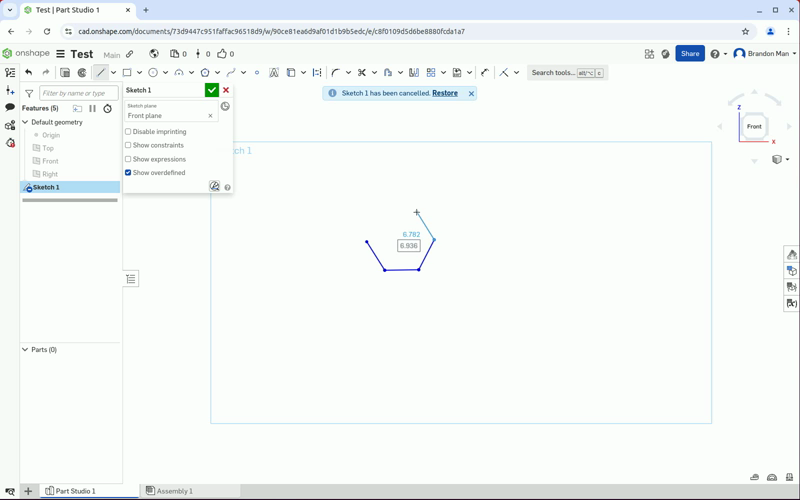
key_down(shift)
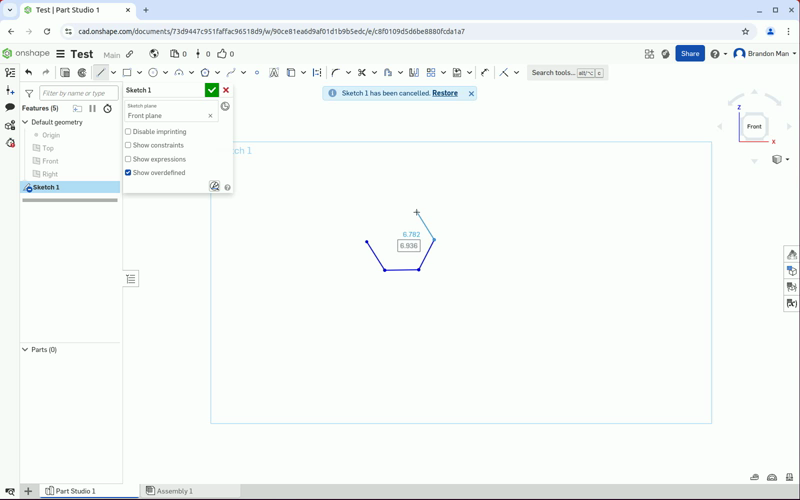
mouse_move(446, 211)
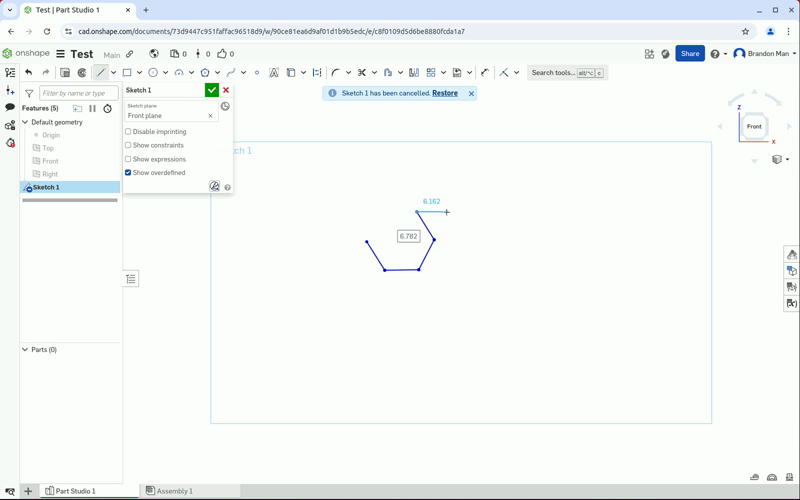
mouse_move(382, 212)
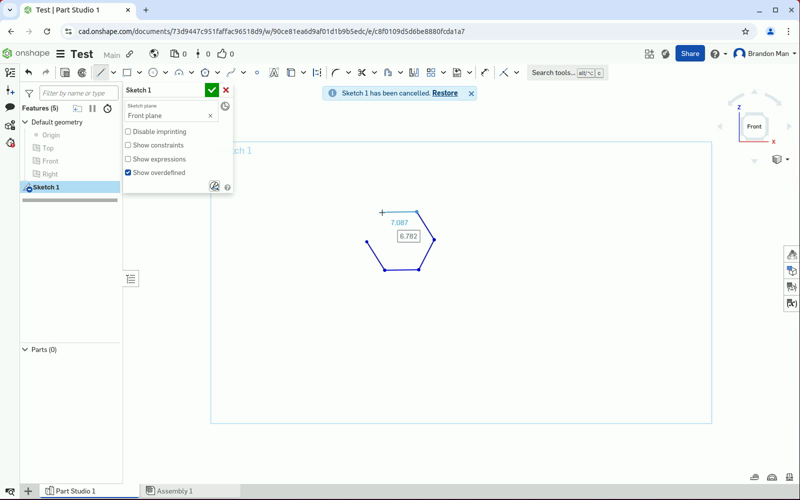
click(382, 212)
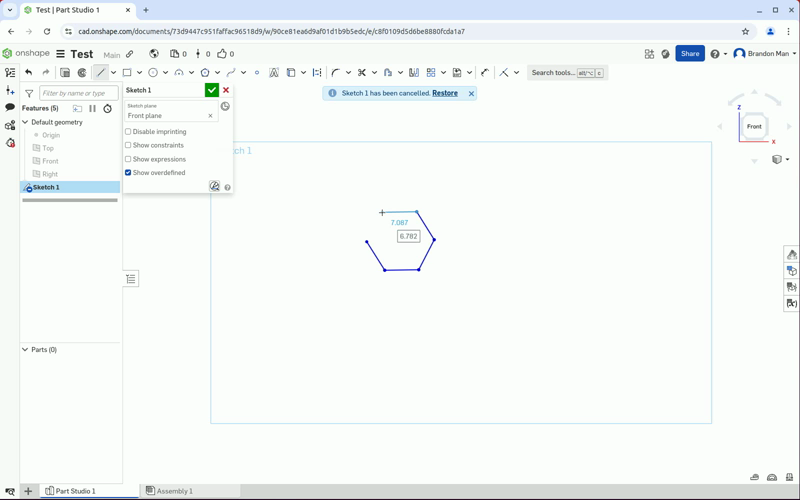
key_up(shift)
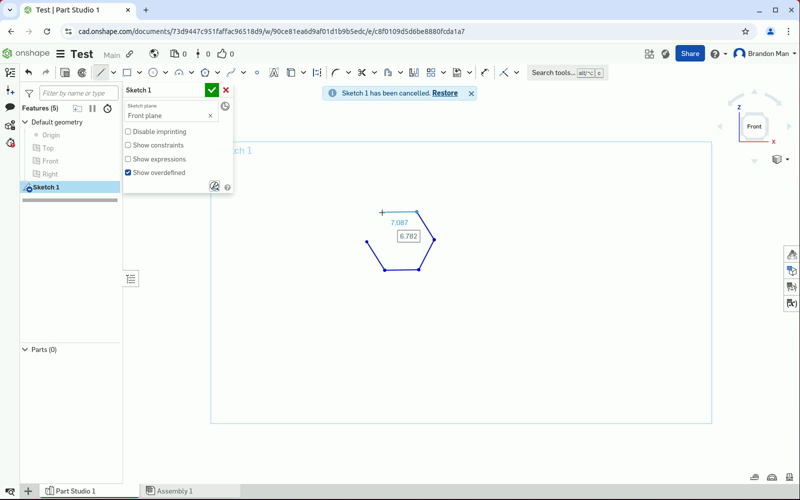
mouse_move(412, 212)
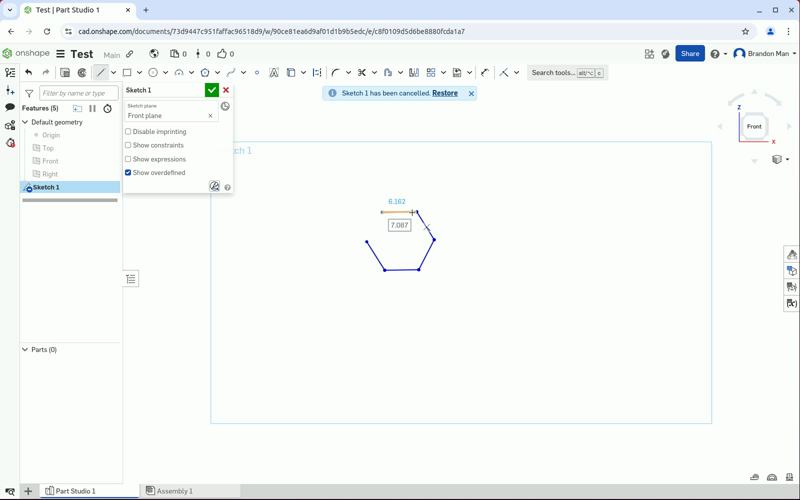
key_down(shift)
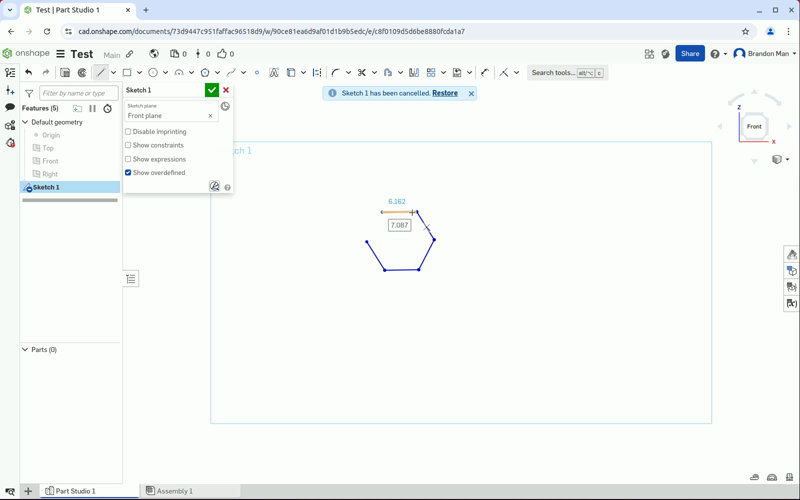
mouse_move(366, 241)
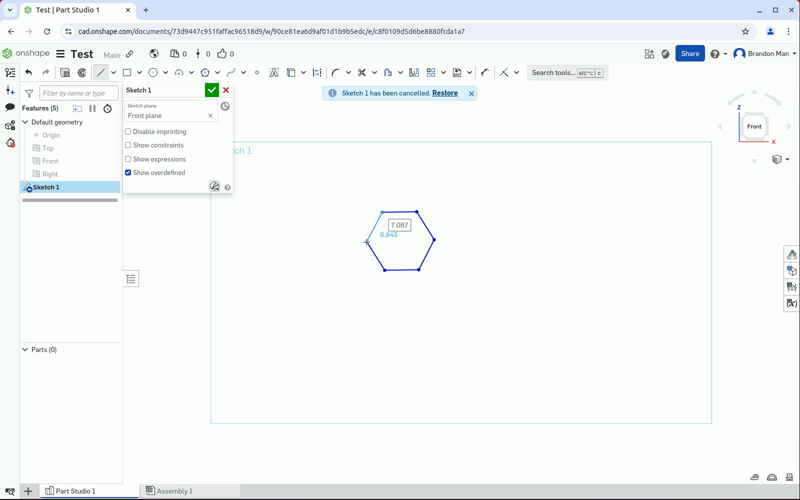
key_up(shift)
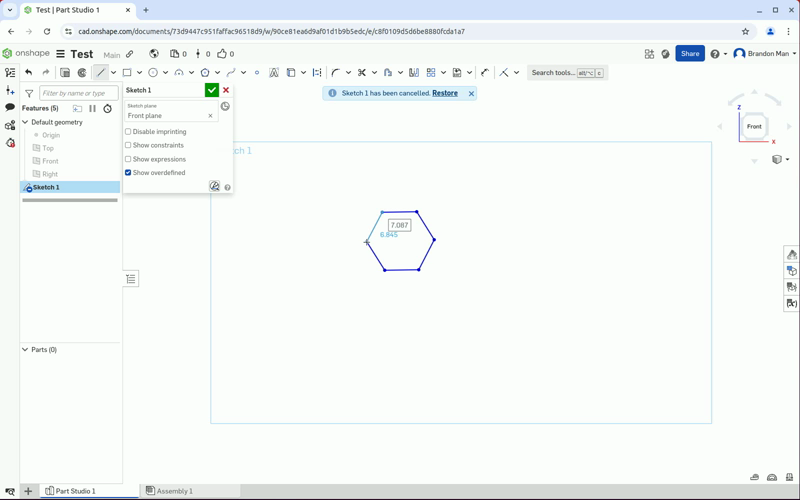
click(366, 241)
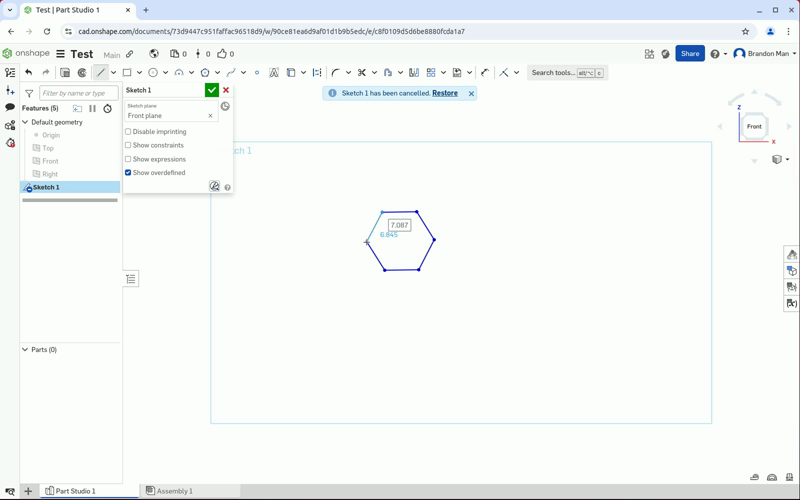
key(esc)
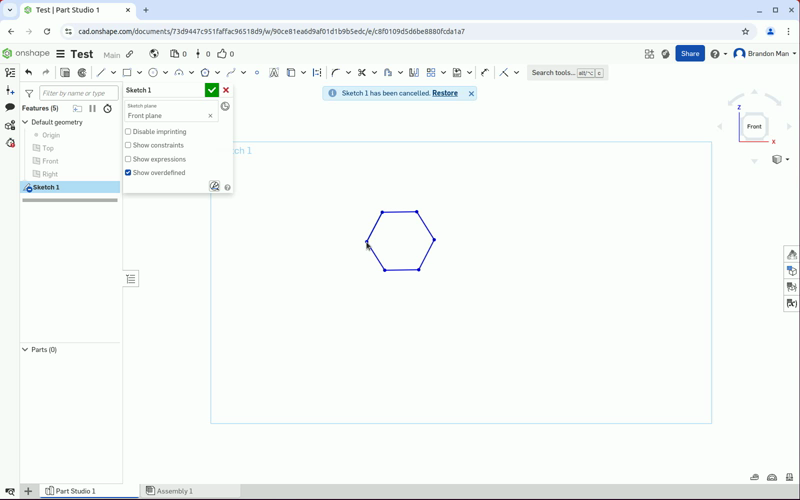
mouse_move(425, 233)
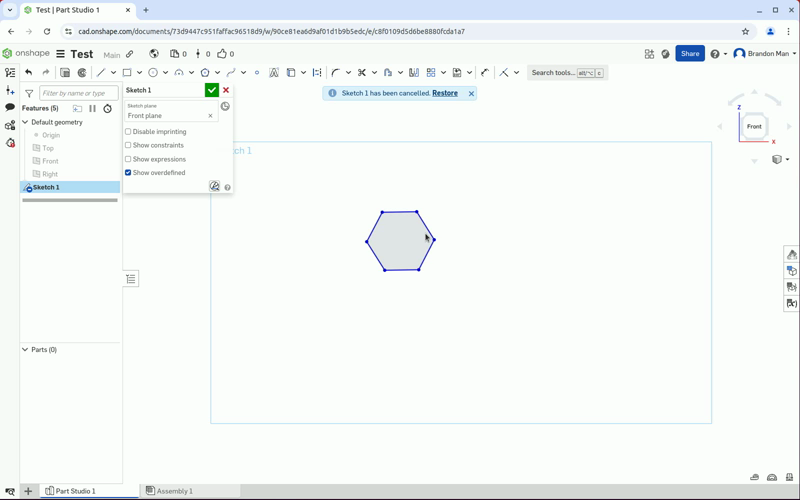
click(425, 233)
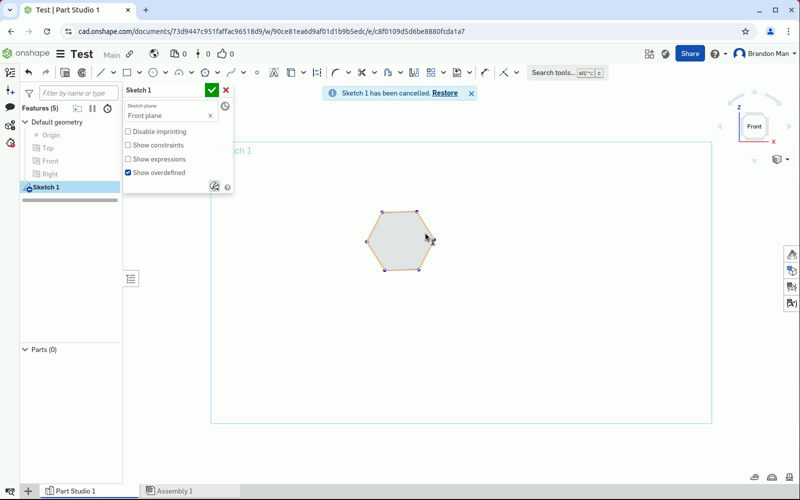
mouse_move(73, 352)
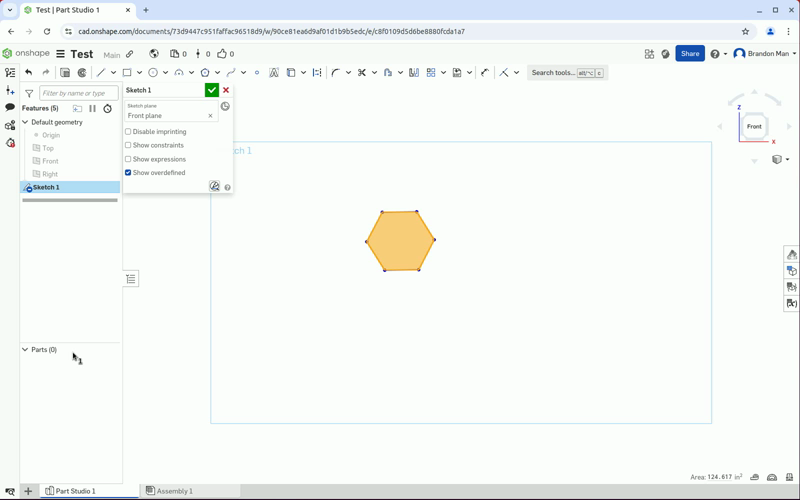
key(shift+y)
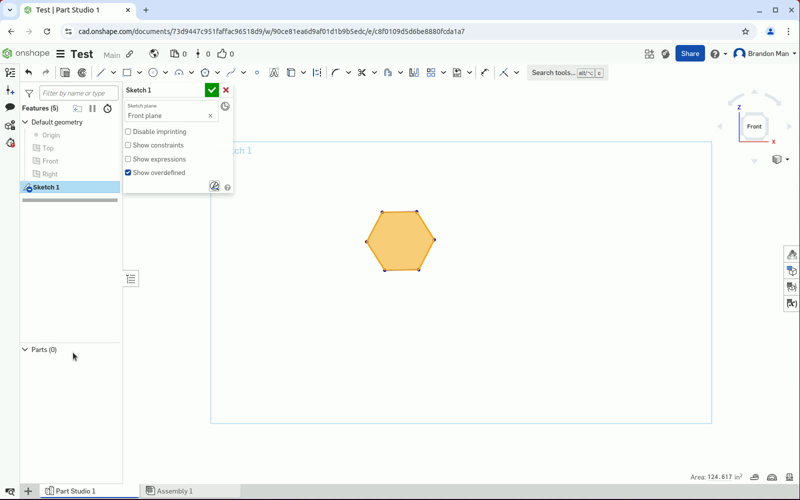
key(shift+e)
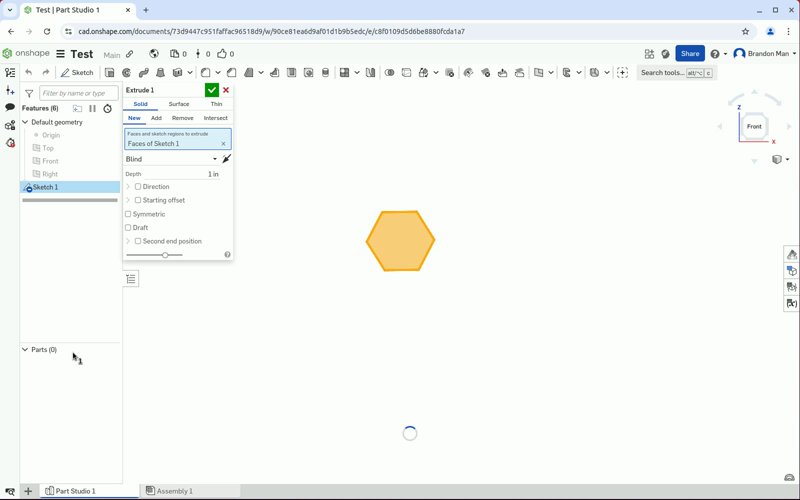
mouse_move(143, 106)
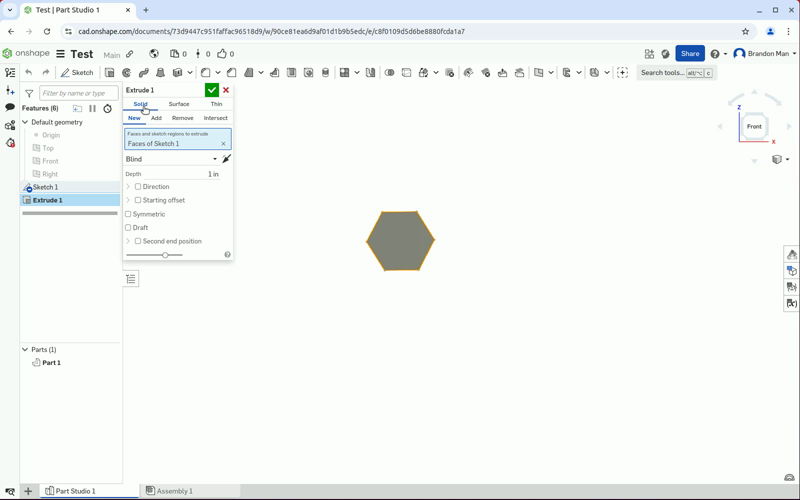
click(143, 106)
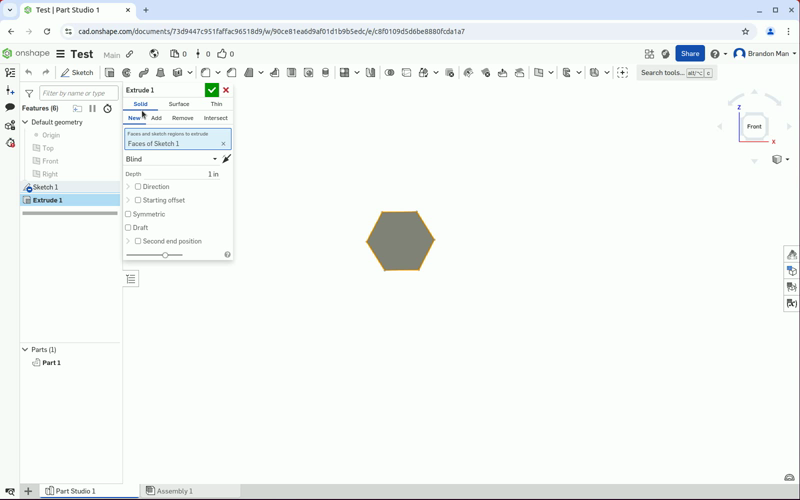
mouse_move(137, 120)
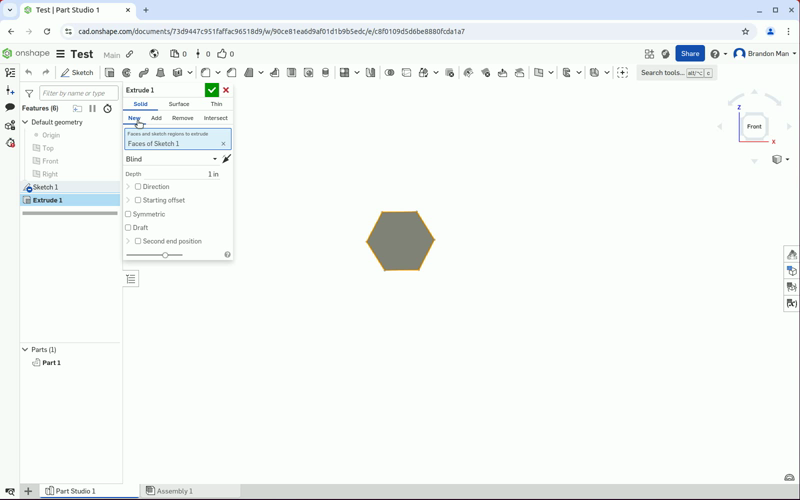
click(137, 120)
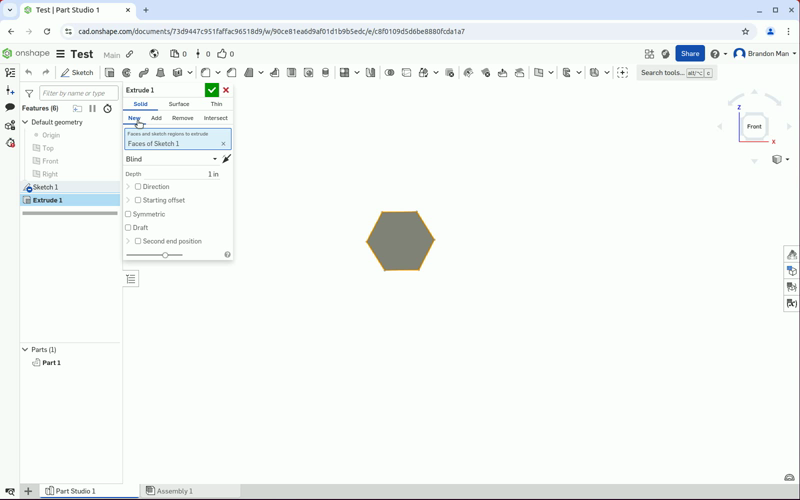
key(tab, 4)
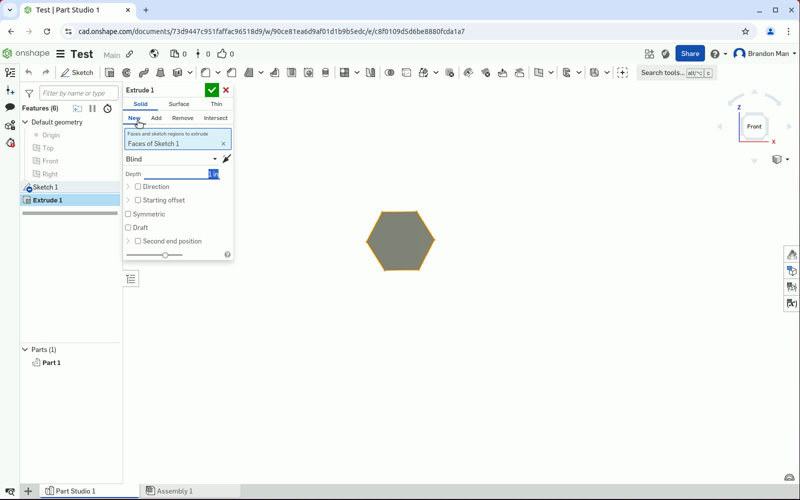
text(10.351)
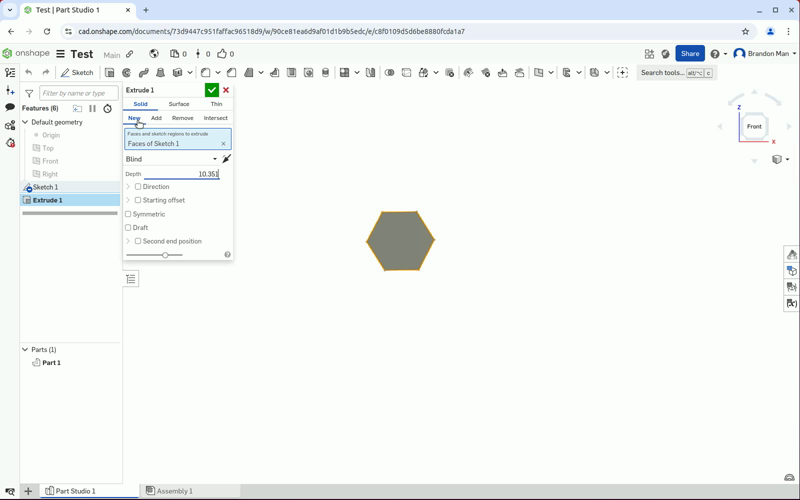
key(enter)
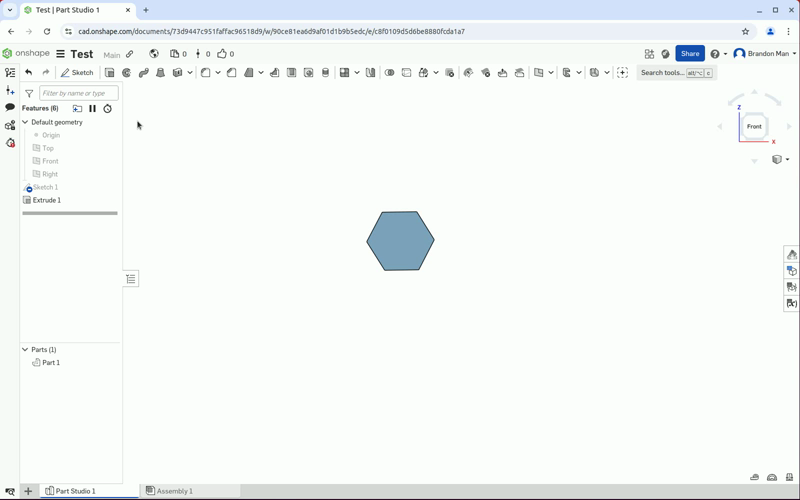
key(shift+h)
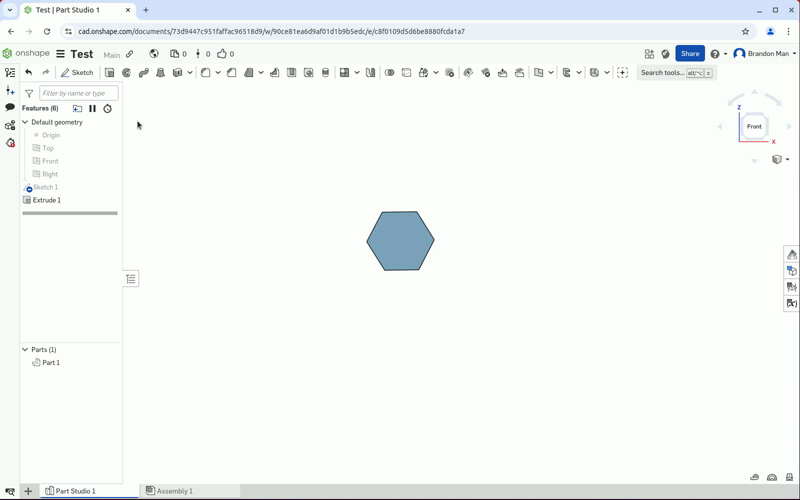
key(shift+h)
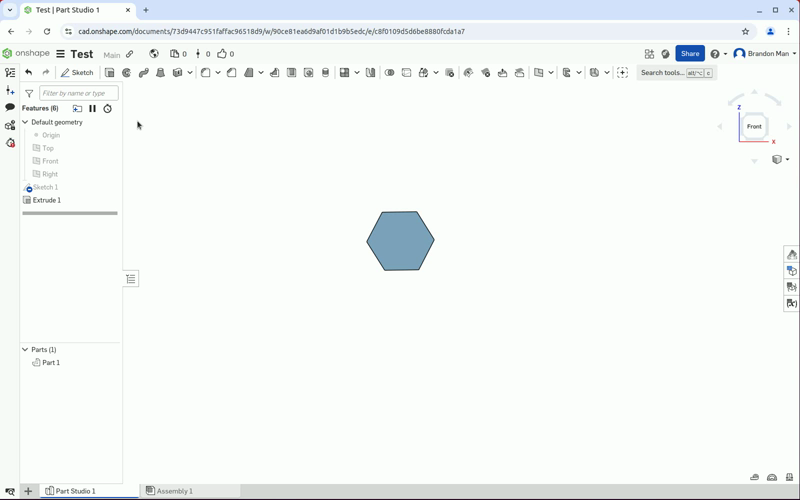
mouse_move(73, 189)
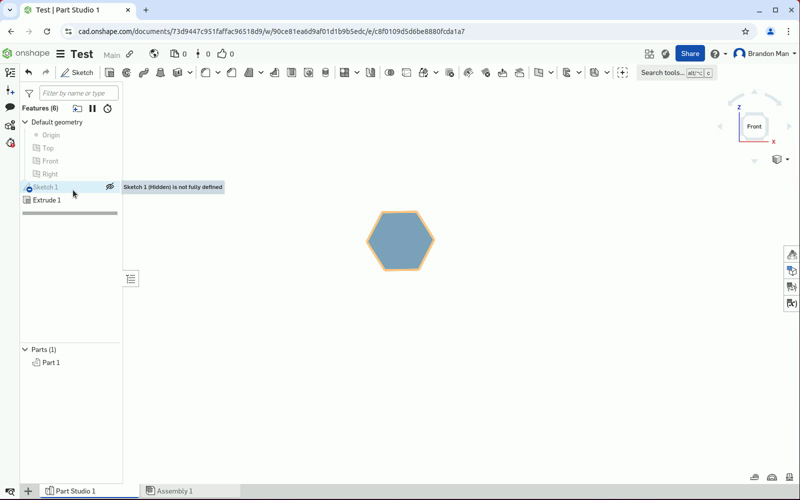
click(73, 189)
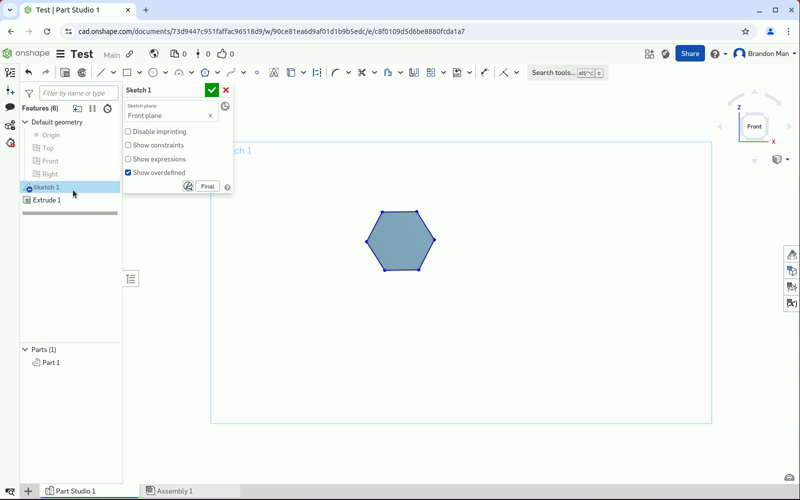
mouse_move(229, 92)
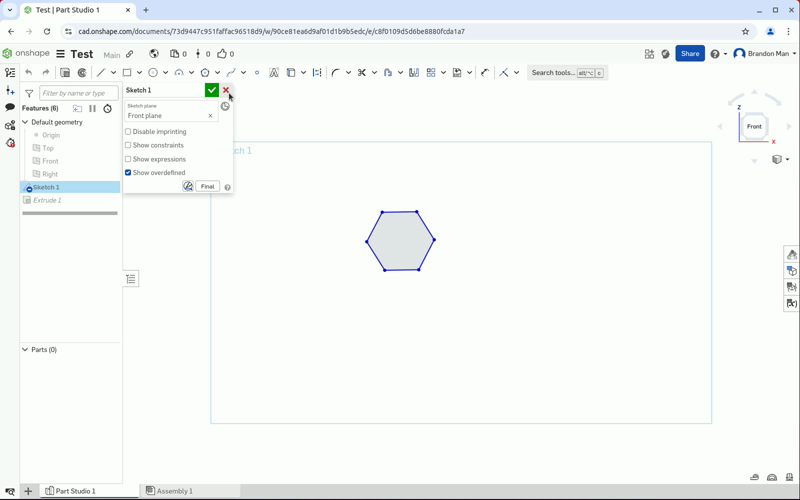
click(229, 92)
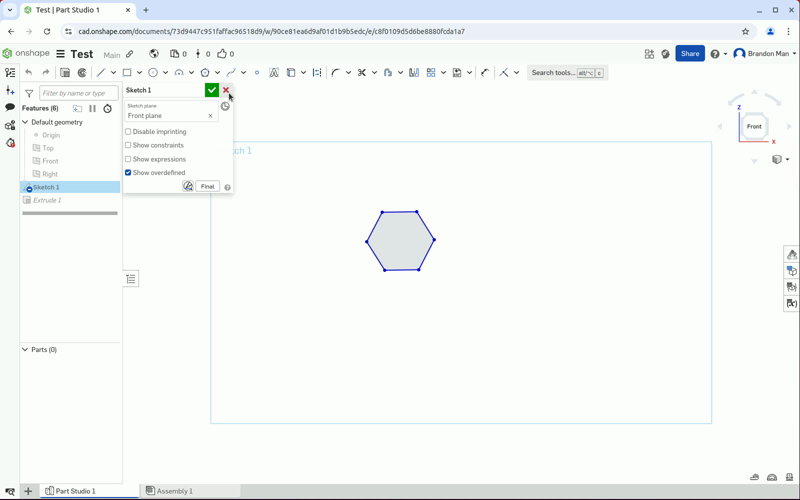
key(shift+s)
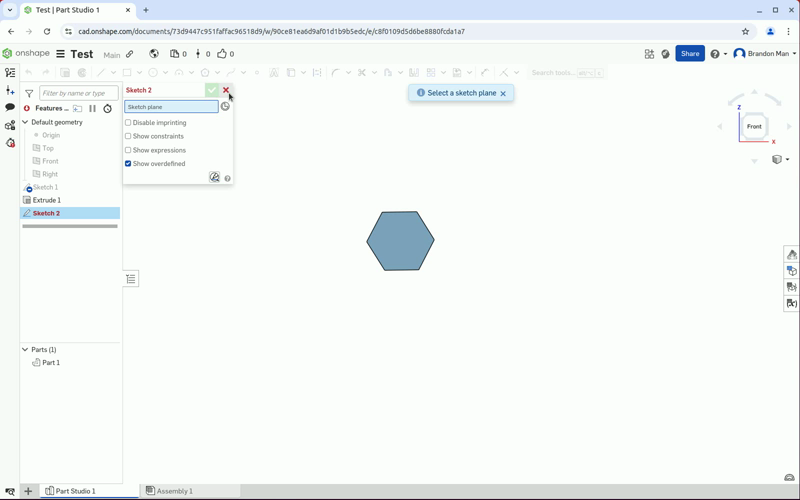
mouse_move(73, 163)
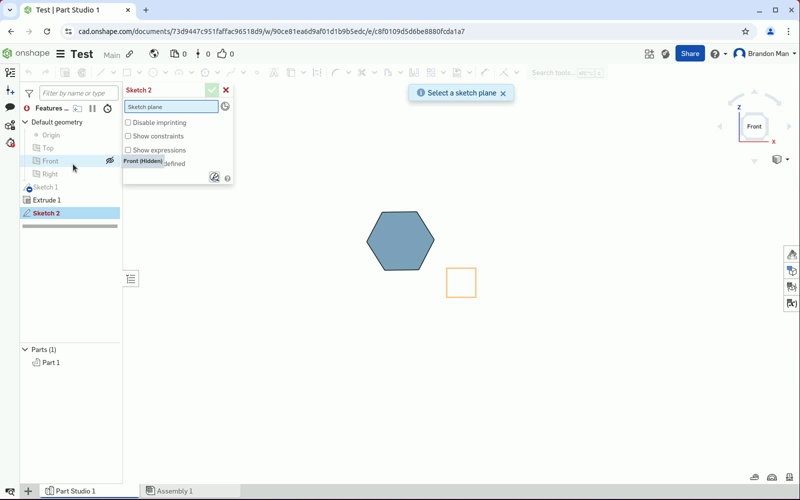
click(73, 163)
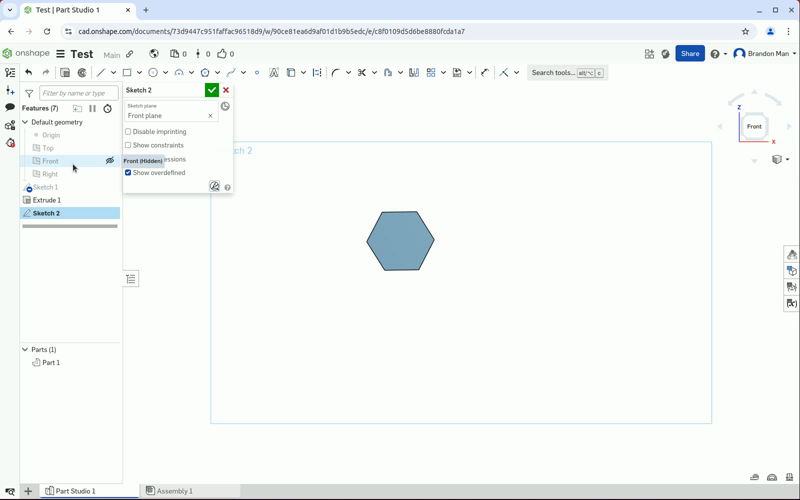
mouse_move(73, 352)
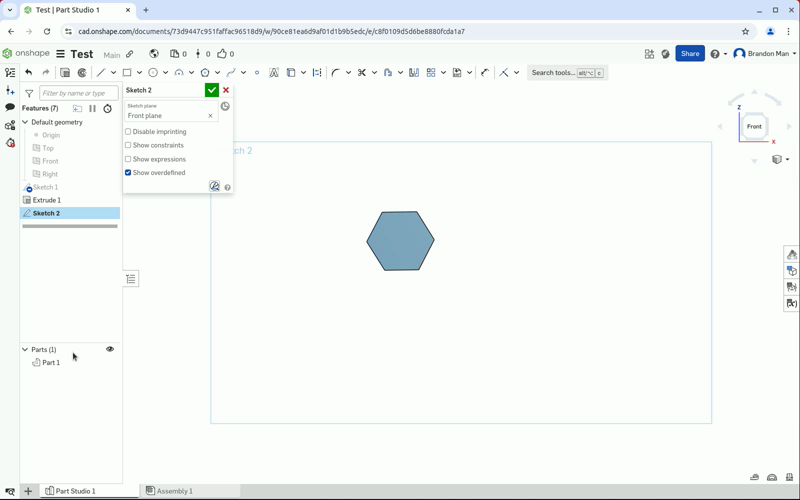
key(y)
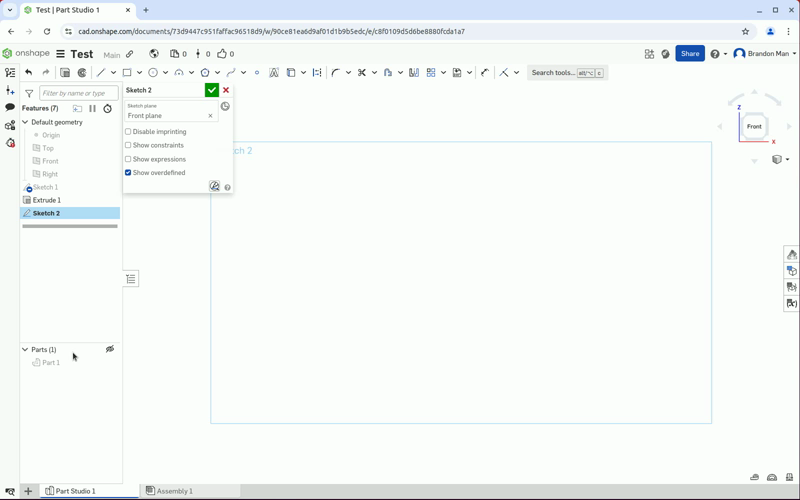
key(l)
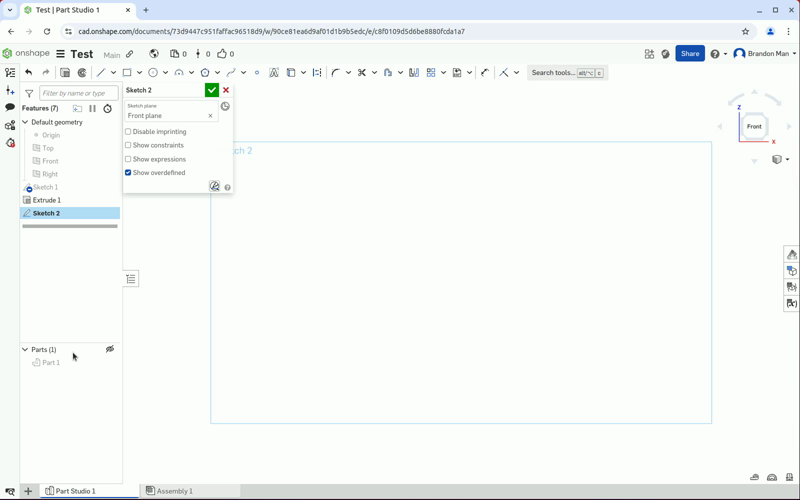
key_down(shift)
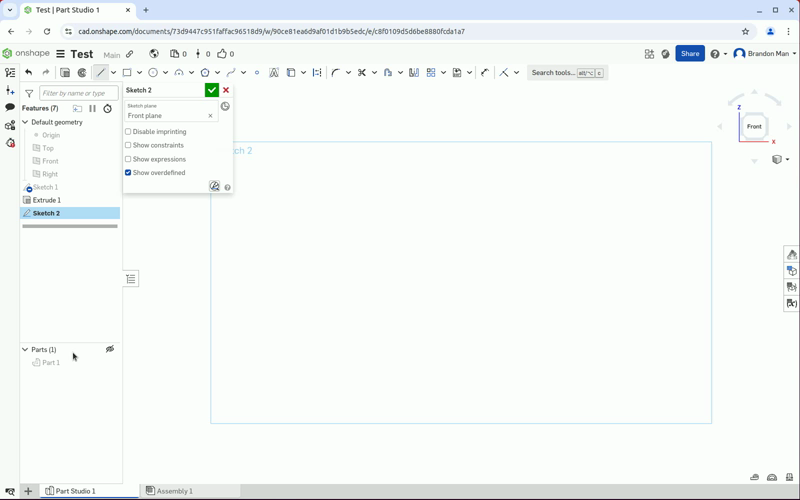
mouse_move(366, 241)
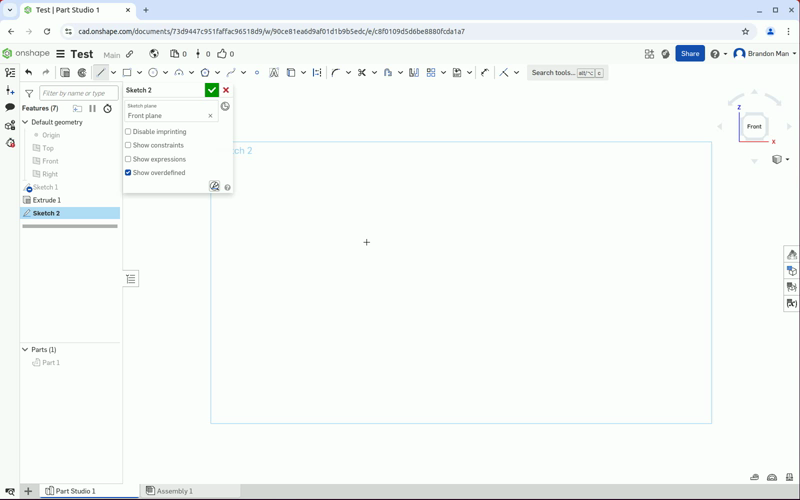
click(366, 241)
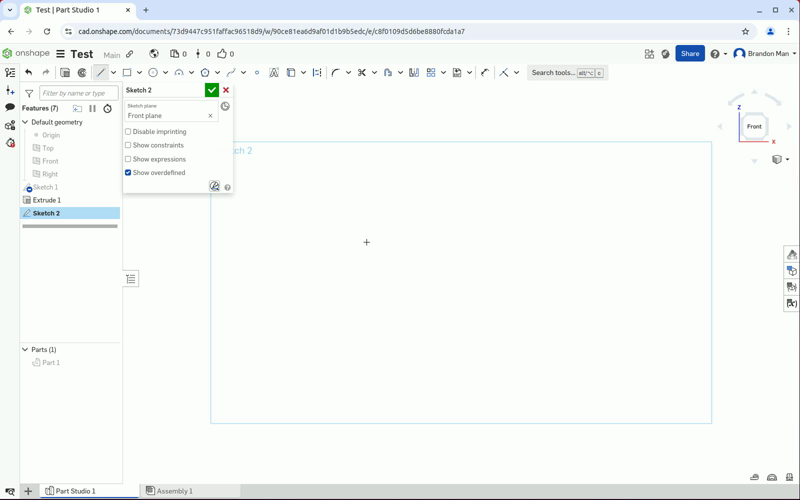
key_up(shift)
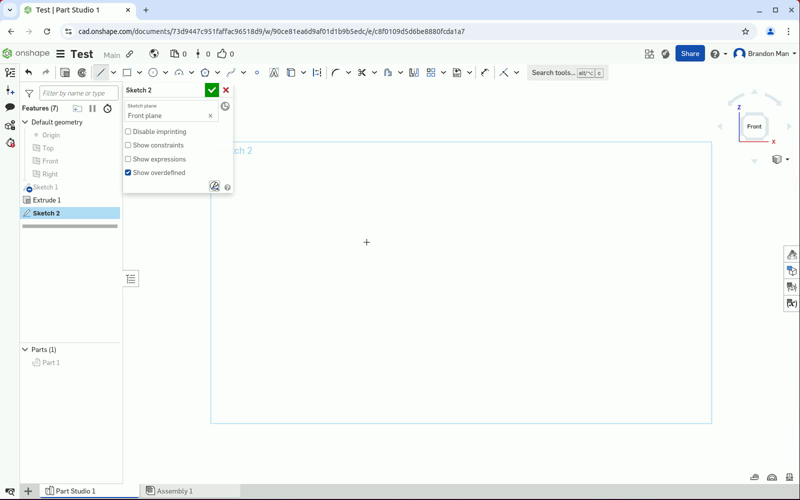
key_down(shift)
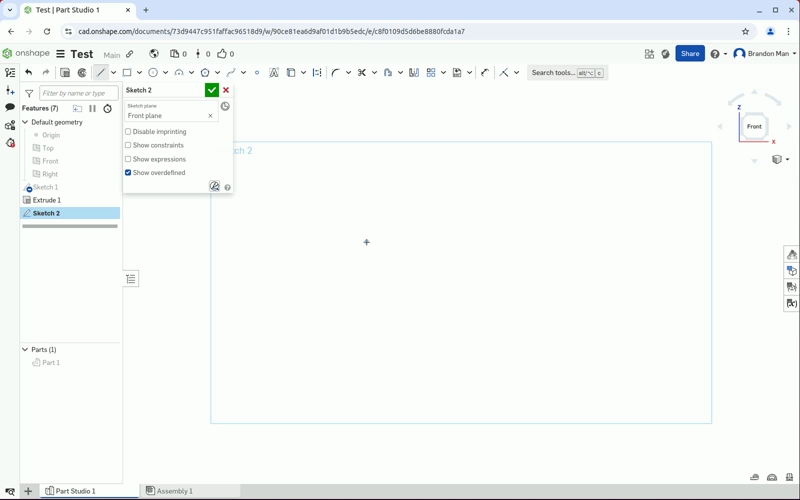
mouse_move(396, 241)
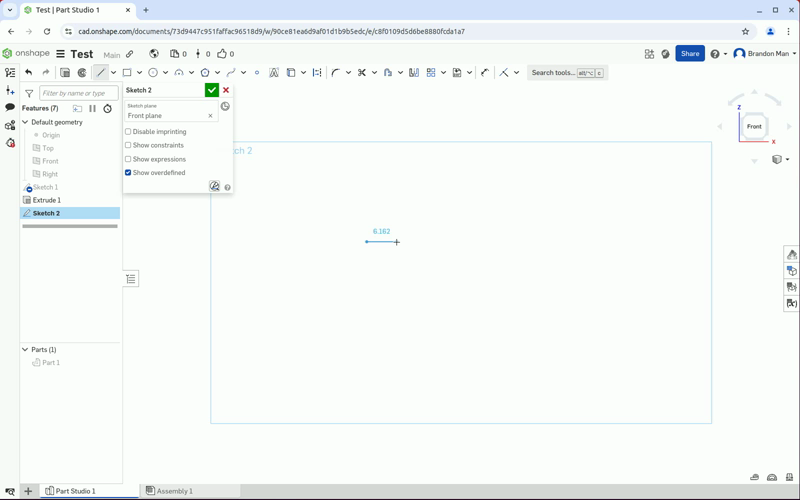
mouse_move(384, 270)
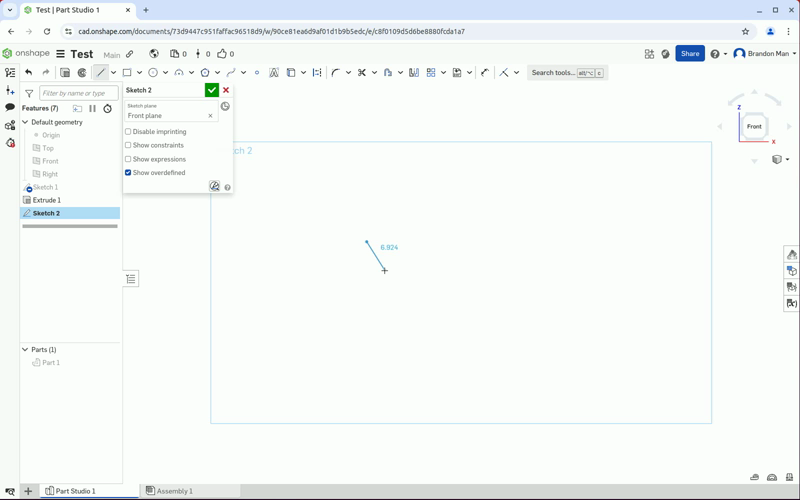
click(384, 270)
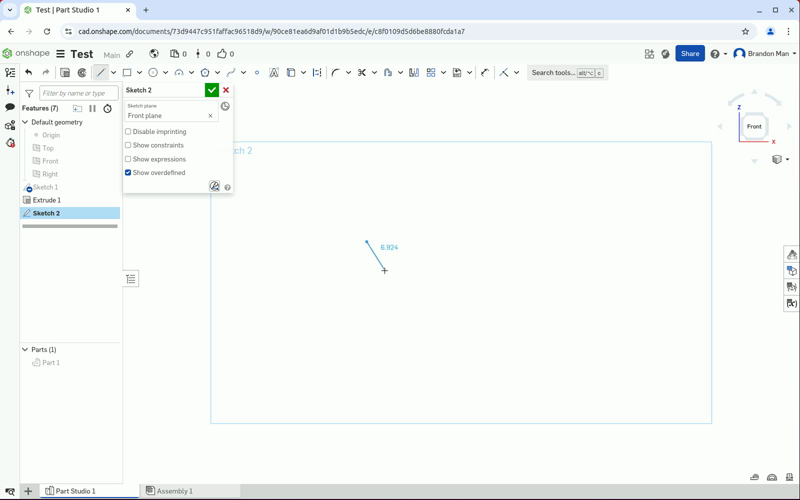
key_up(shift)
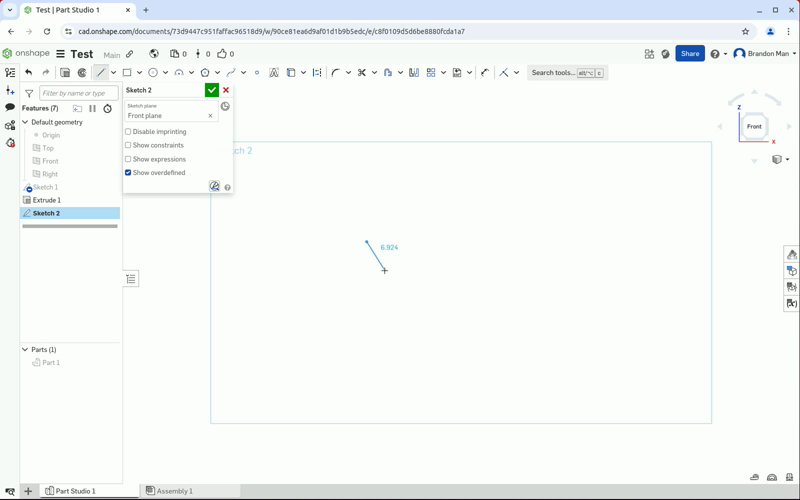
key_down(shift)
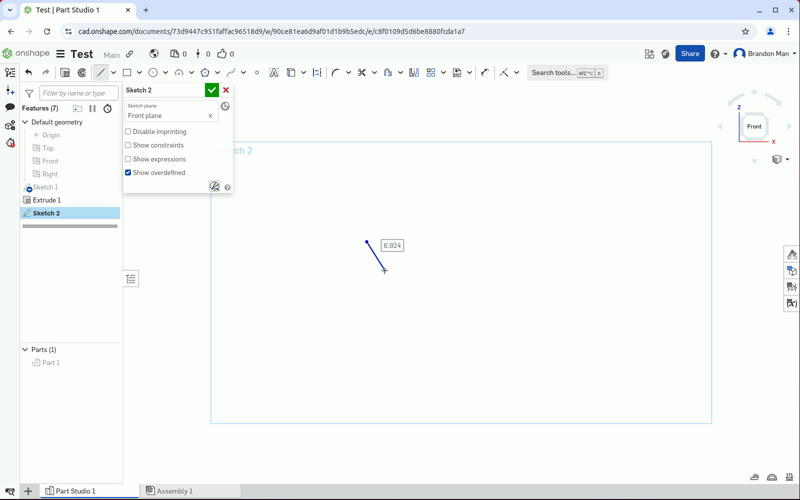
mouse_move(414, 270)
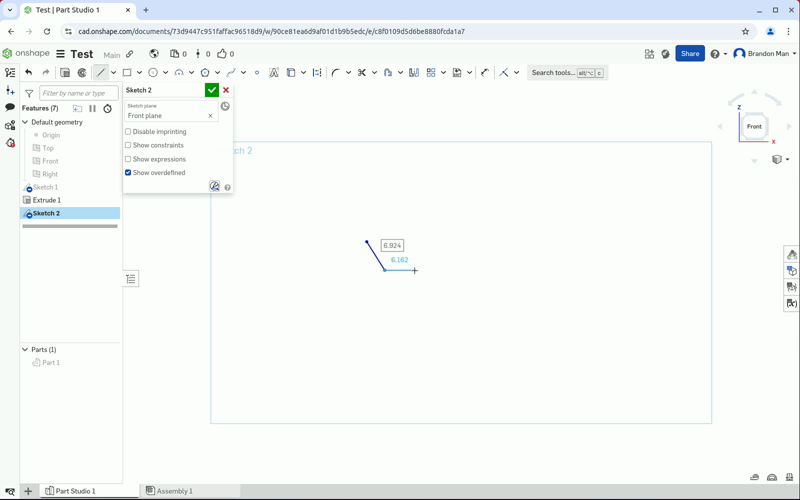
mouse_move(418, 269)
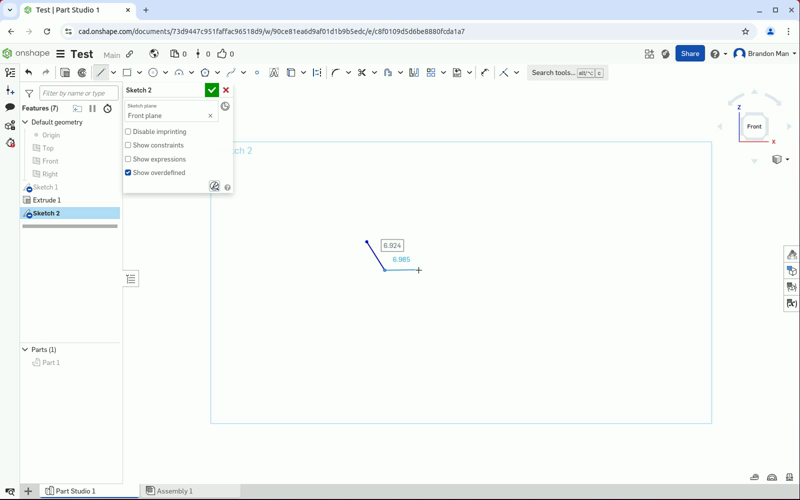
click(418, 269)
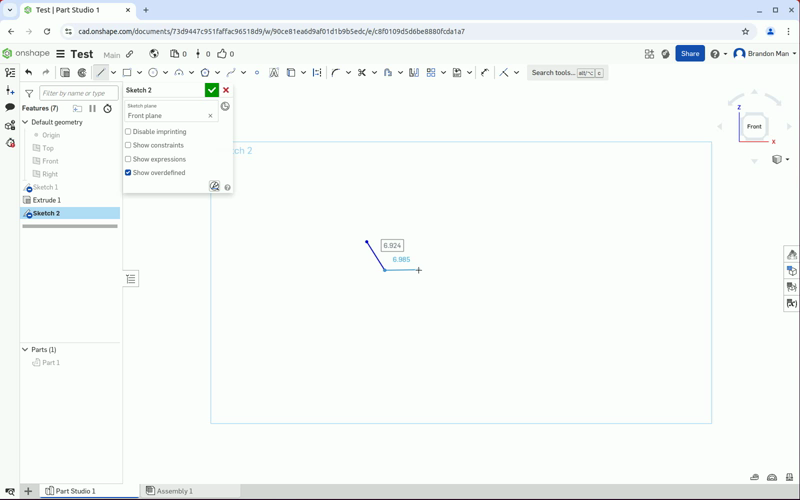
key_up(shift)
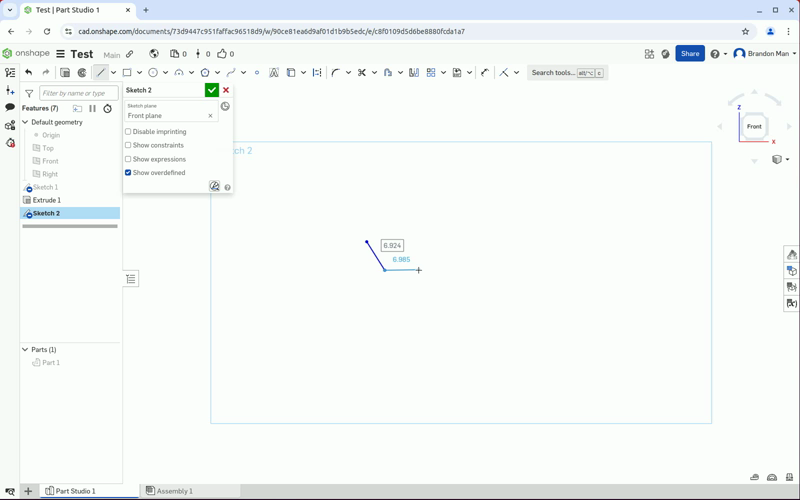
key_down(shift)
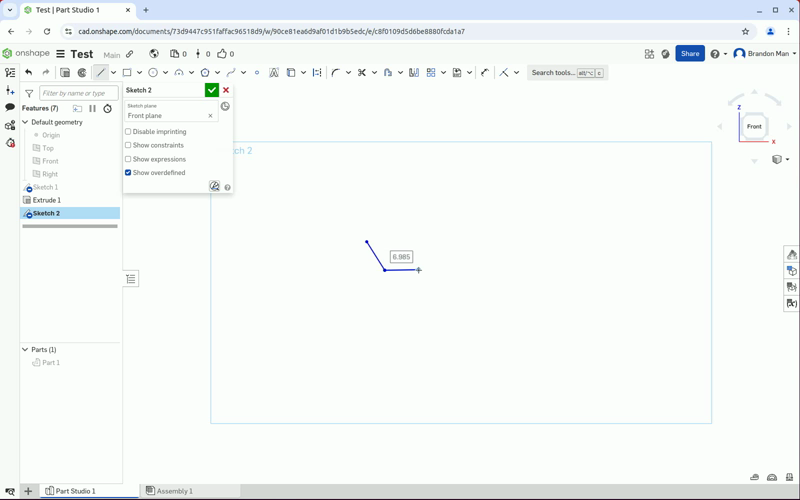
mouse_move(448, 269)
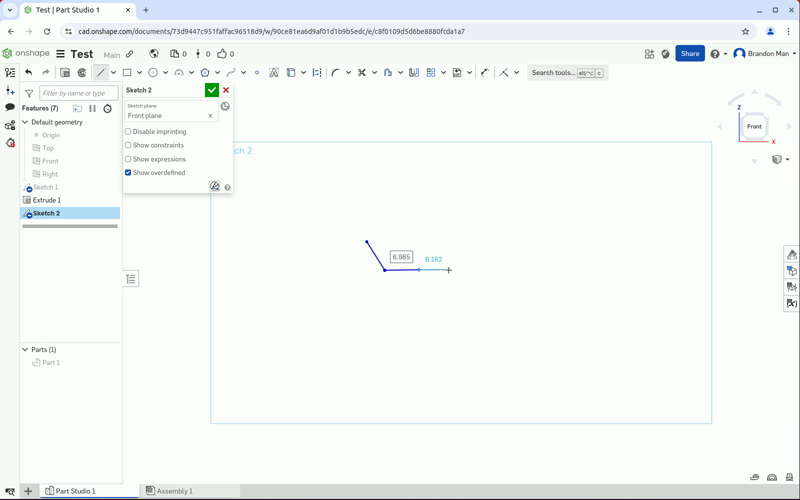
mouse_move(434, 239)
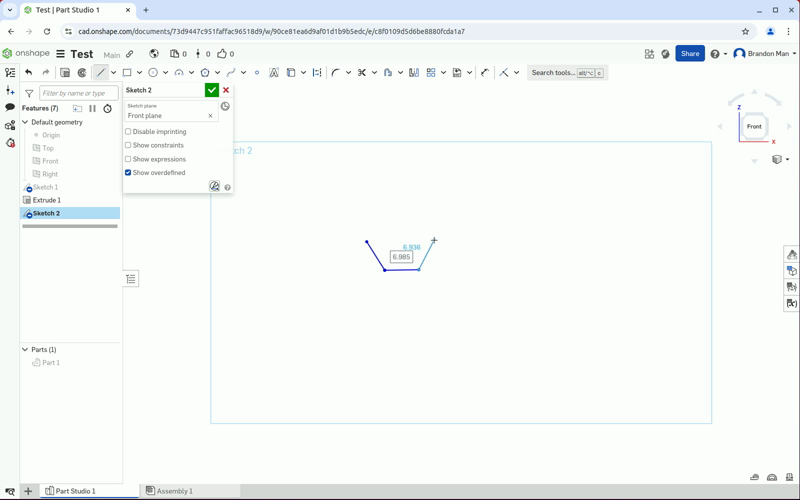
click(434, 239)
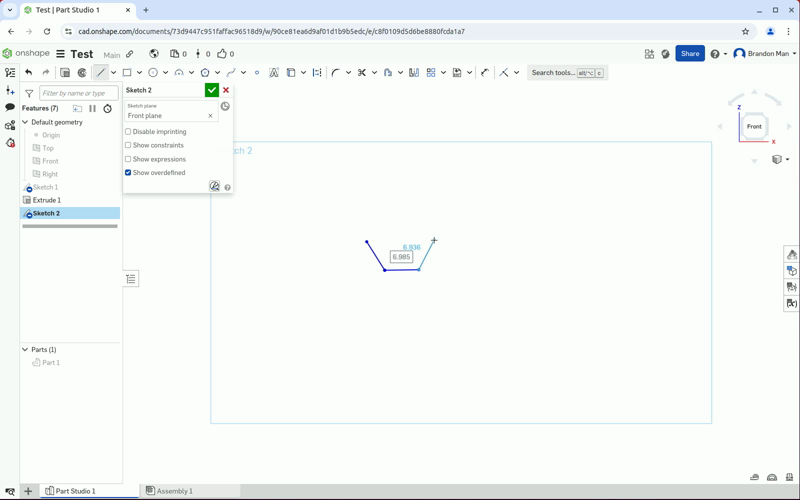
key_up(shift)
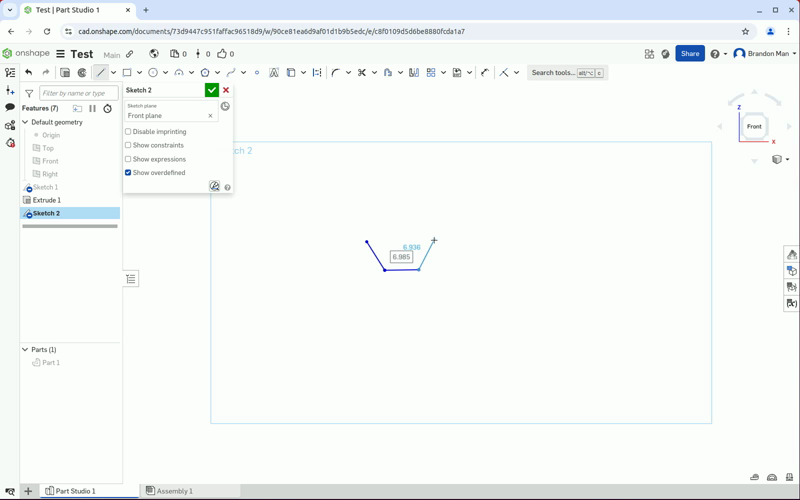
key_down(shift)
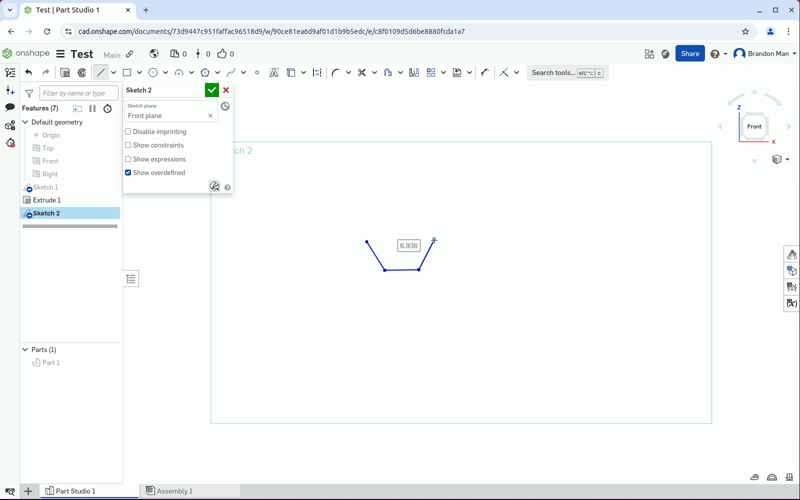
mouse_move(464, 239)
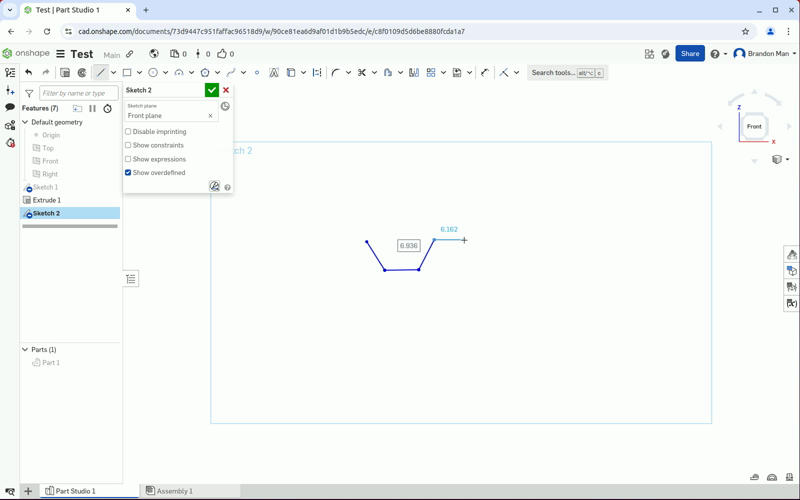
mouse_move(416, 211)
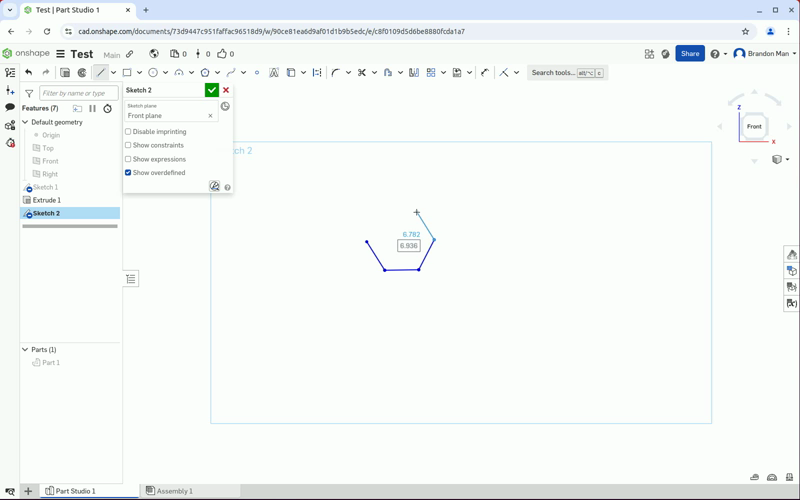
click(416, 211)
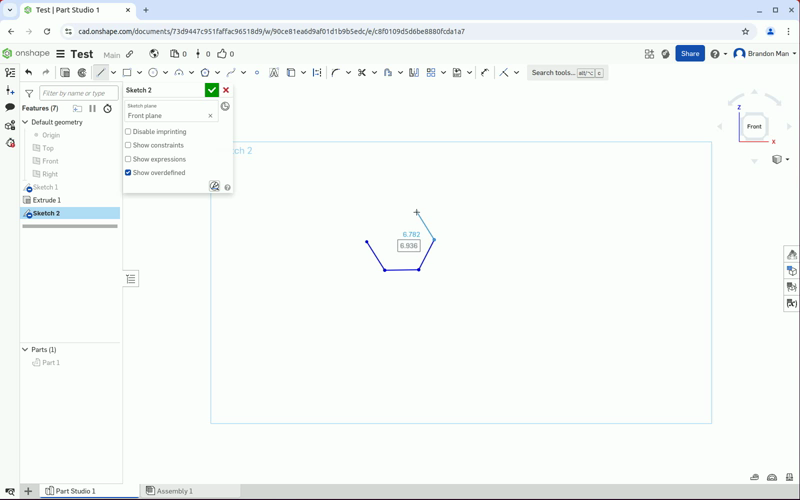
key_up(shift)
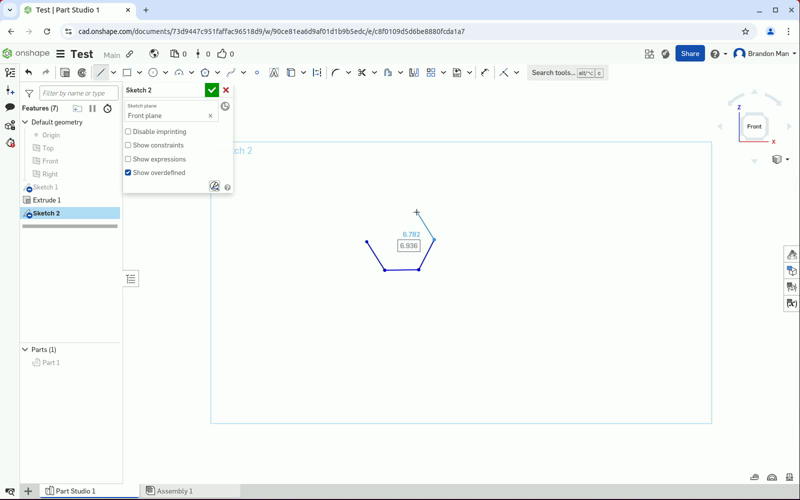
key_down(shift)
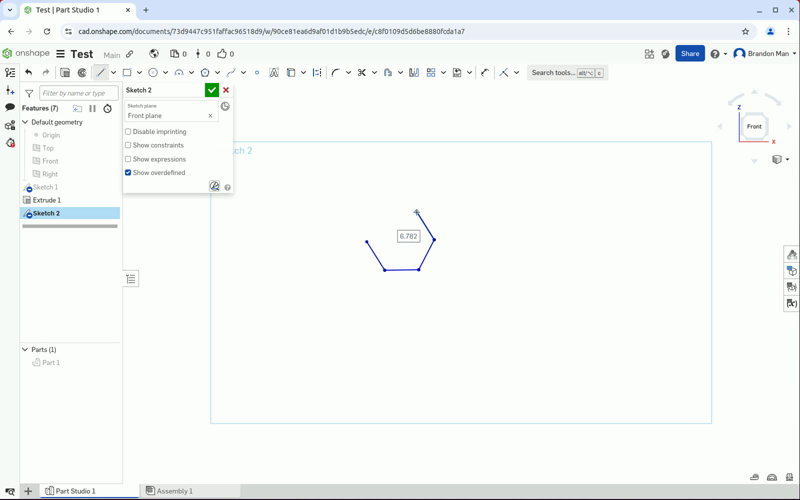
mouse_move(446, 211)
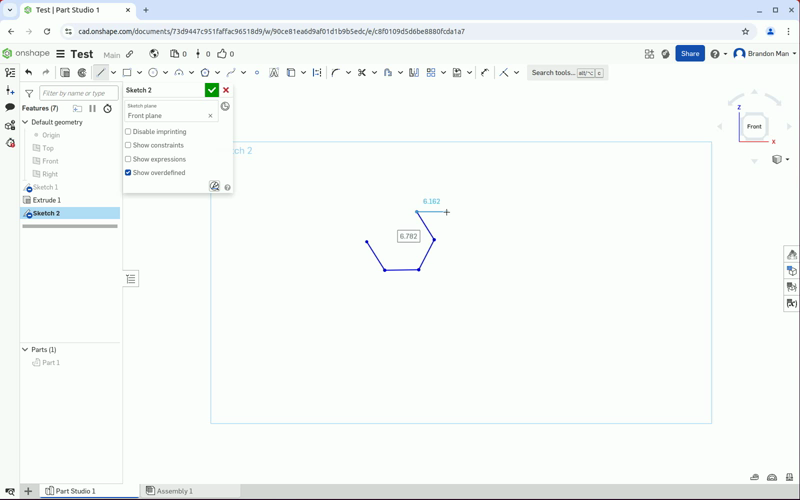
mouse_move(382, 212)
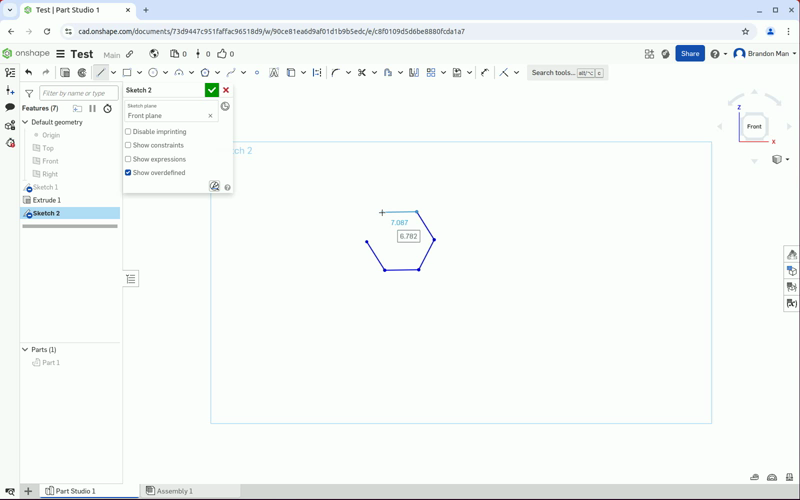
click(382, 212)
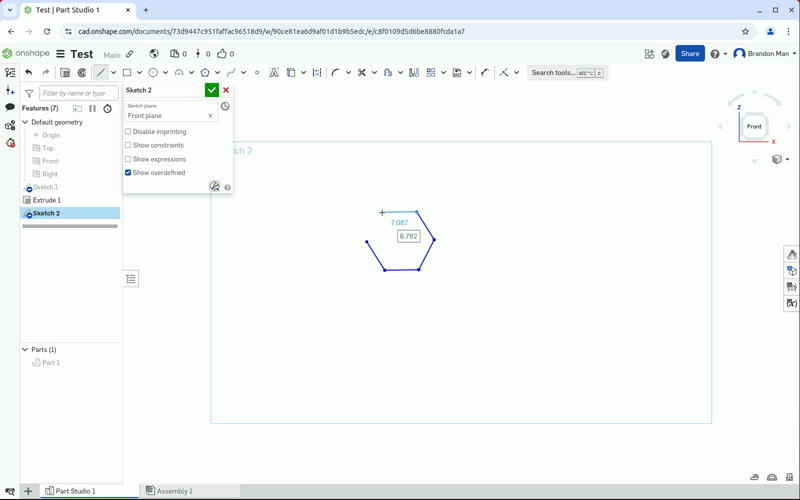
key_up(shift)
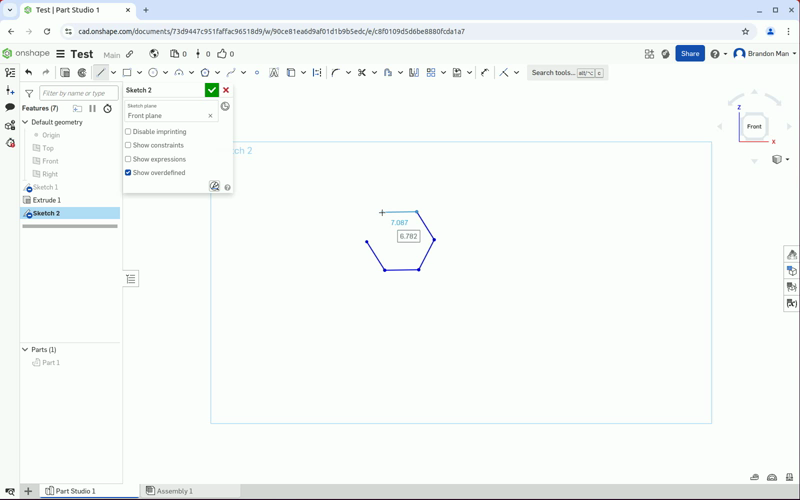
mouse_move(412, 212)
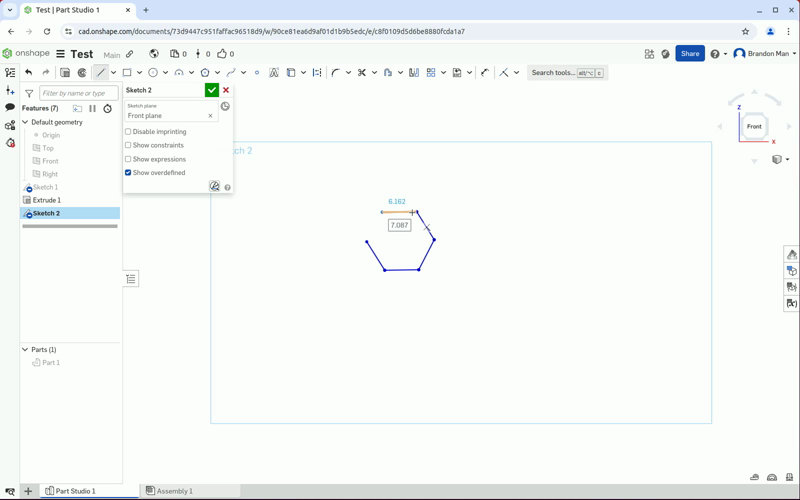
key_down(shift)
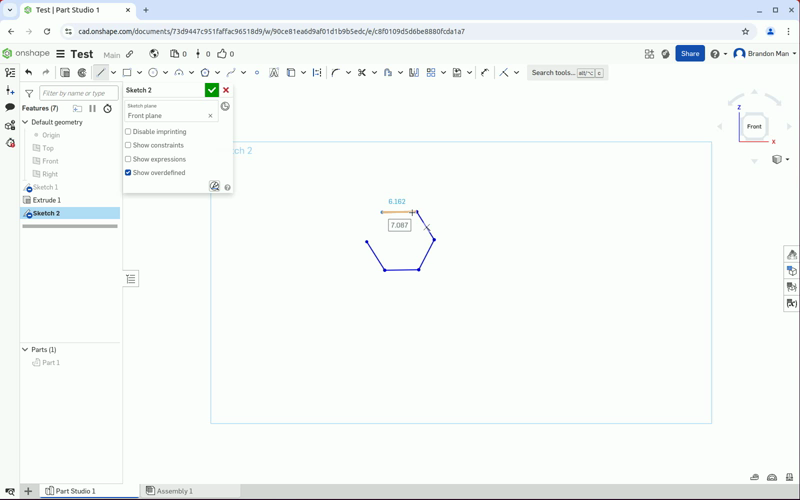
mouse_move(366, 241)
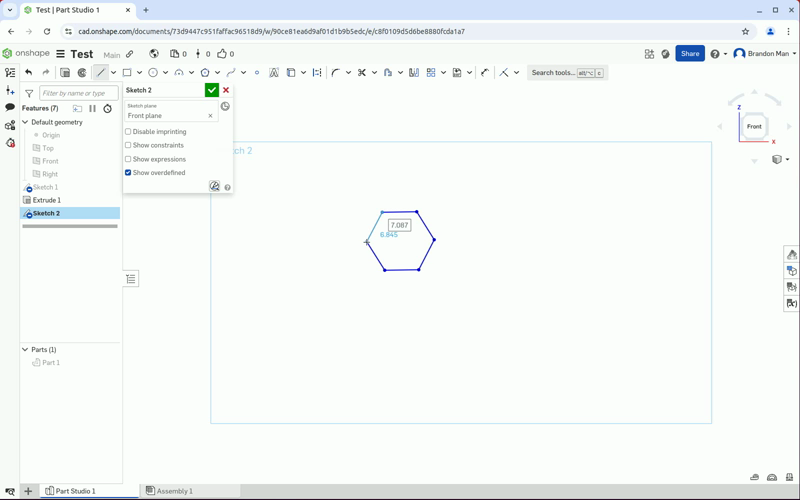
key_up(shift)
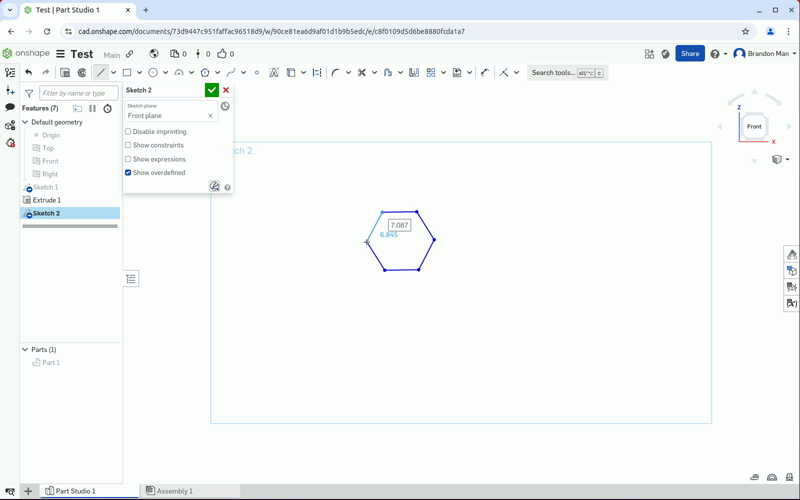
click(366, 241)
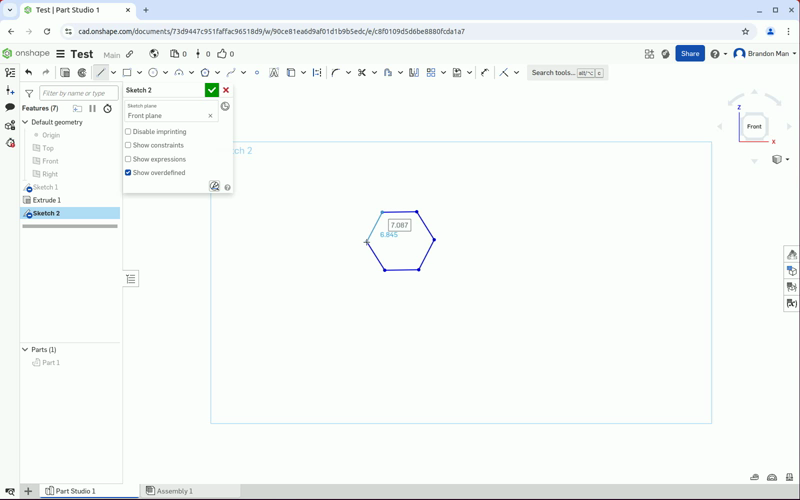
key(esc)
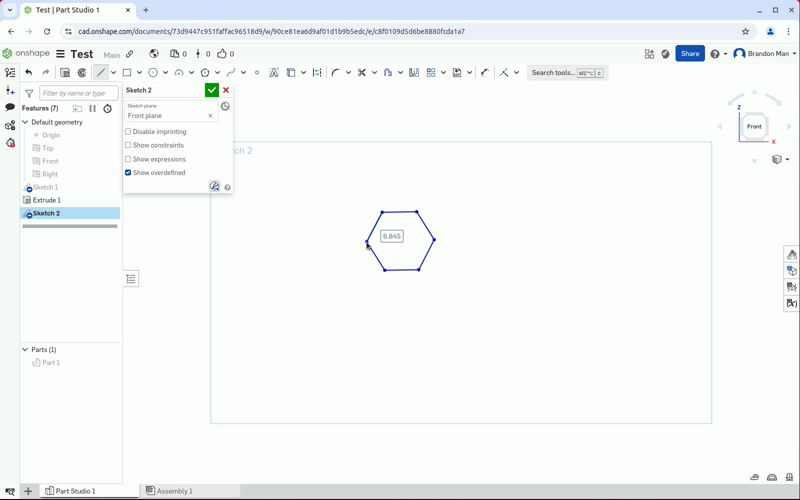
mouse_move(385, 234)
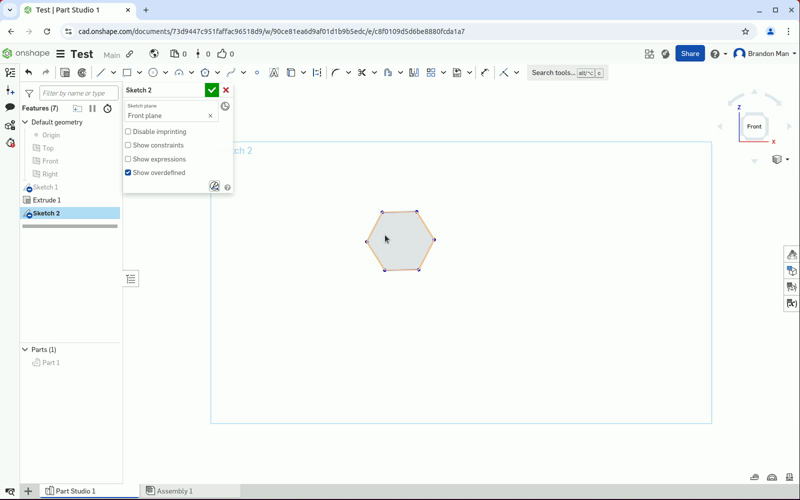
click(385, 234)
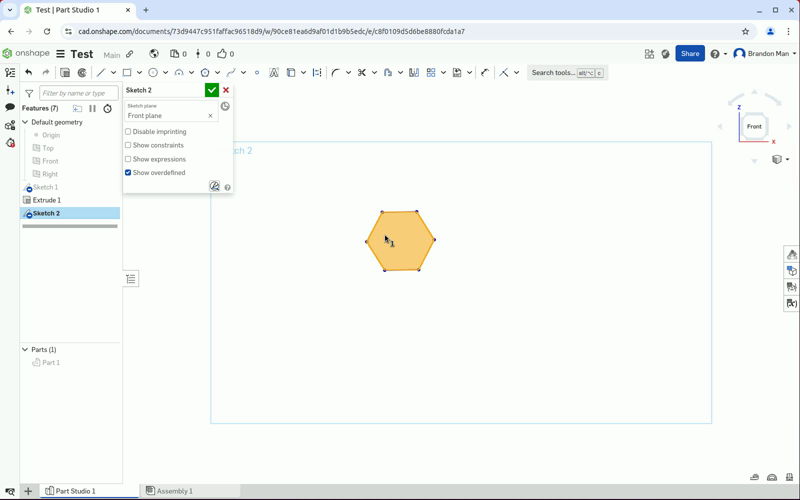
mouse_move(73, 352)
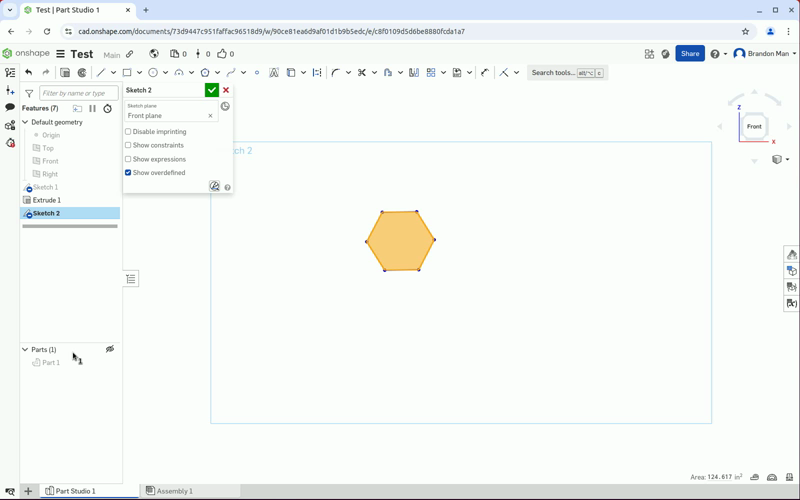
key(shift+y)
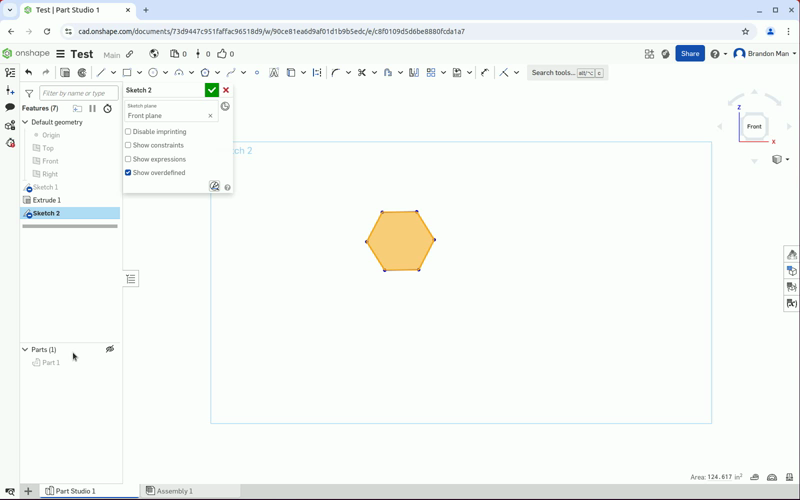
key(shift+e)
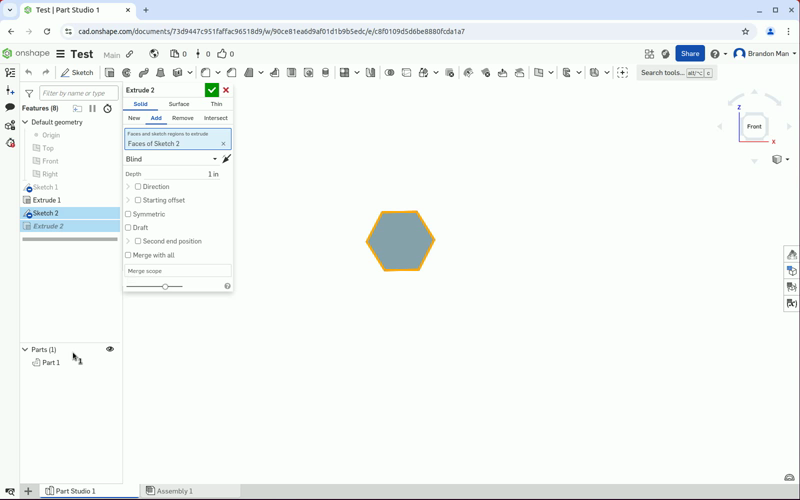
mouse_move(143, 106)
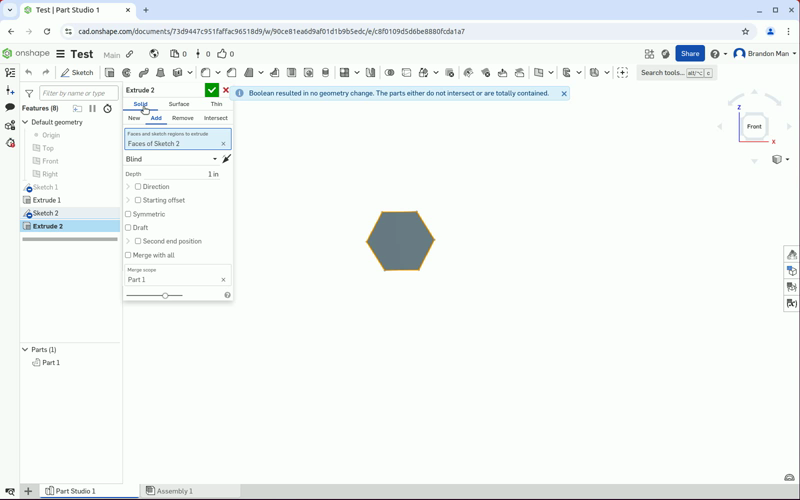
click(143, 106)
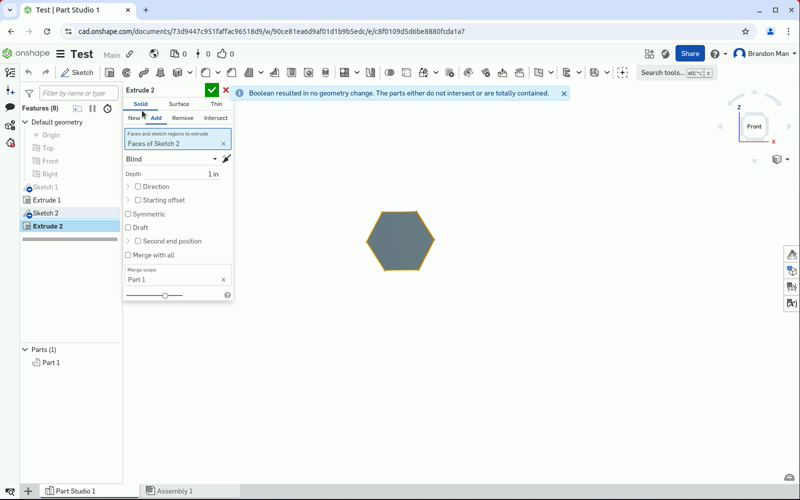
mouse_move(137, 120)
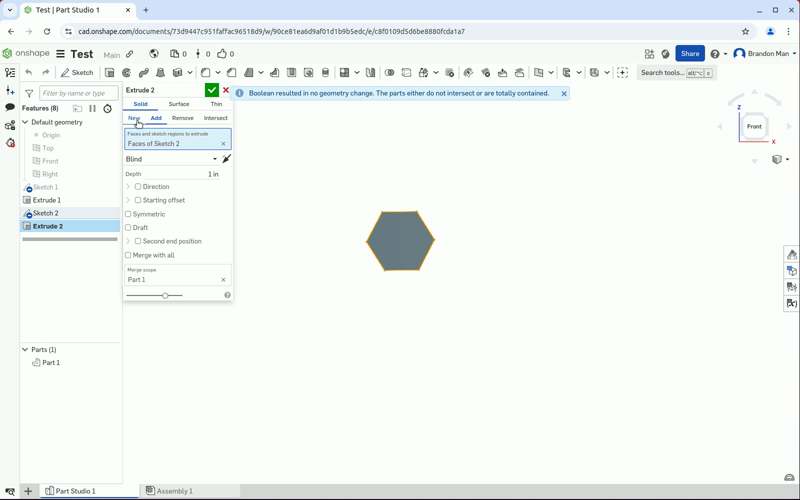
click(137, 120)
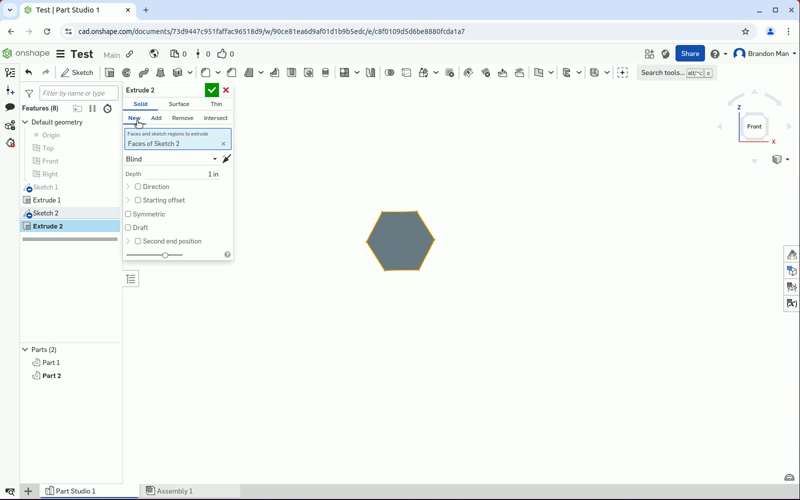
key(tab, 4)
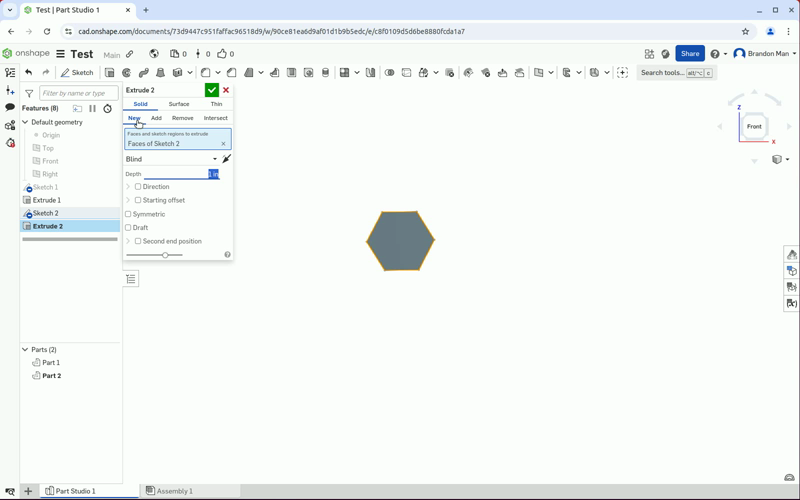
text(10.351)
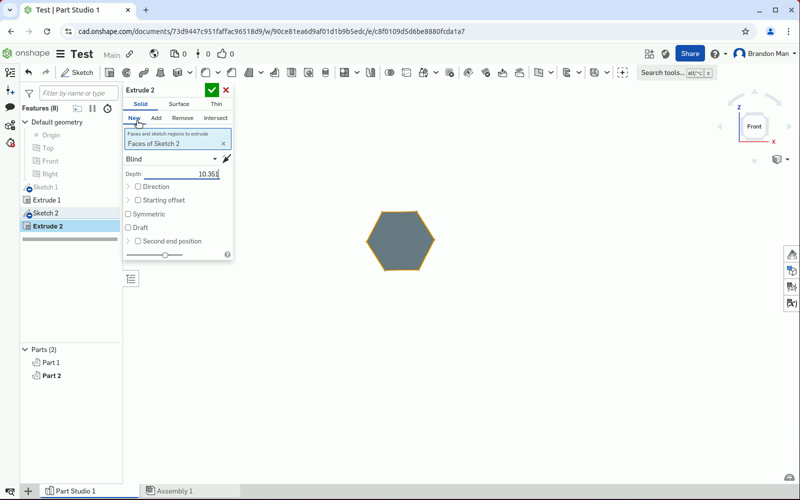
key(enter)
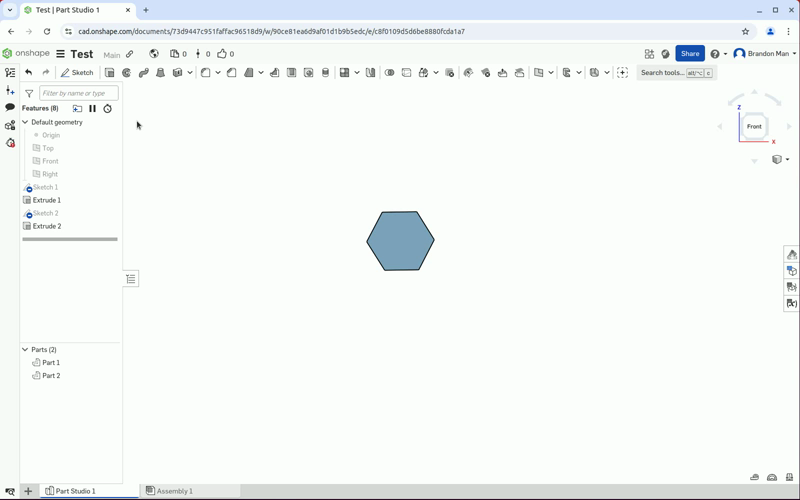
key(shift+h)
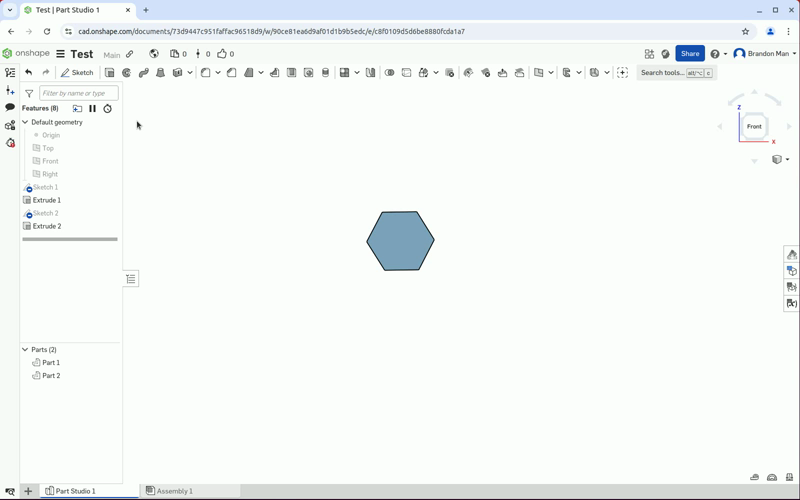
key(shift+h)
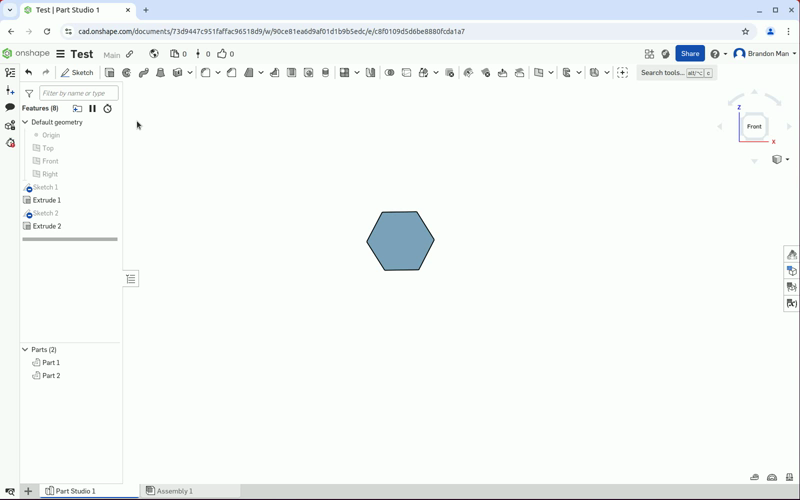
mouse_move(73, 189)
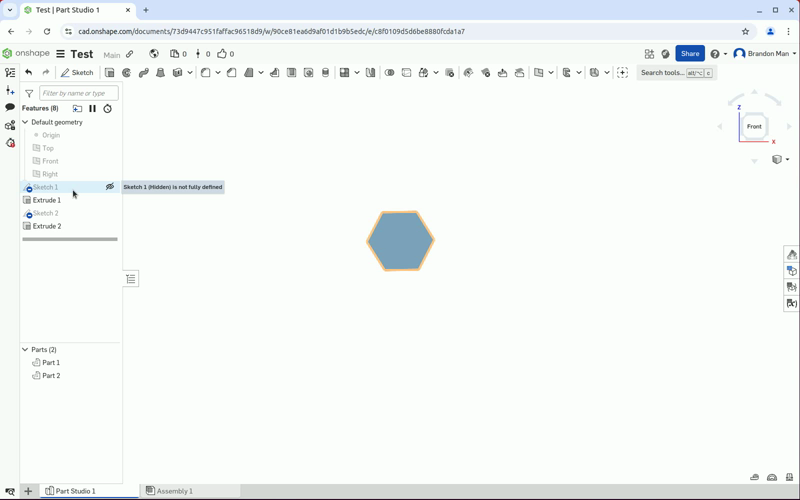
click(73, 189)
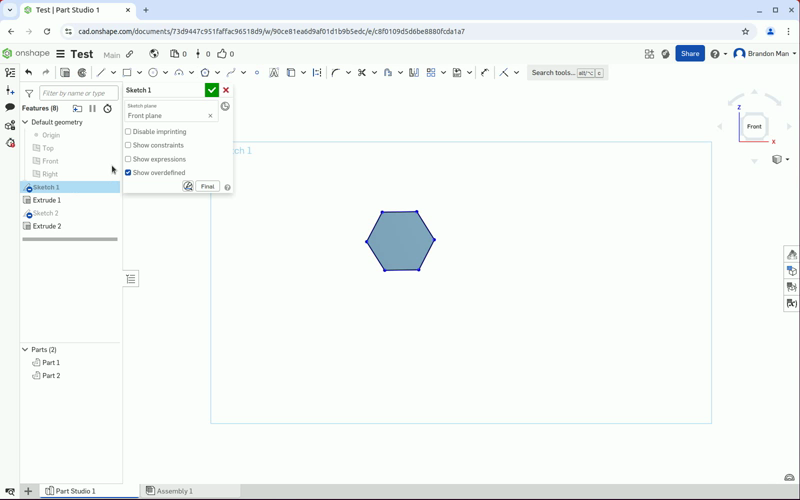
mouse_move(229, 92)
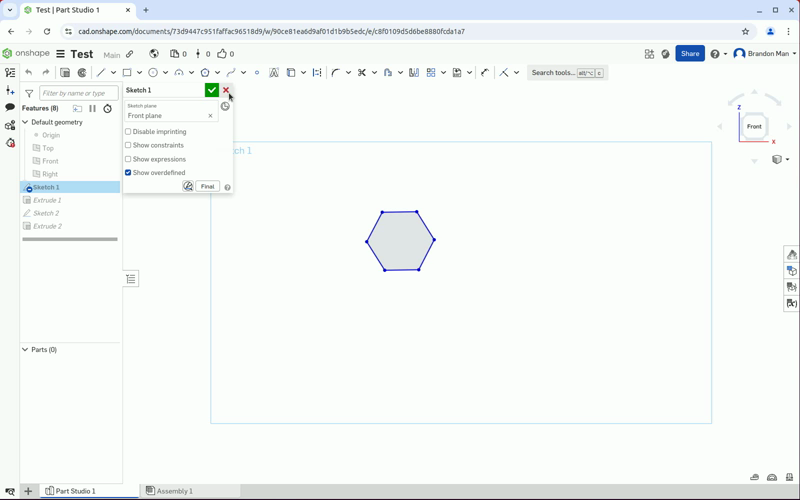
click(229, 92)
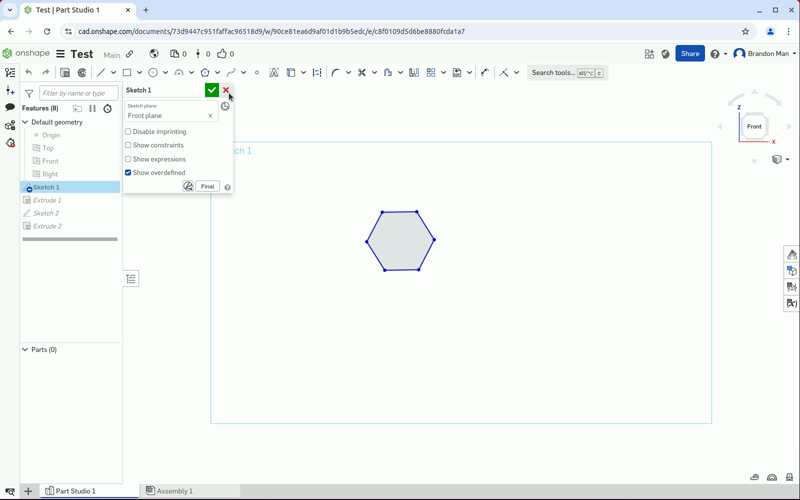
key(shift+s)
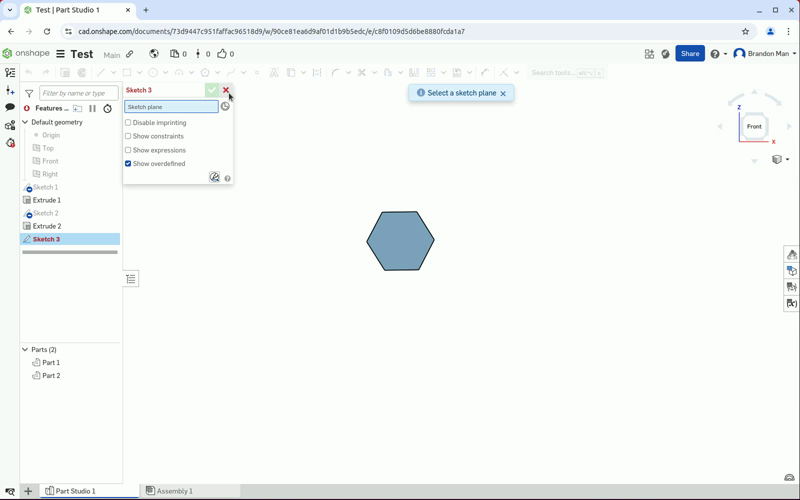
mouse_move(73, 163)
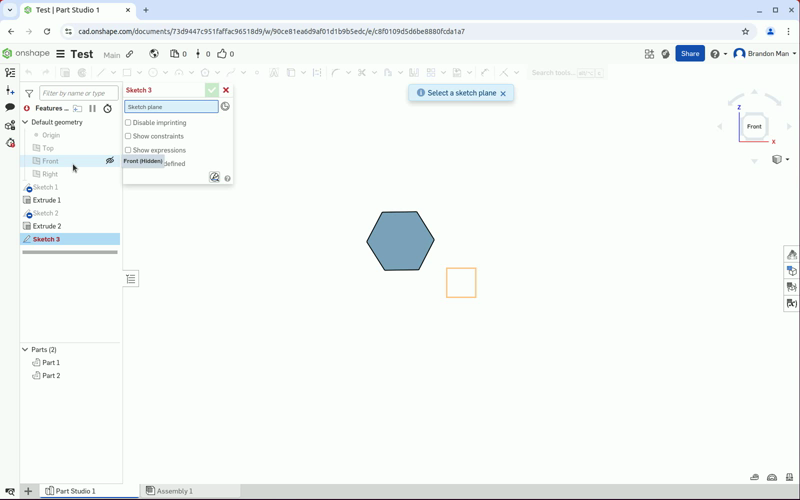
click(73, 163)
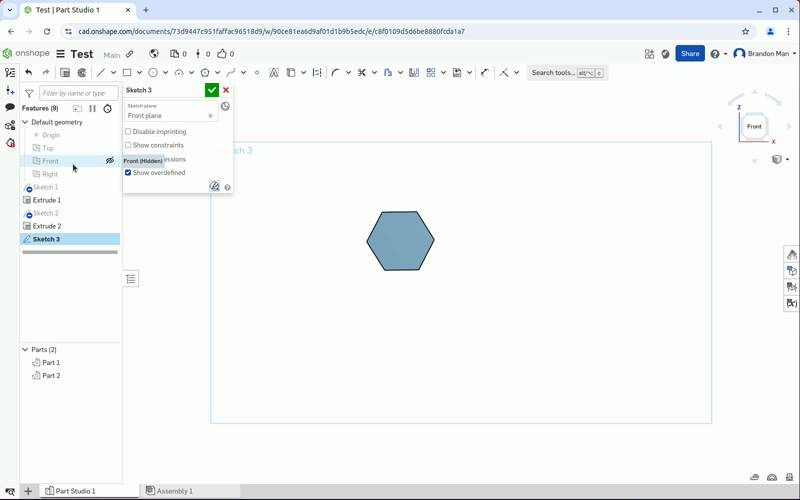
mouse_move(73, 352)
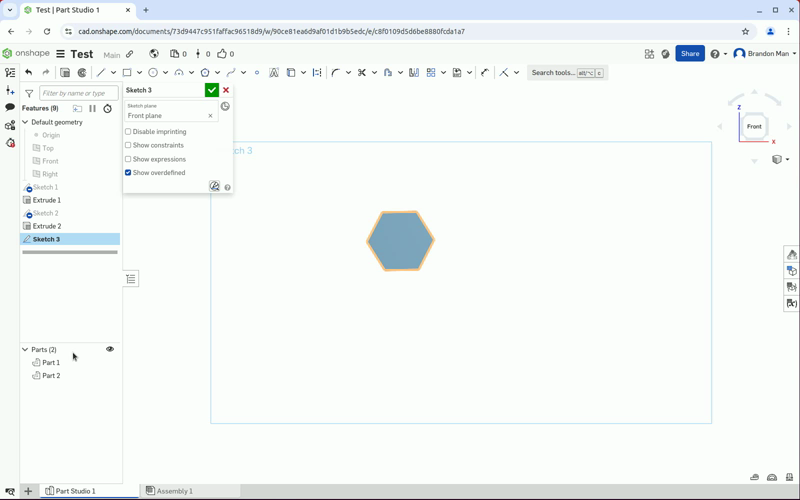
key(y)
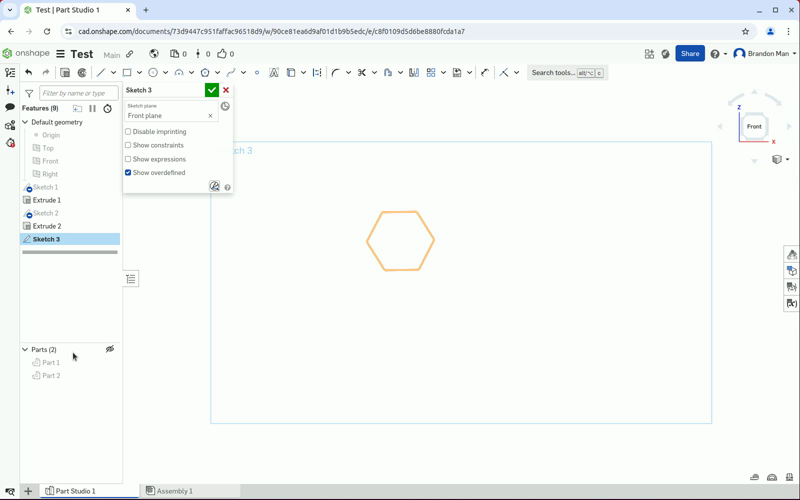
key(l)
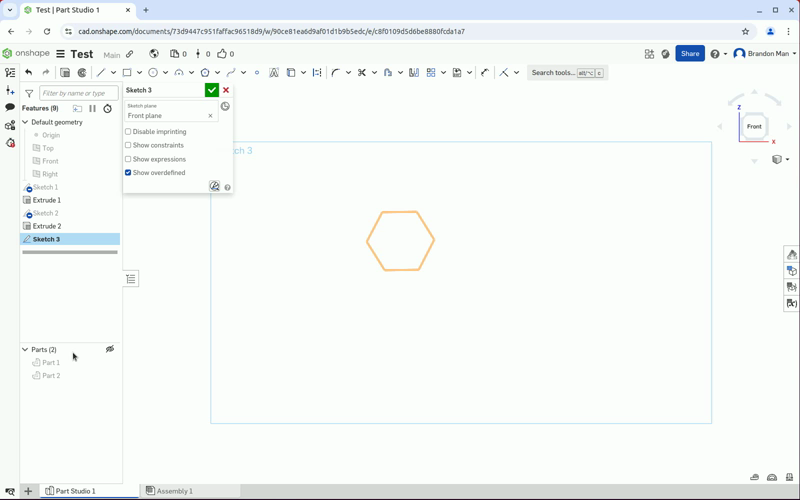
key_down(shift)
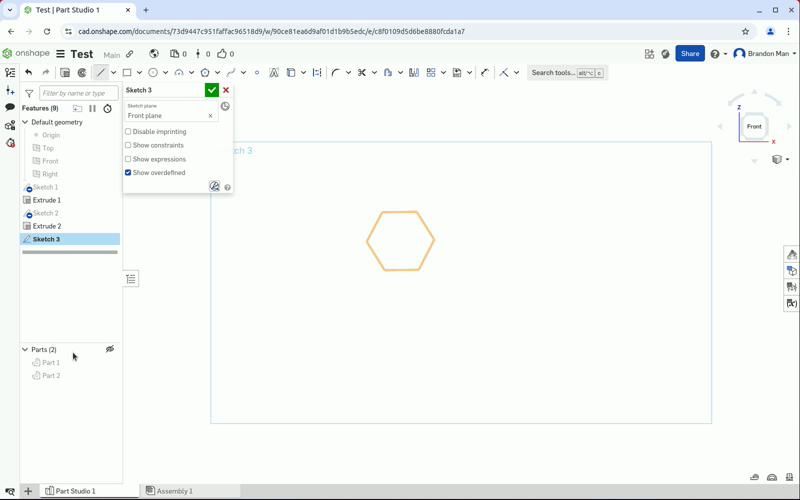
mouse_move(492, 211)
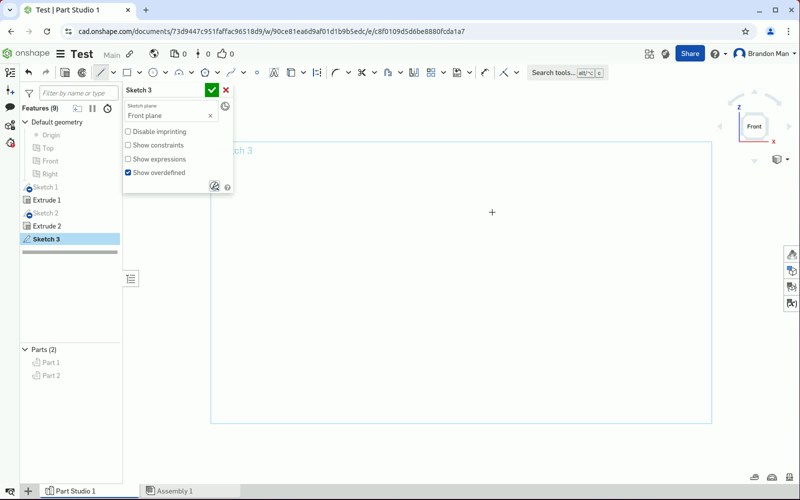
click(492, 211)
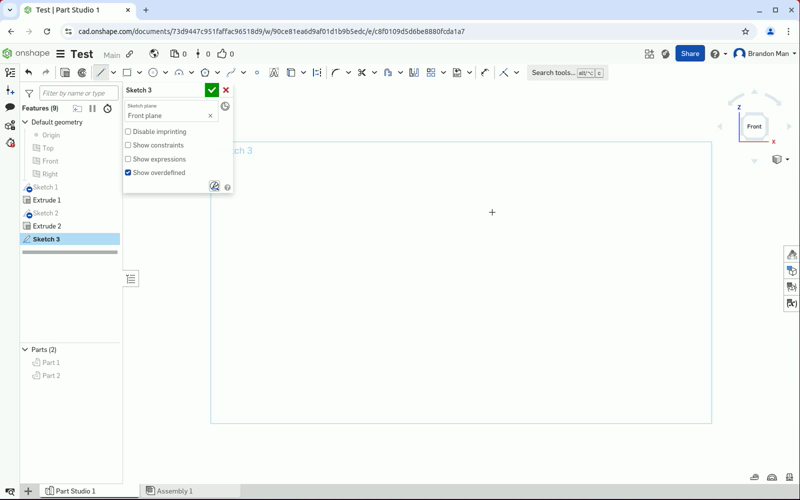
key_up(shift)
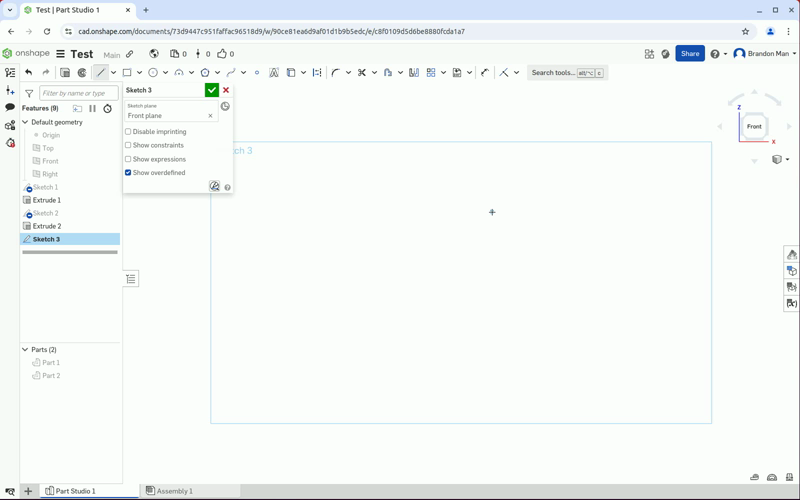
key_down(shift)
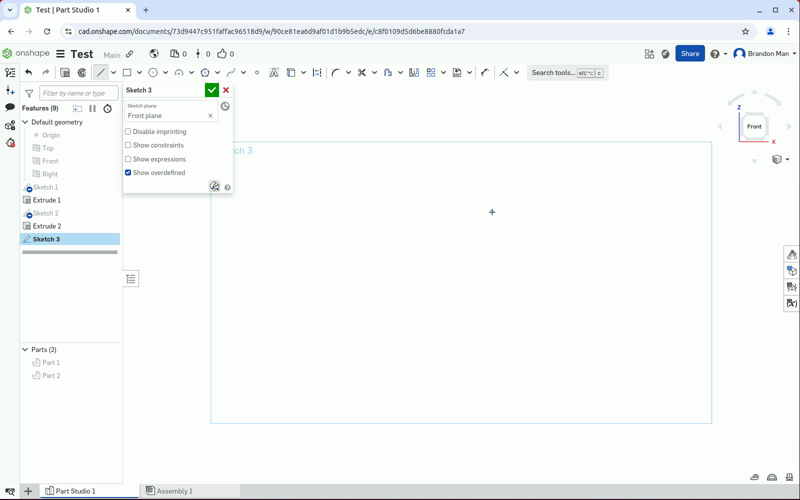
mouse_move(522, 211)
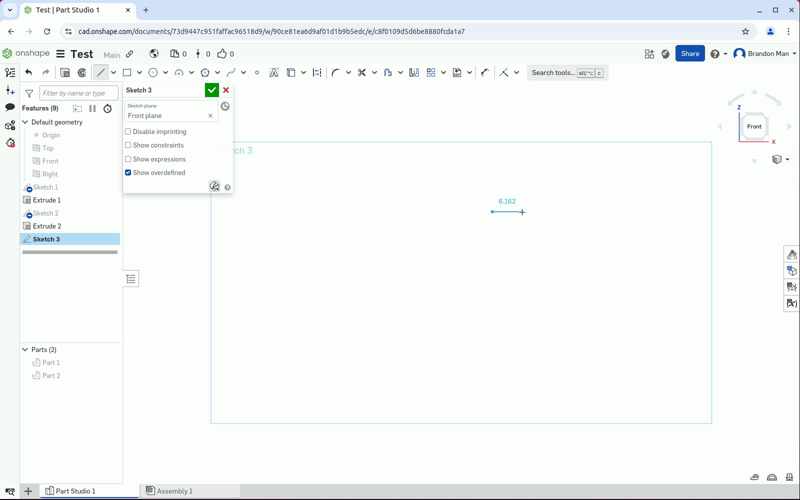
mouse_move(516, 236)
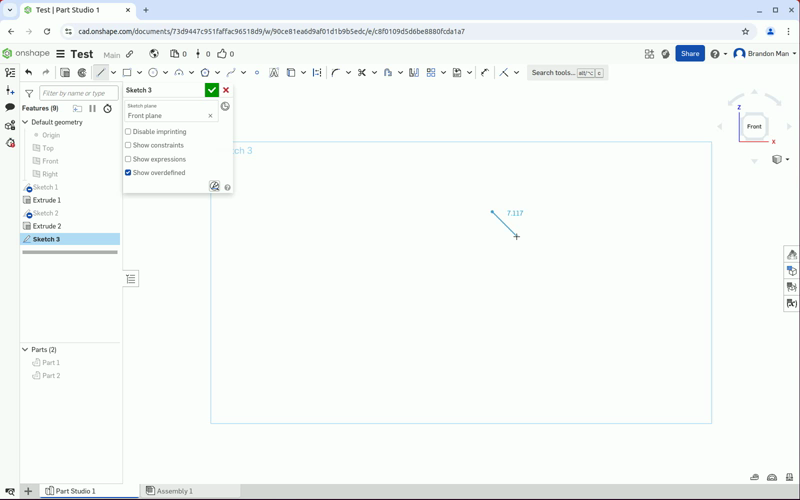
click(516, 236)
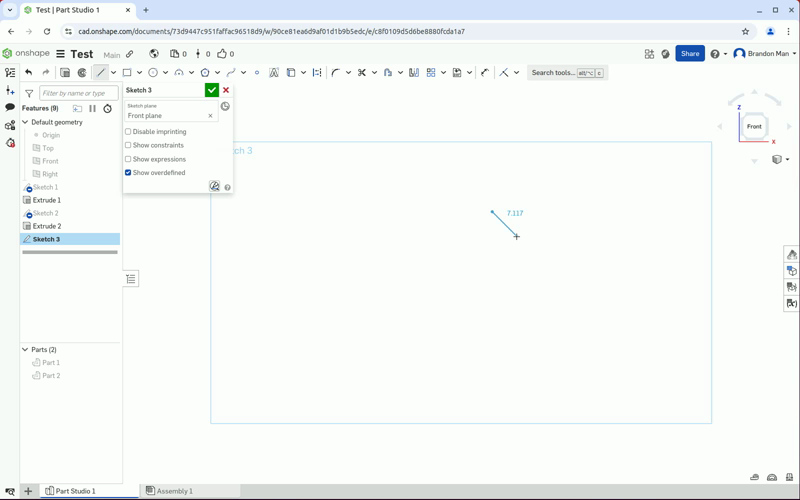
key_up(shift)
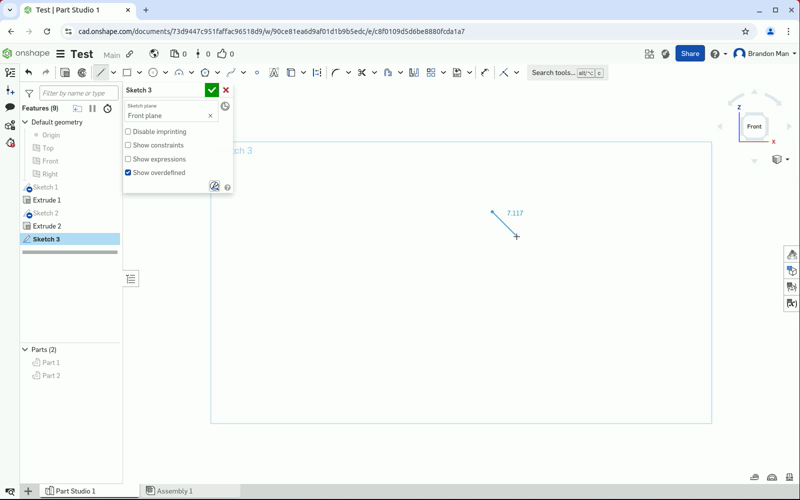
key_down(shift)
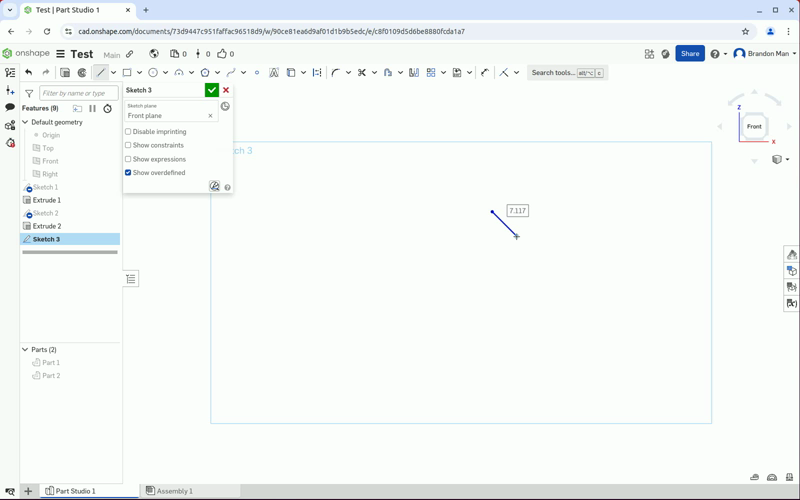
mouse_move(546, 236)
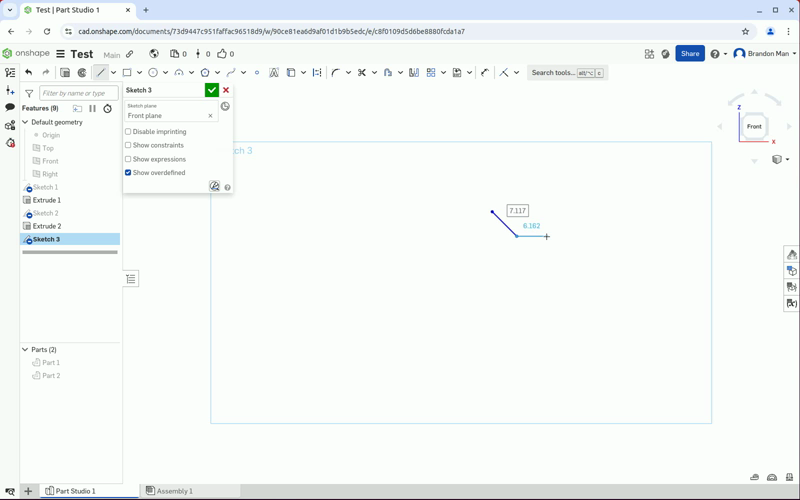
mouse_move(550, 227)
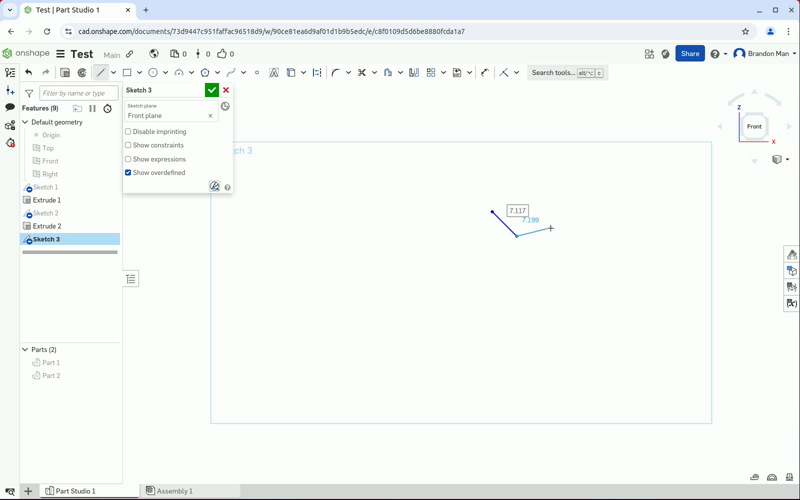
click(550, 227)
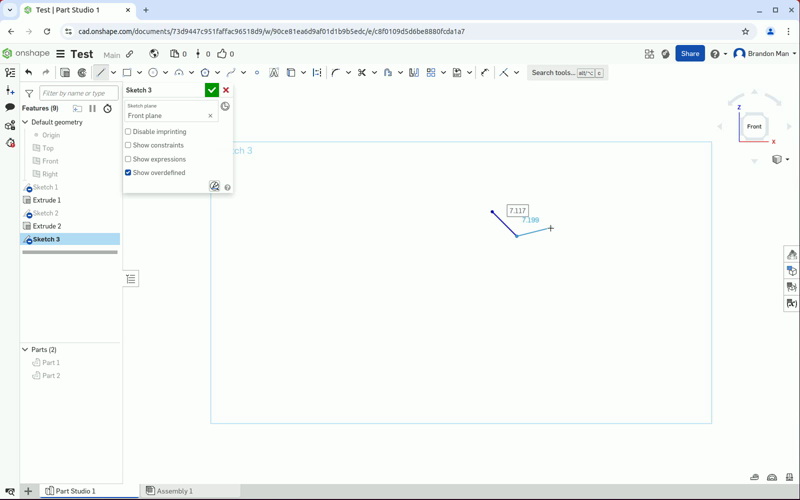
key_up(shift)
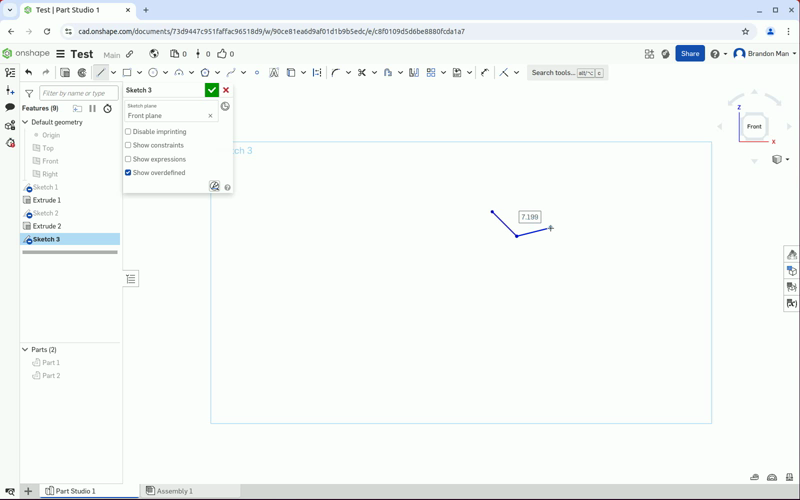
key_down(shift)
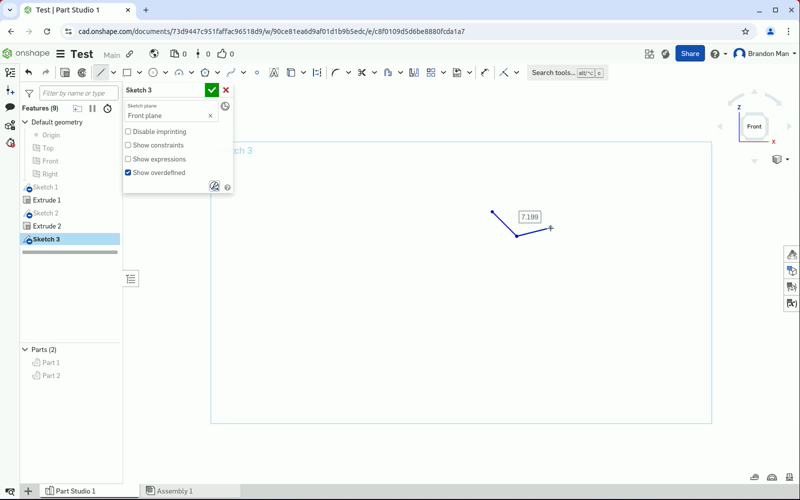
mouse_move(580, 227)
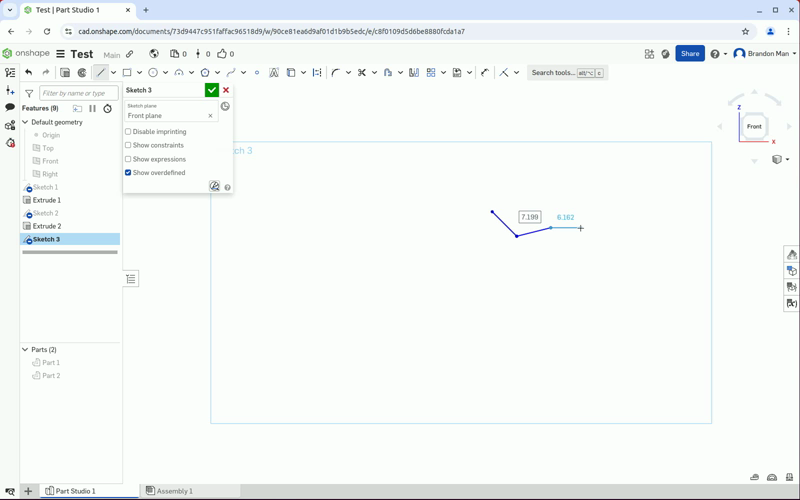
mouse_move(559, 194)
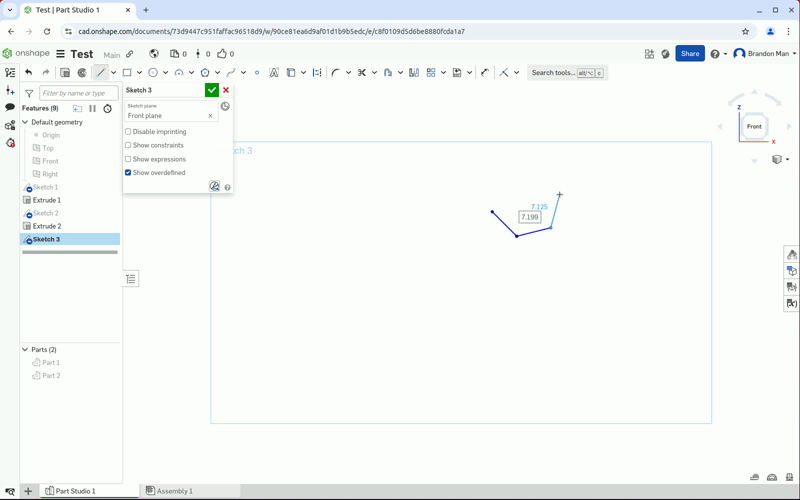
click(559, 194)
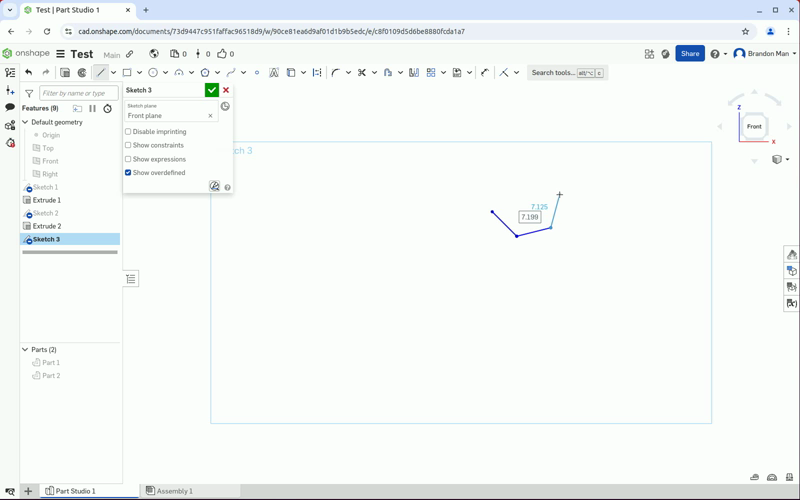
key_up(shift)
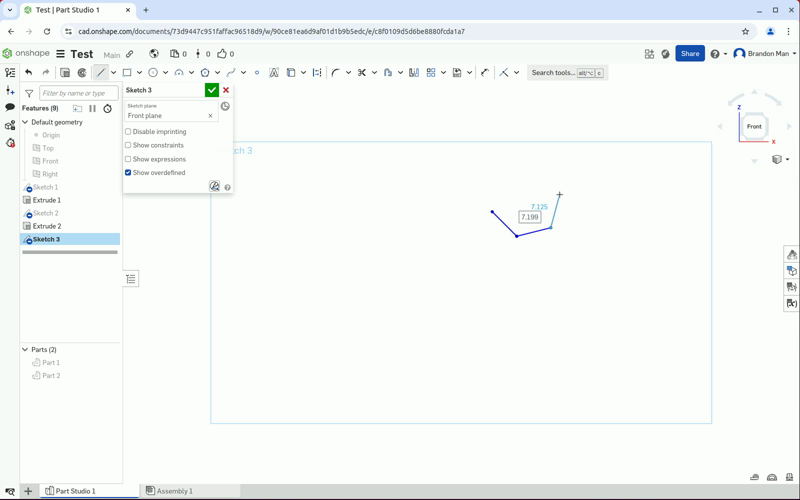
key_down(shift)
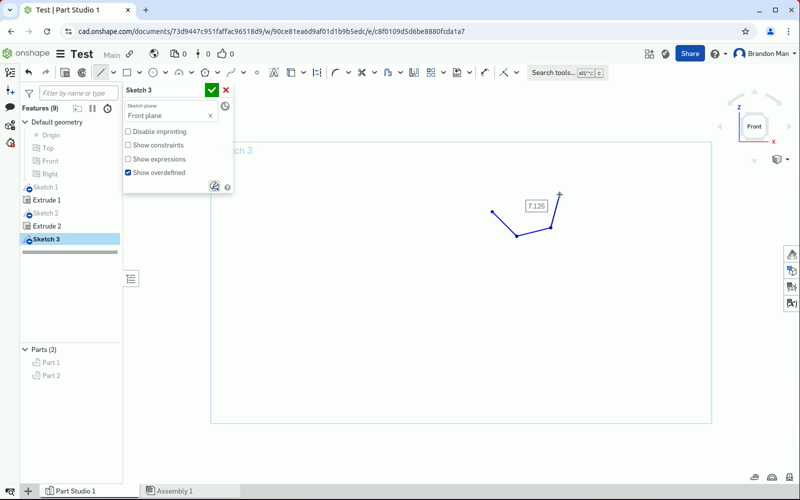
mouse_move(589, 194)
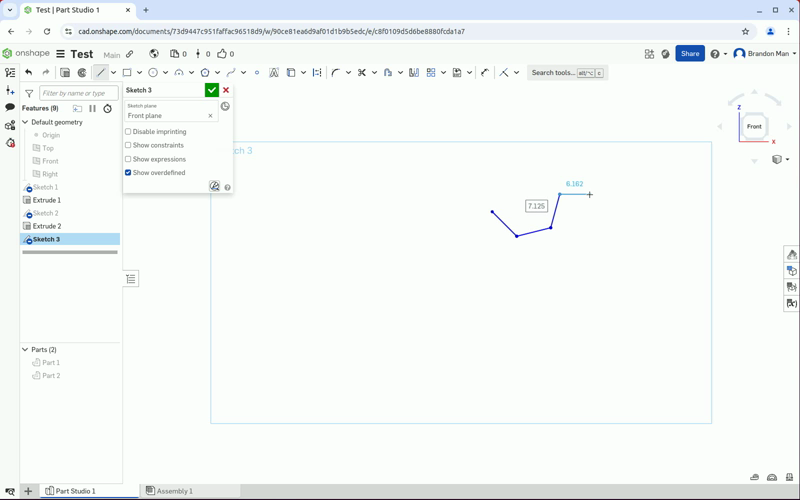
mouse_move(535, 169)
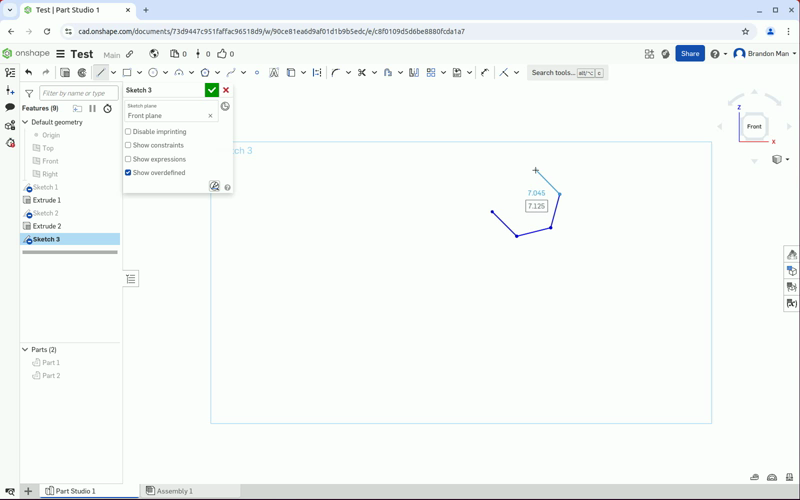
click(535, 169)
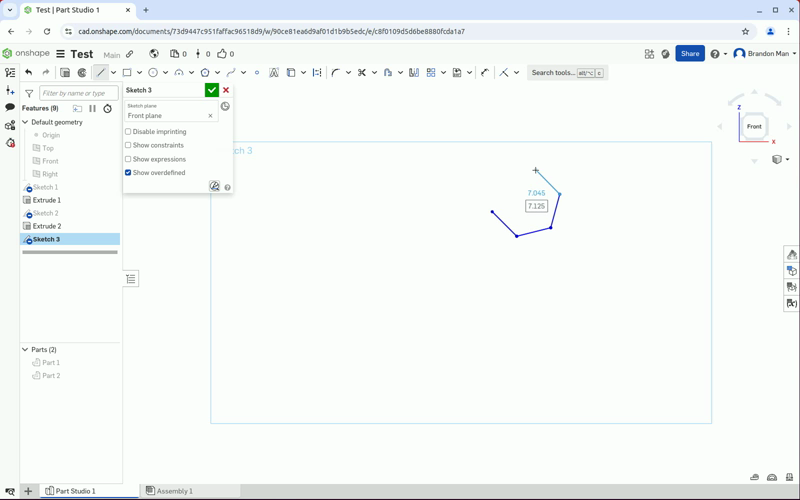
key_up(shift)
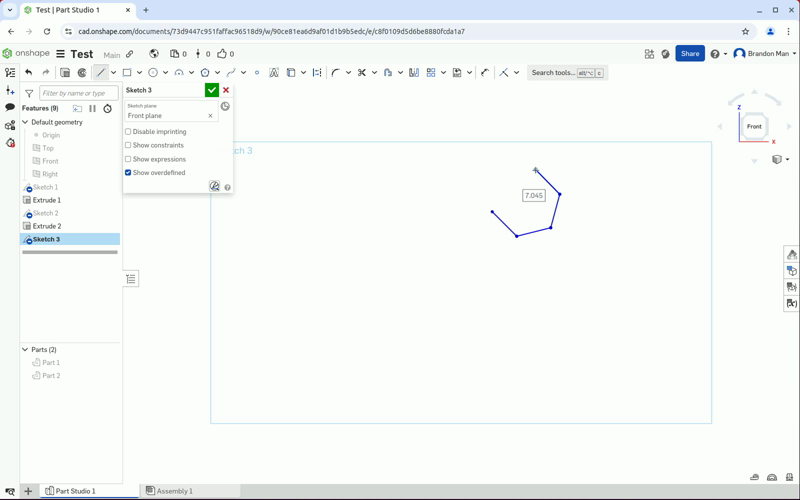
key_down(shift)
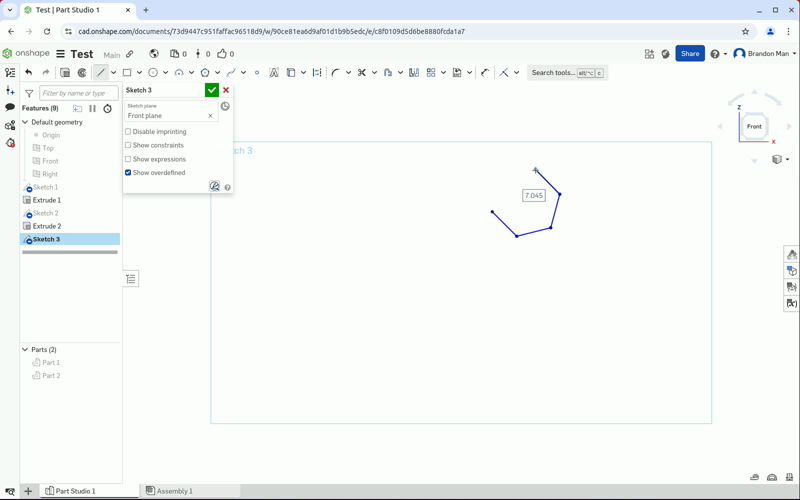
mouse_move(565, 169)
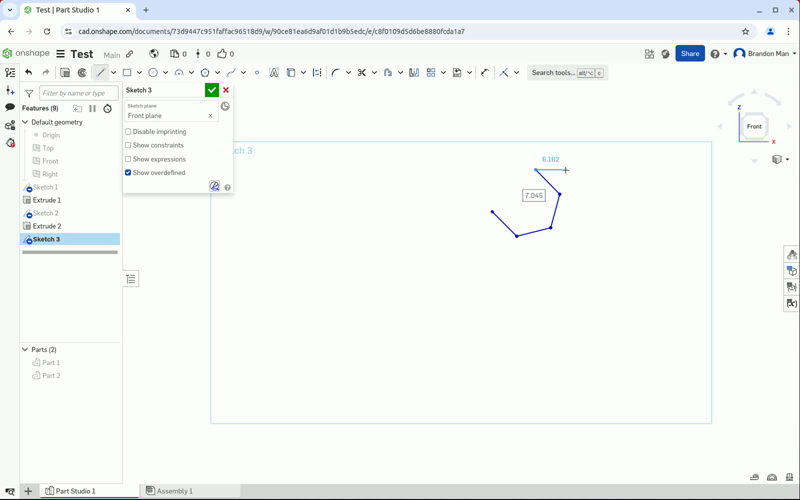
mouse_move(501, 178)
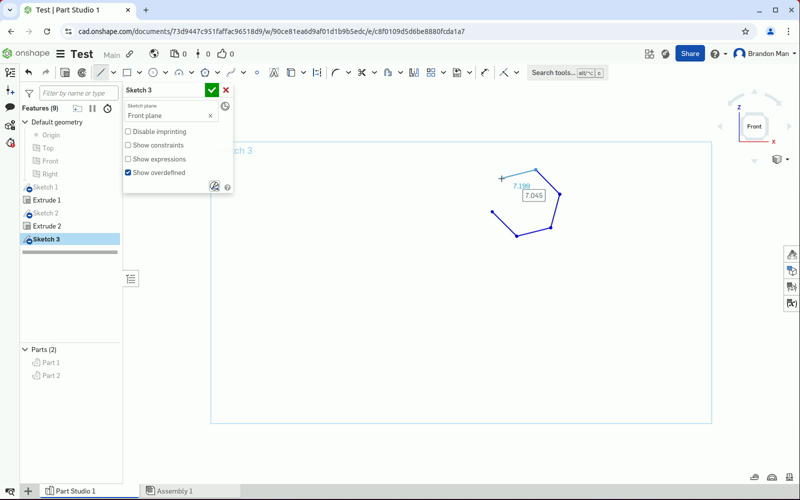
click(501, 178)
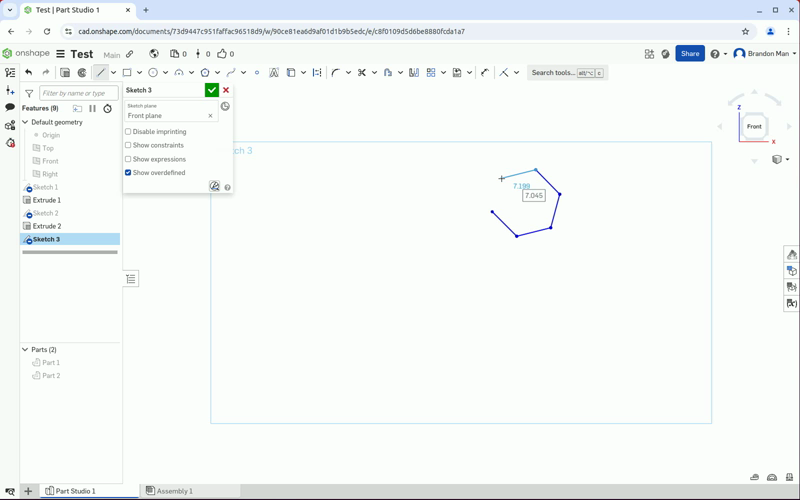
key_up(shift)
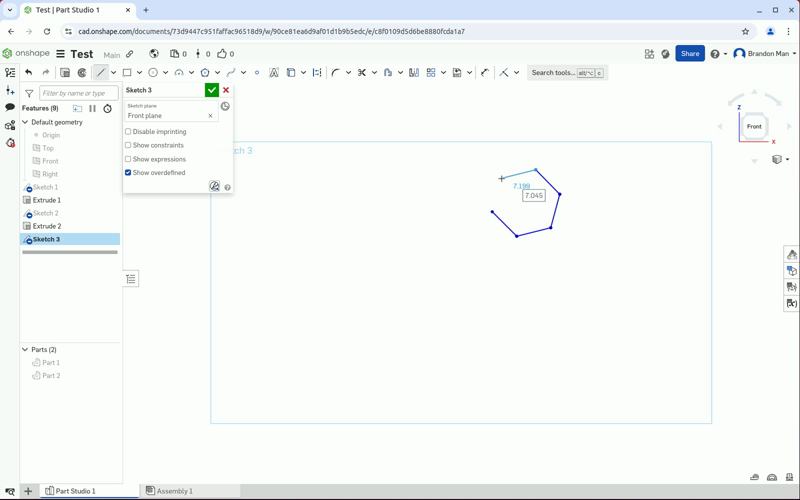
mouse_move(531, 178)
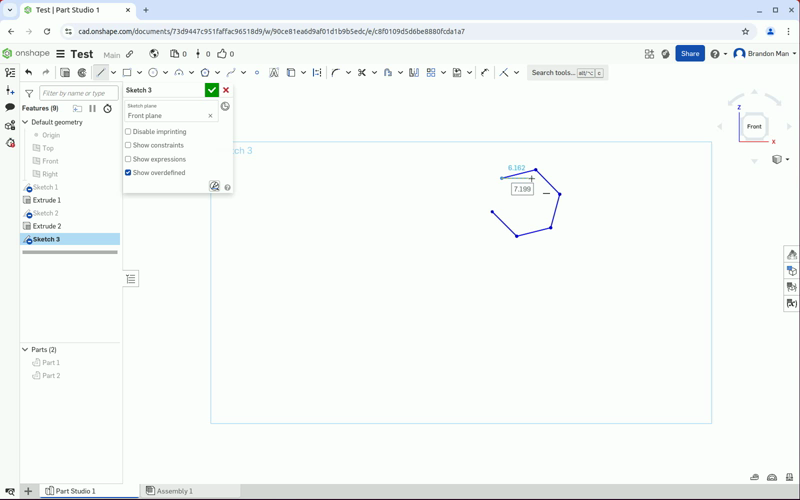
key_down(shift)
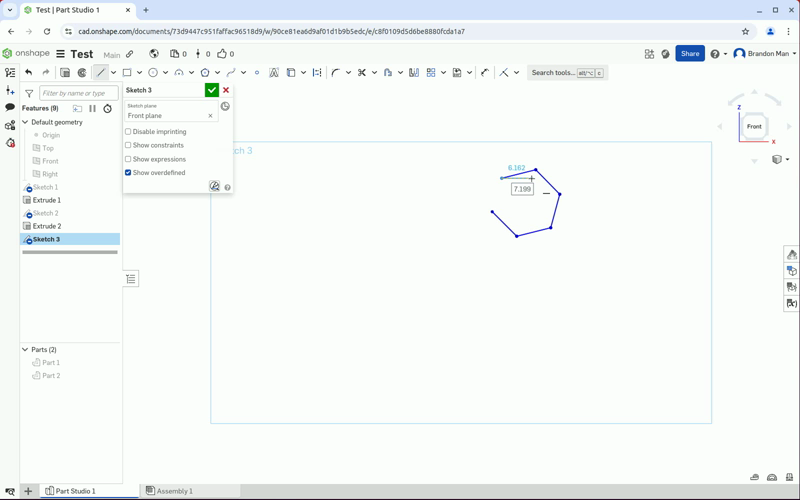
mouse_move(492, 211)
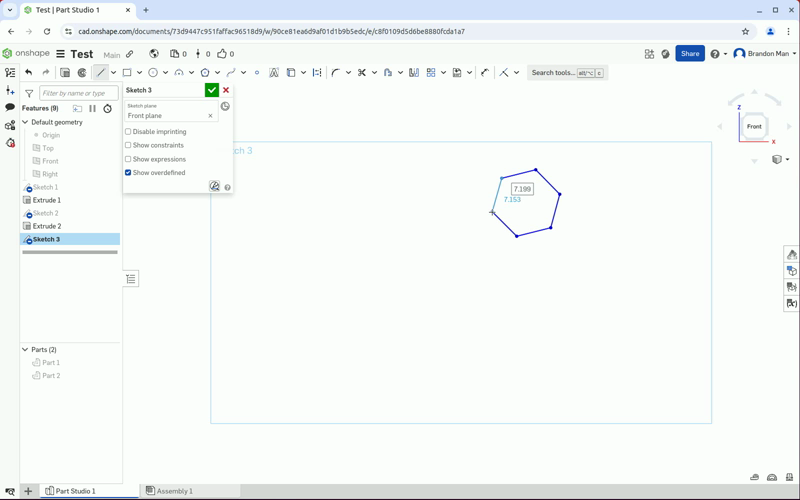
key_up(shift)
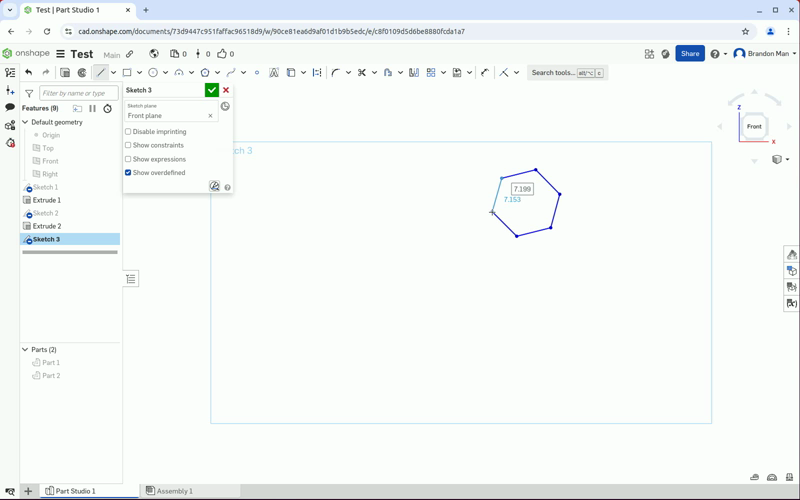
click(492, 211)
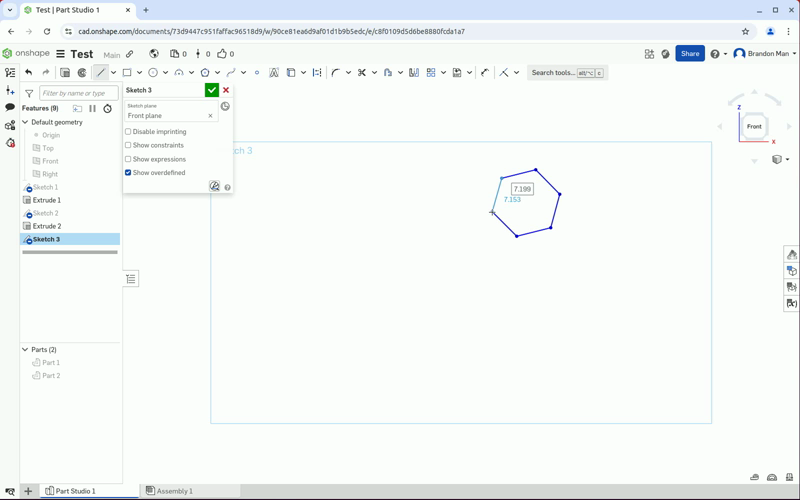
key(esc)
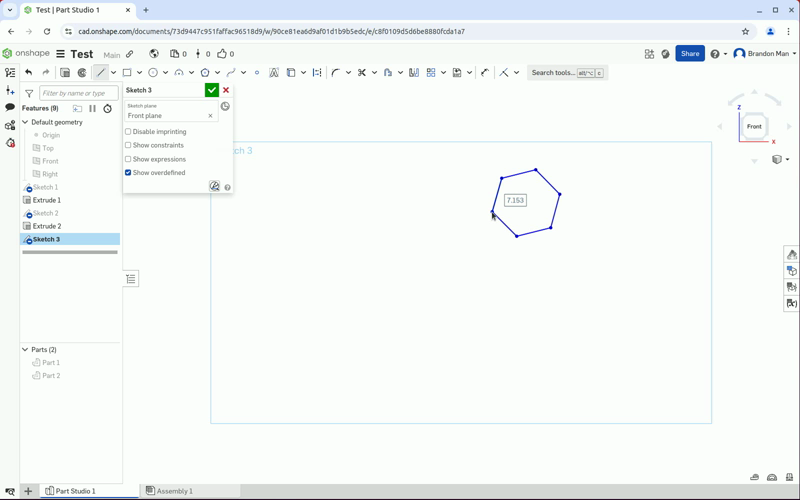
mouse_move(548, 187)
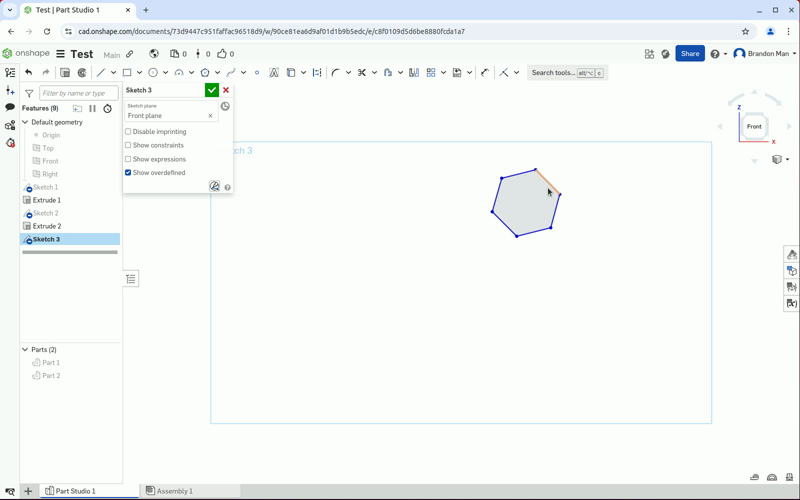
click(548, 187)
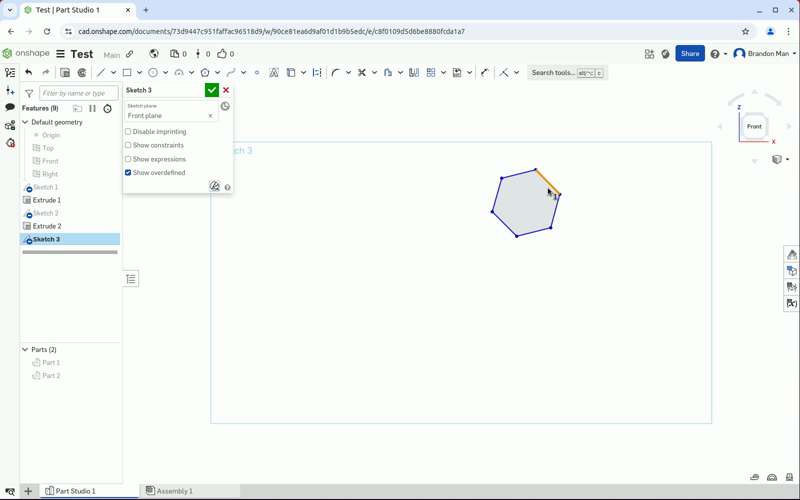
mouse_move(73, 352)
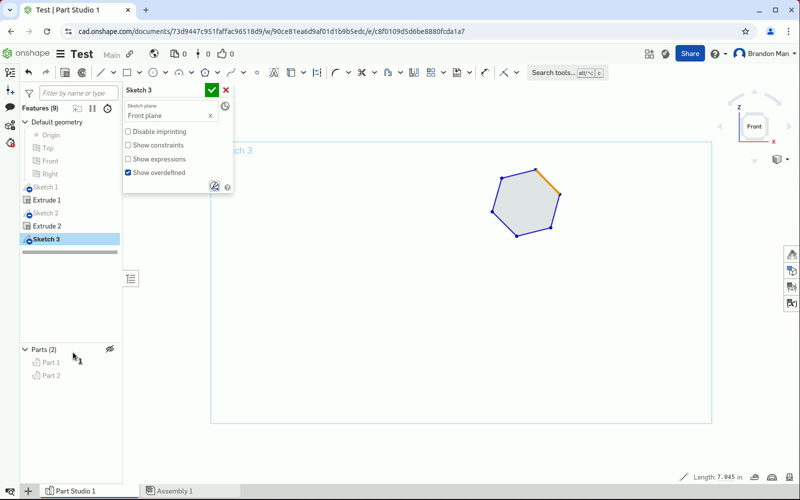
key(shift+y)
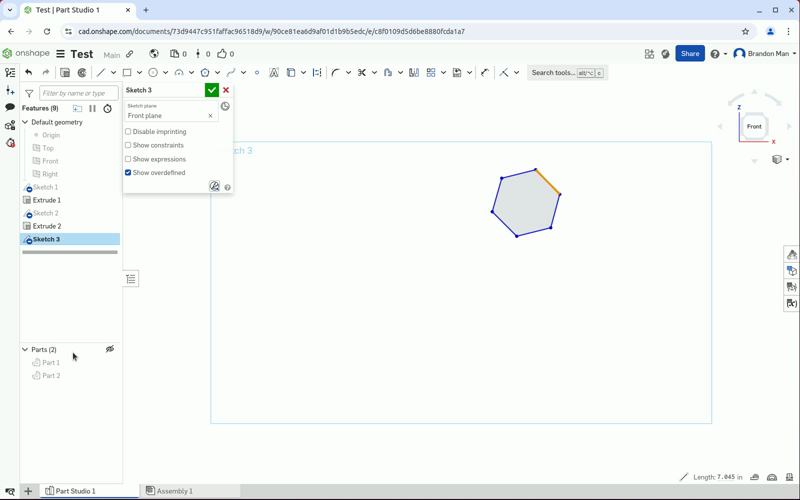
key(shift+e)
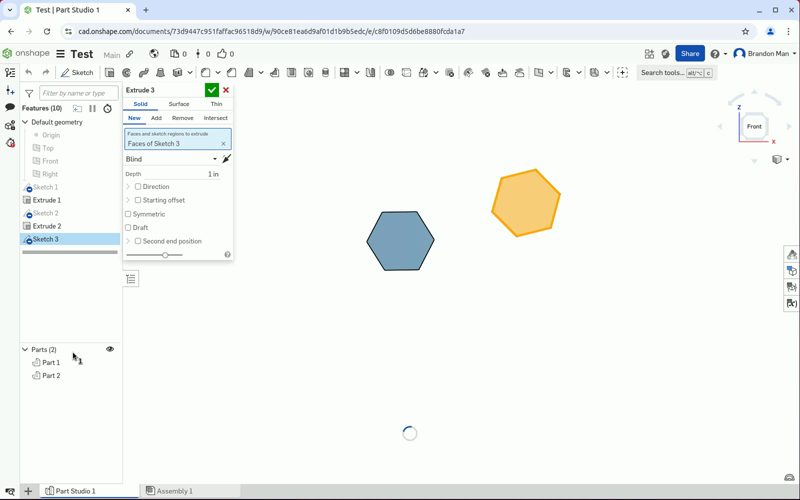
mouse_move(143, 106)
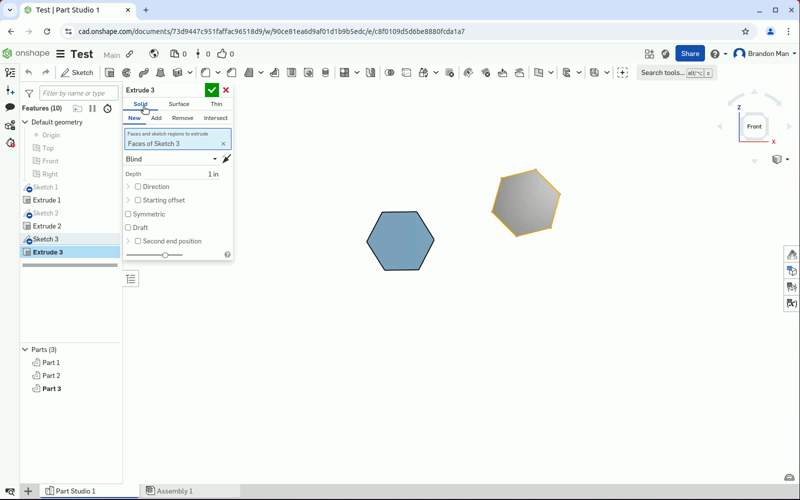
click(143, 106)
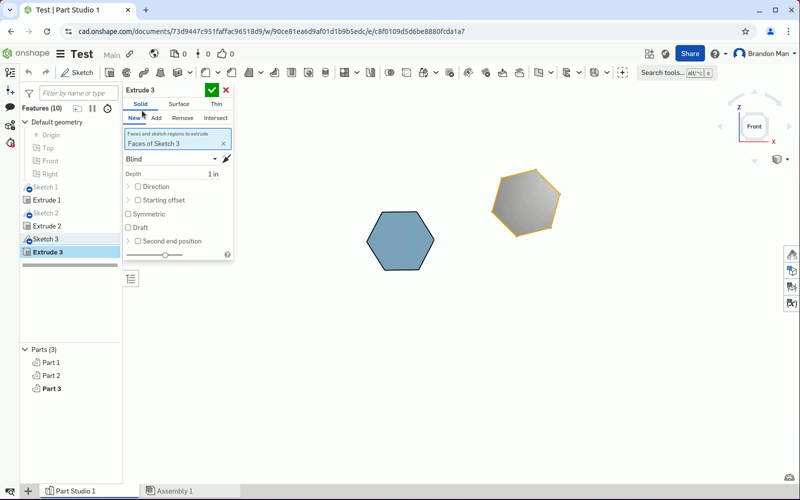
mouse_move(137, 120)
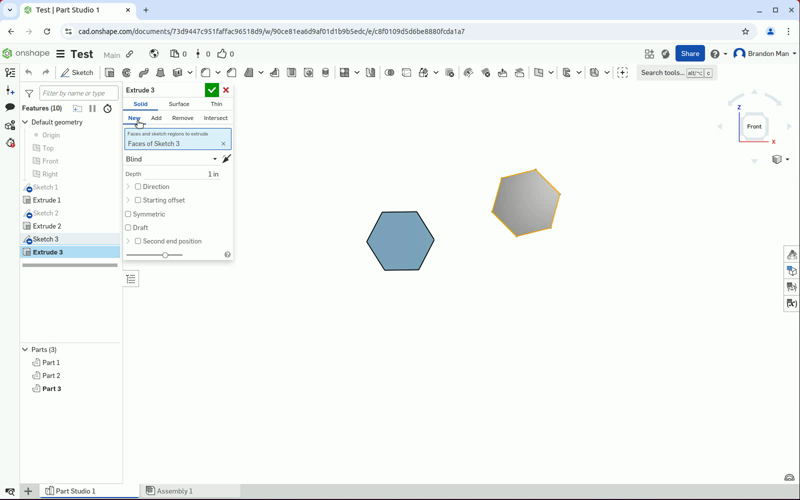
click(137, 120)
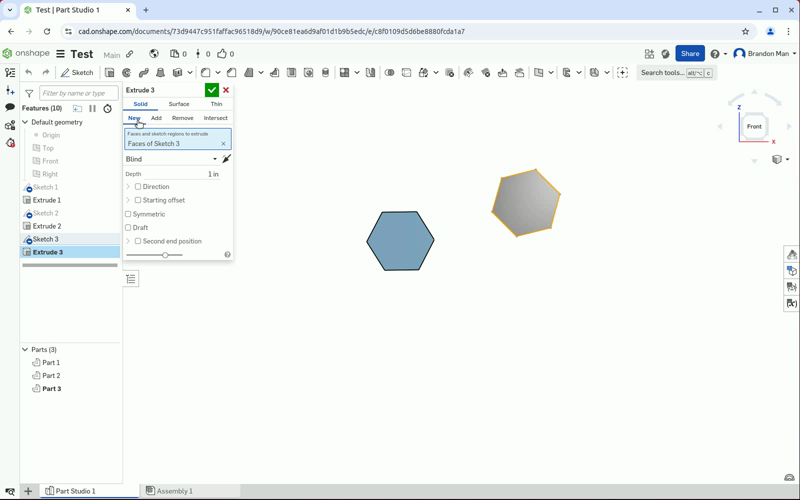
key(tab, 4)
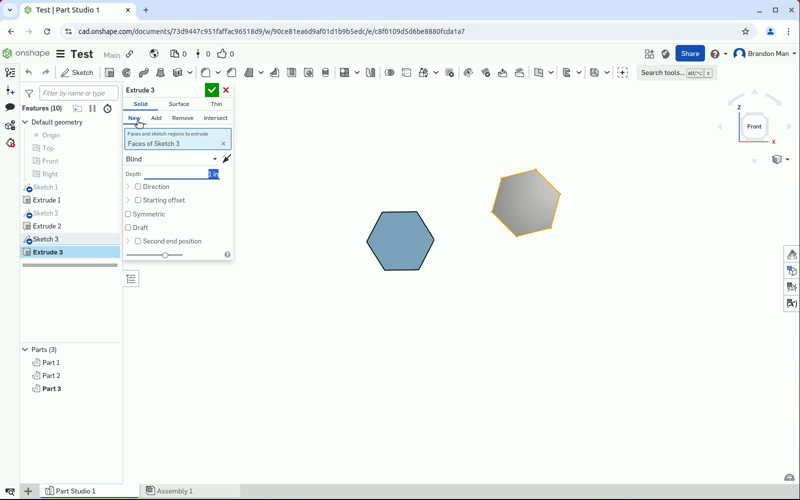
text(10.351)
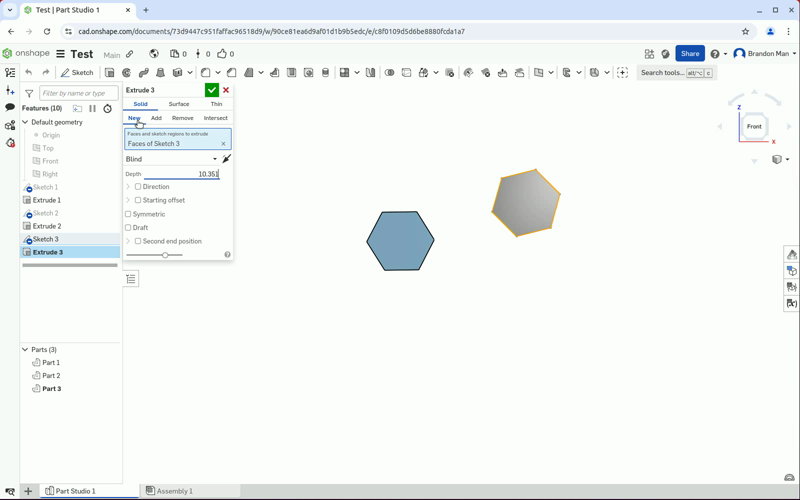
key(enter)
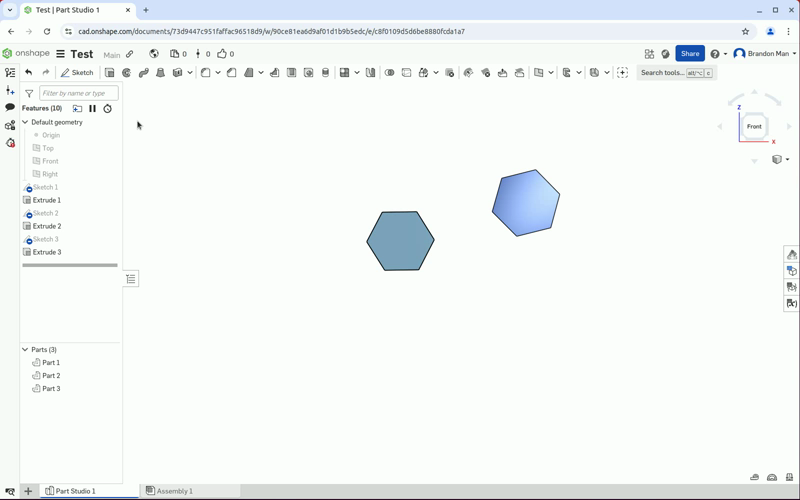
key(shift+h)
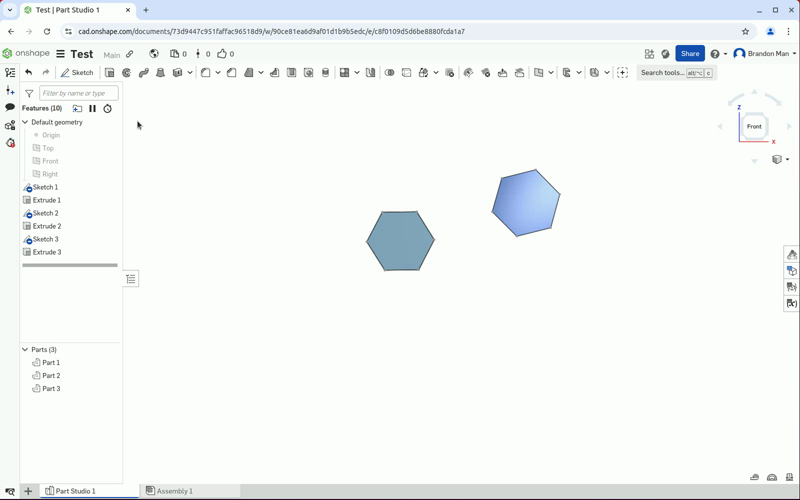
key(shift+h)
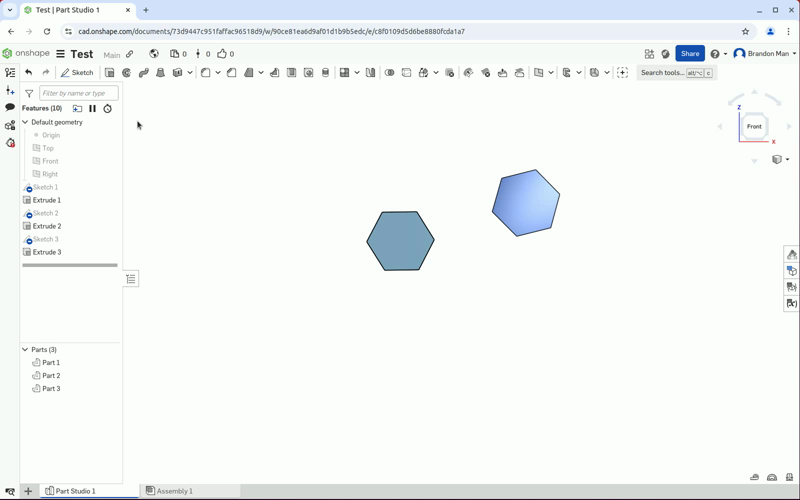
mouse_move(73, 189)
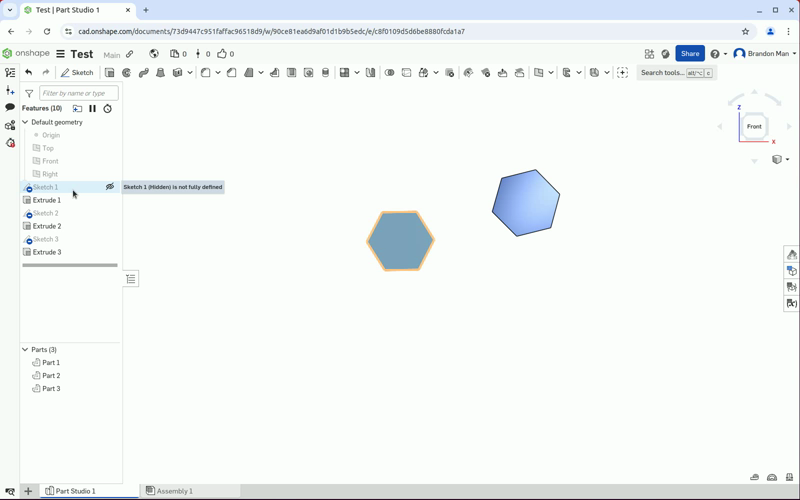
click(73, 189)
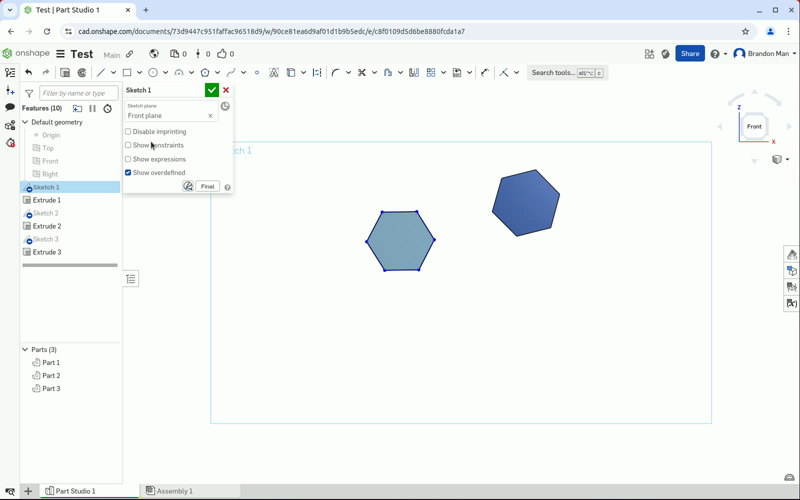
mouse_move(229, 92)
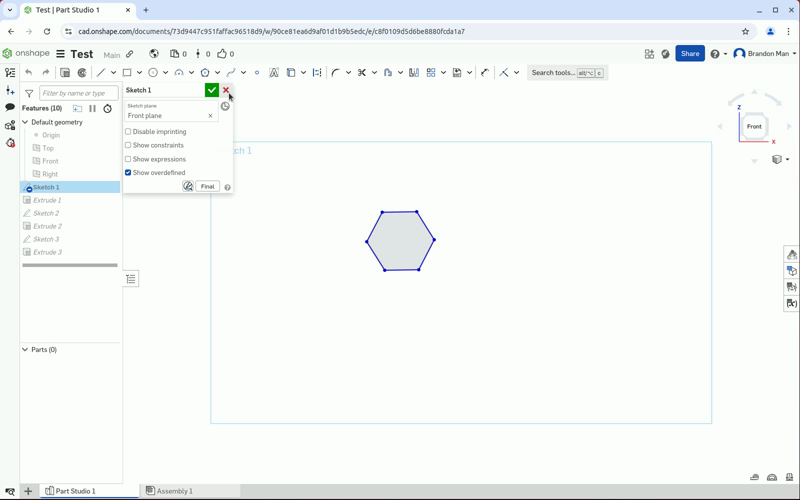
click(229, 92)
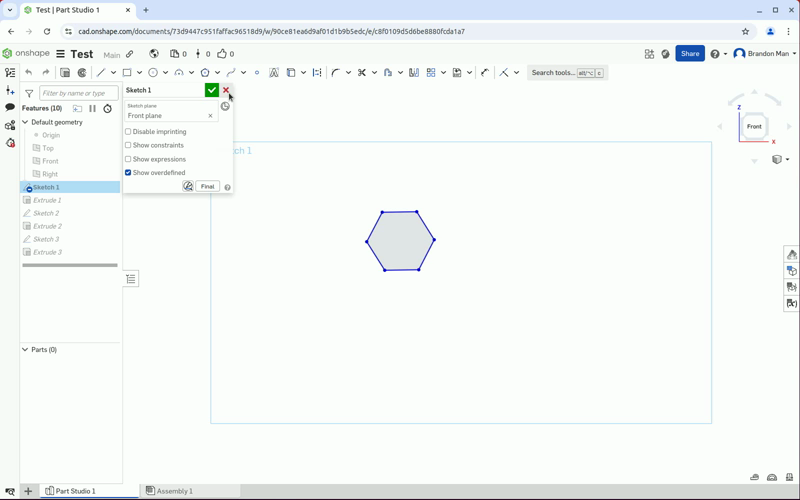
key(shift+s)
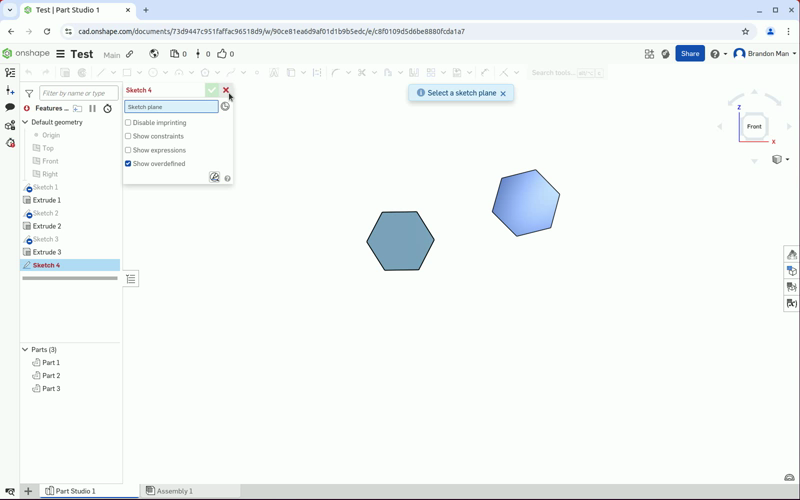
mouse_move(73, 163)
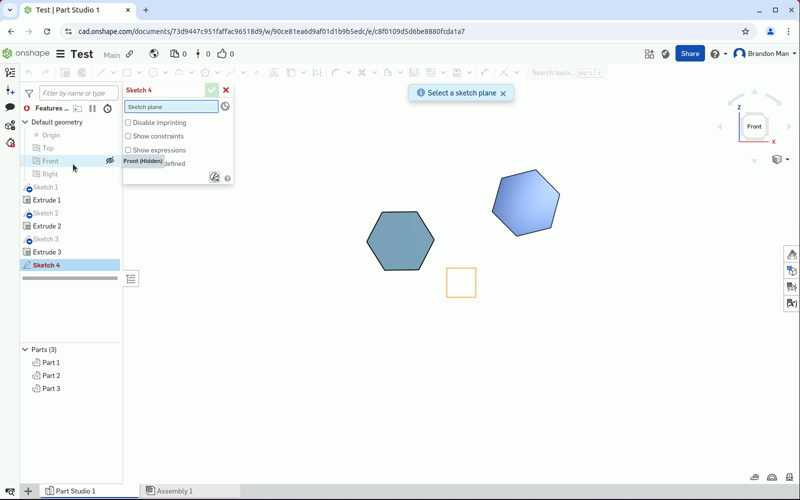
click(73, 163)
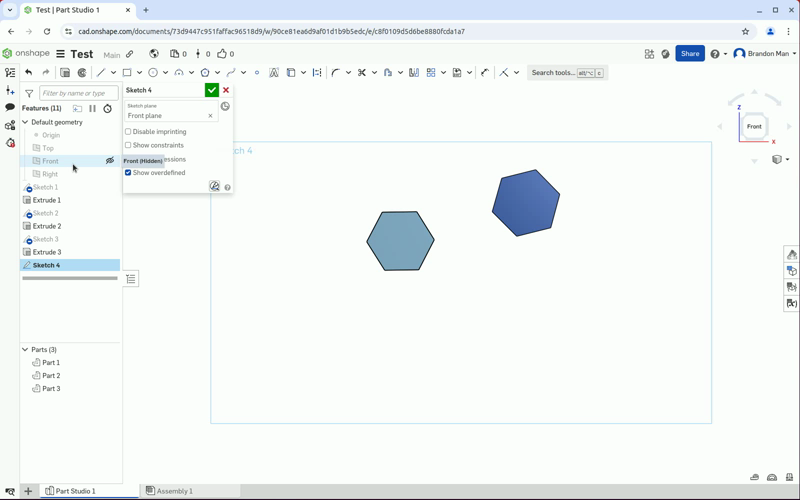
mouse_move(73, 352)
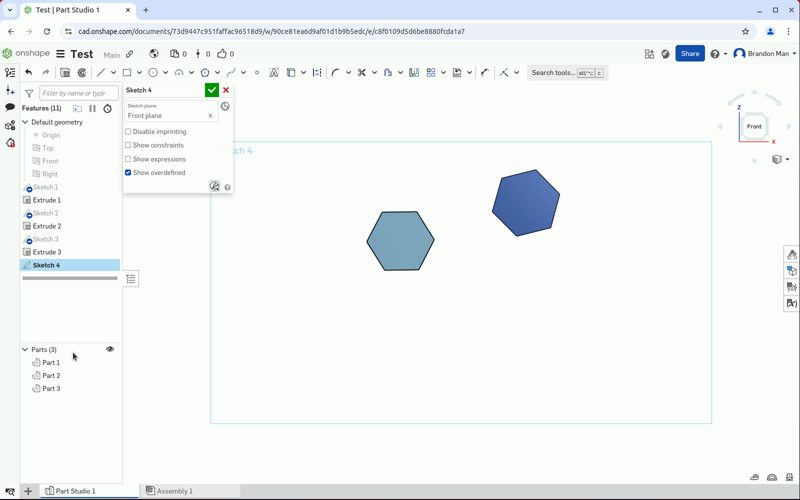
key(y)
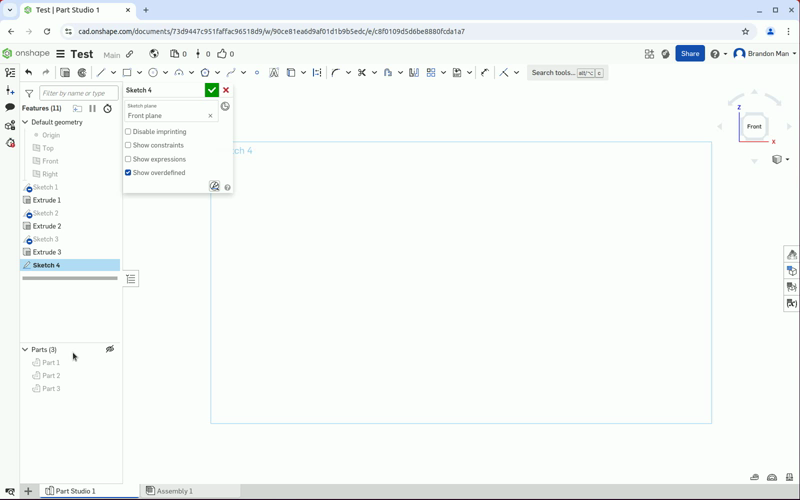
key(l)
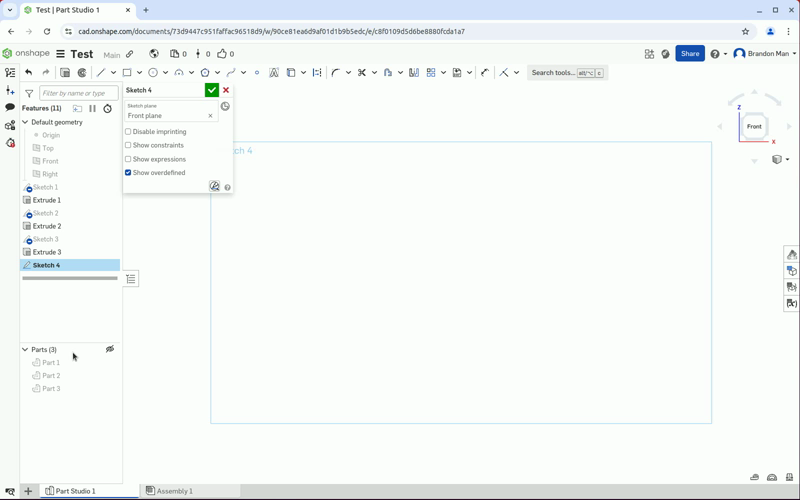
key_down(shift)
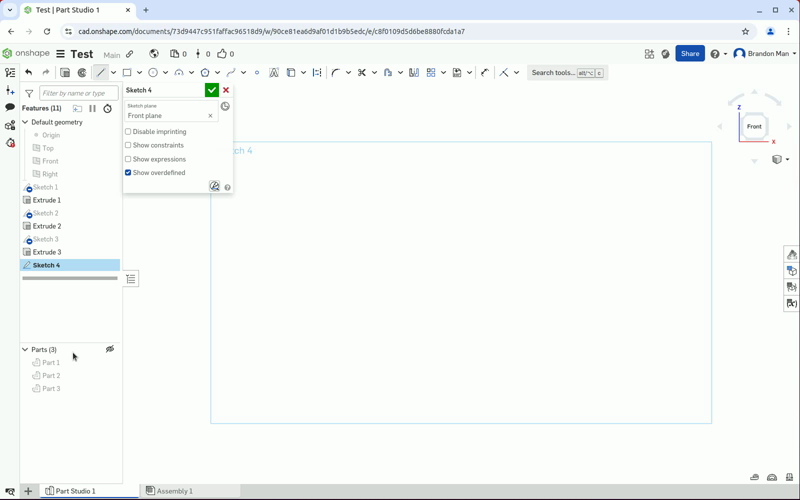
mouse_move(366, 241)
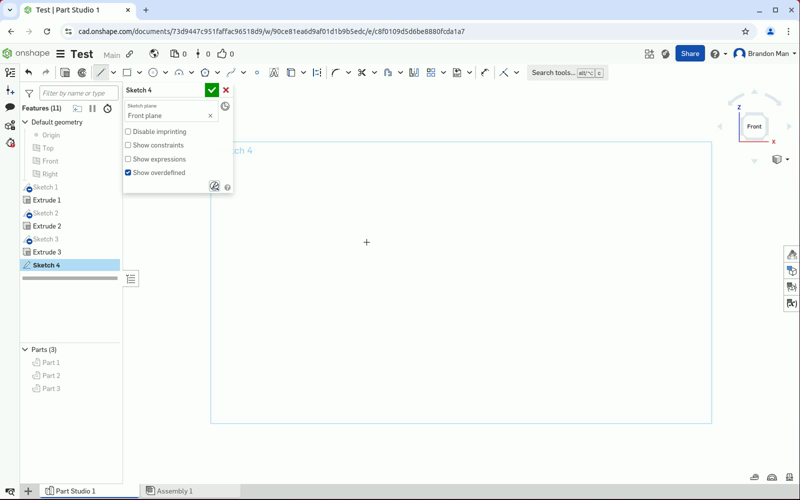
click(366, 241)
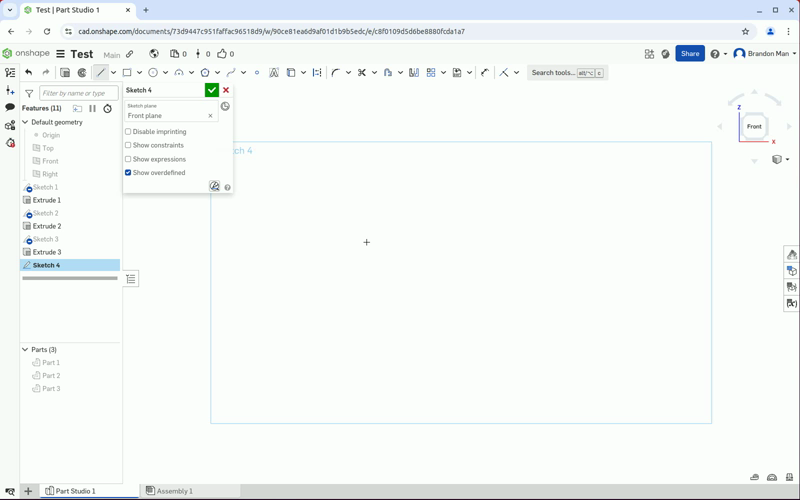
key_up(shift)
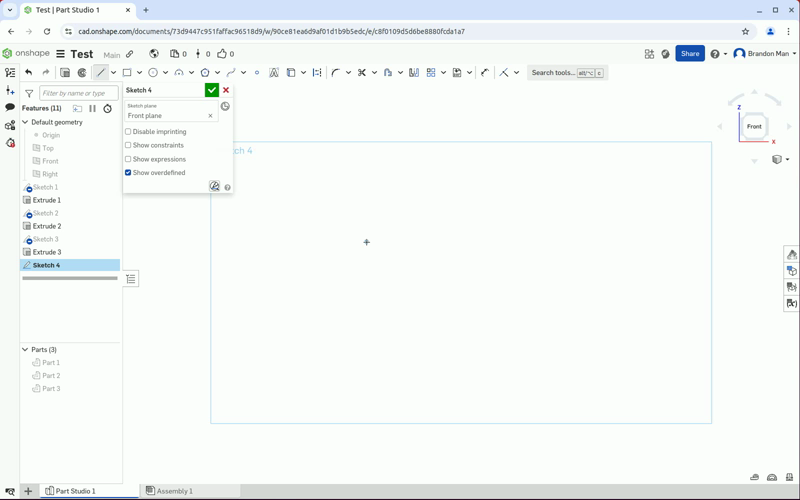
key_down(shift)
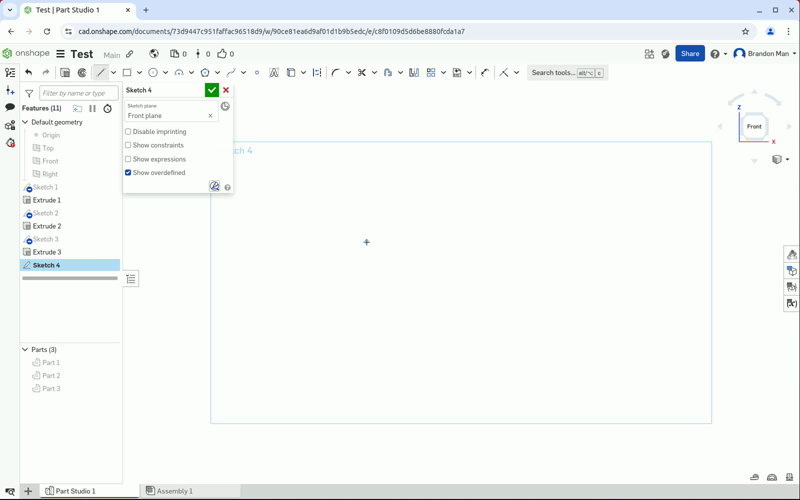
mouse_move(396, 241)
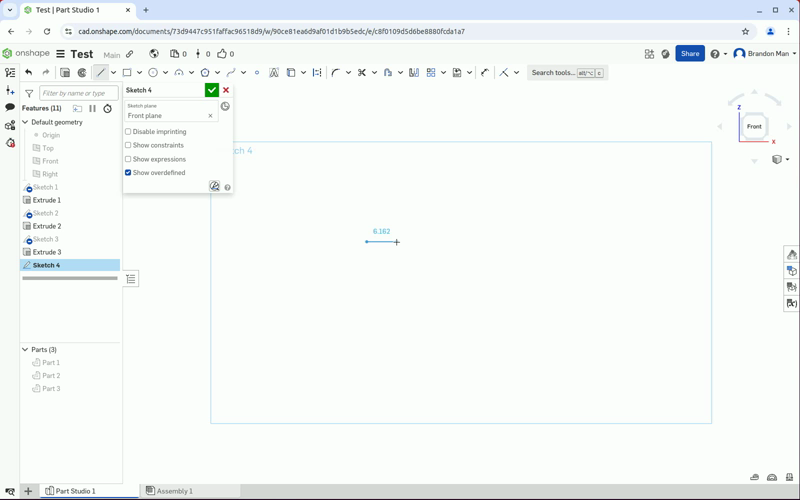
mouse_move(384, 270)
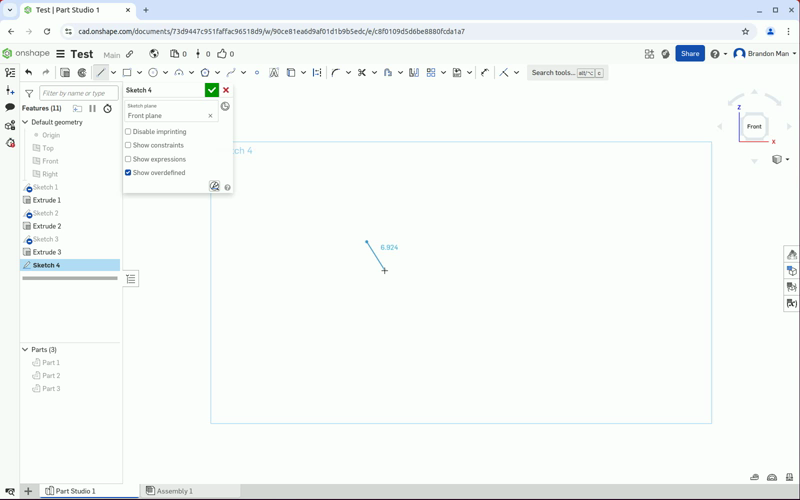
click(384, 270)
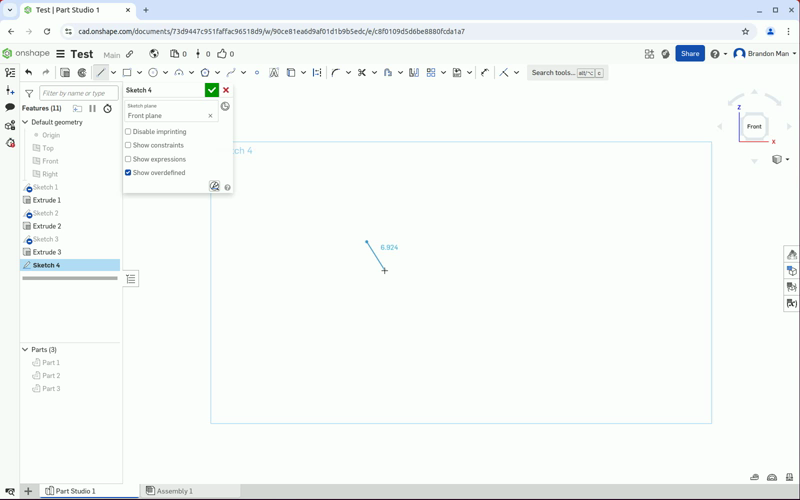
key_up(shift)
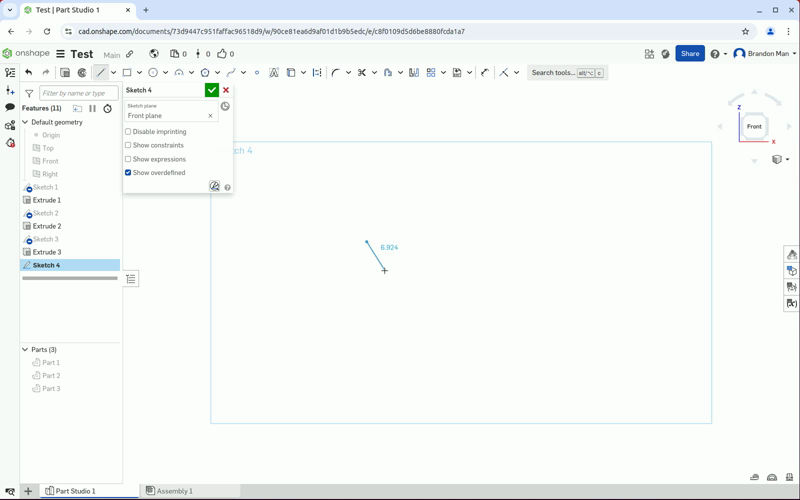
key_down(shift)
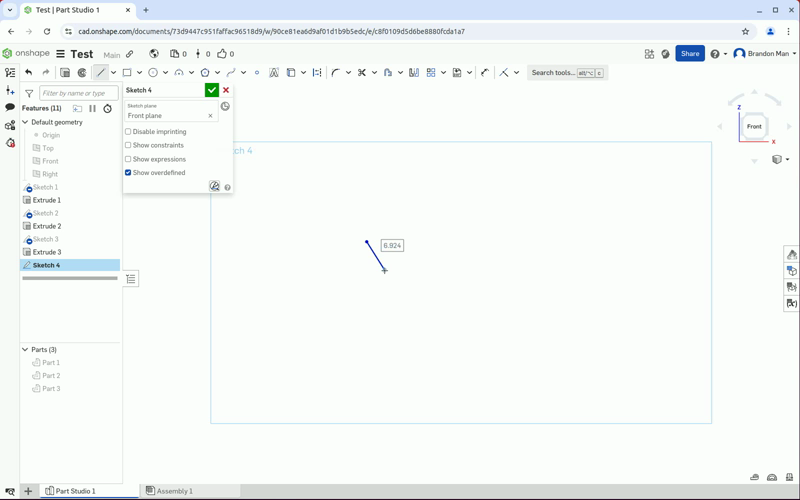
mouse_move(414, 270)
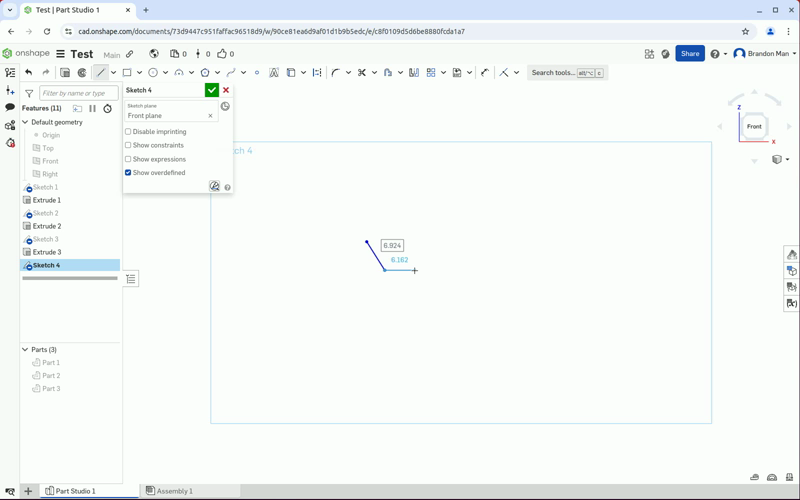
mouse_move(418, 269)
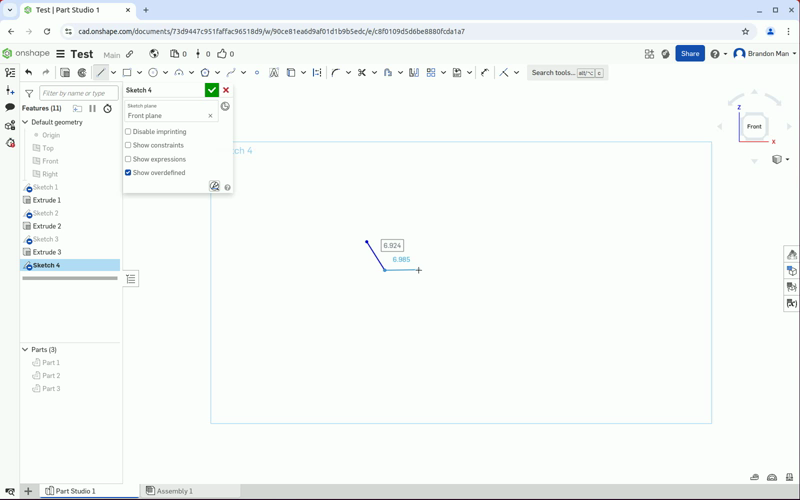
click(418, 269)
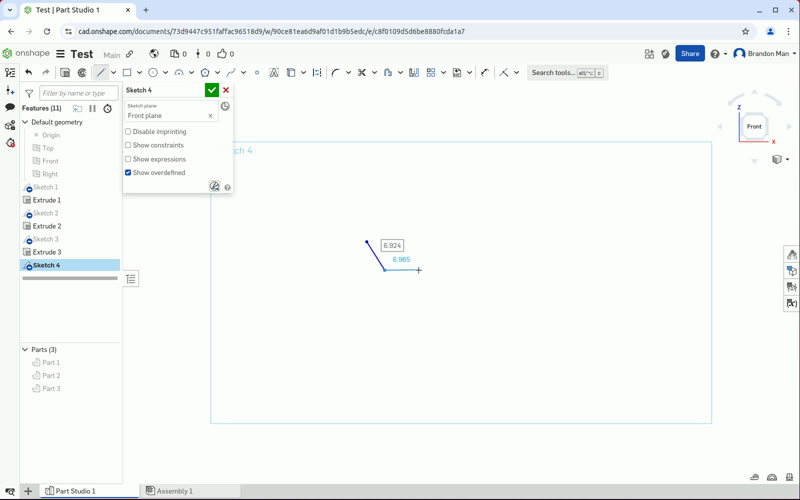
key_up(shift)
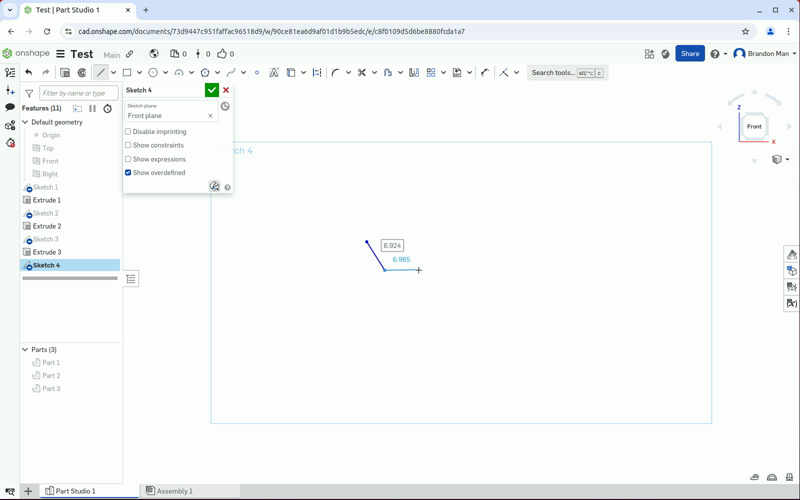
key_down(shift)
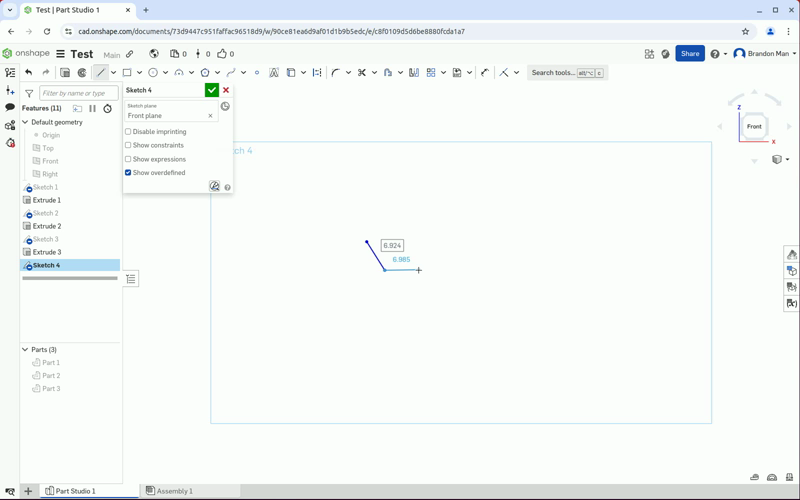
mouse_move(448, 269)
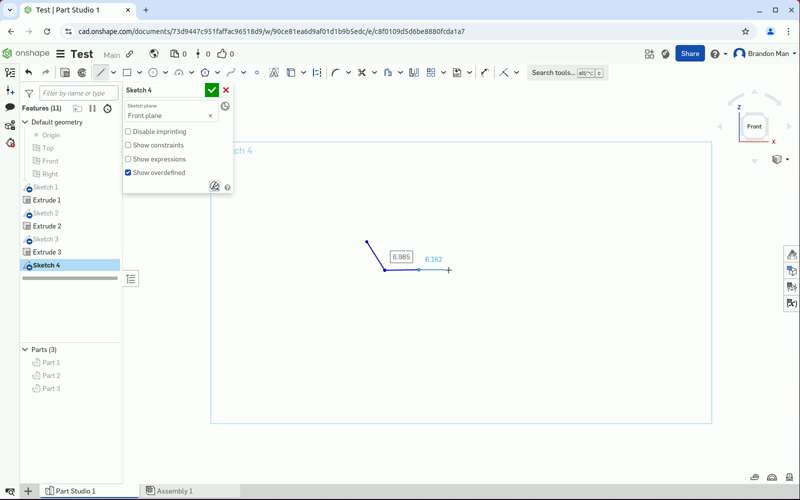
mouse_move(434, 239)
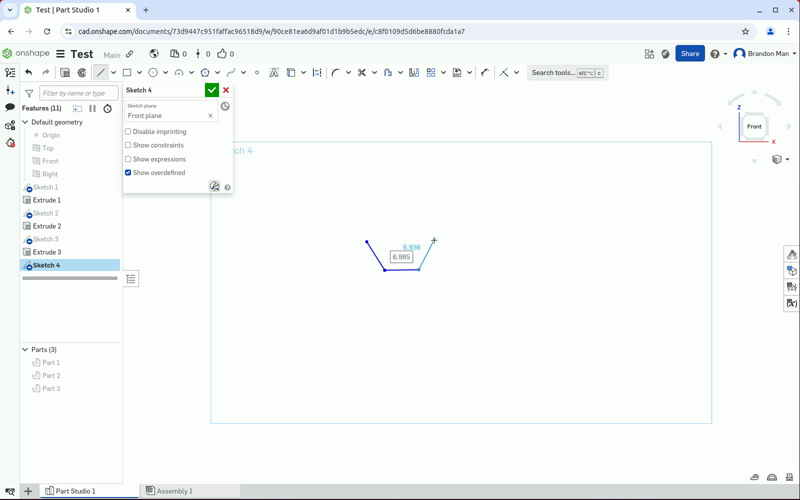
click(434, 239)
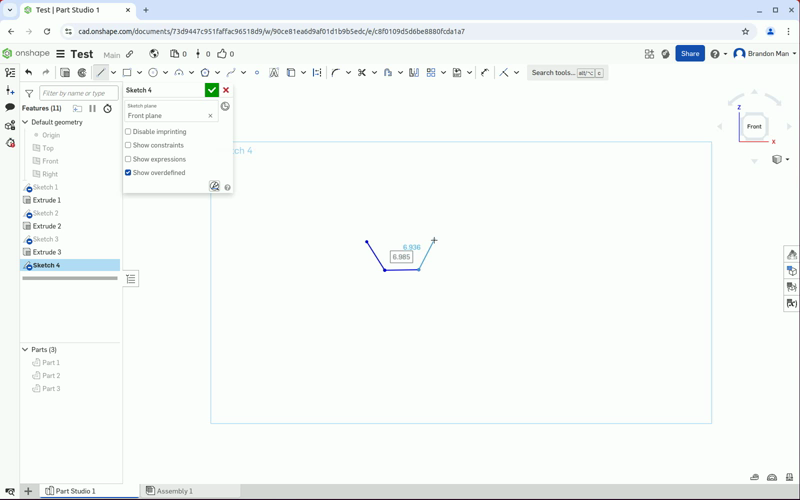
key_up(shift)
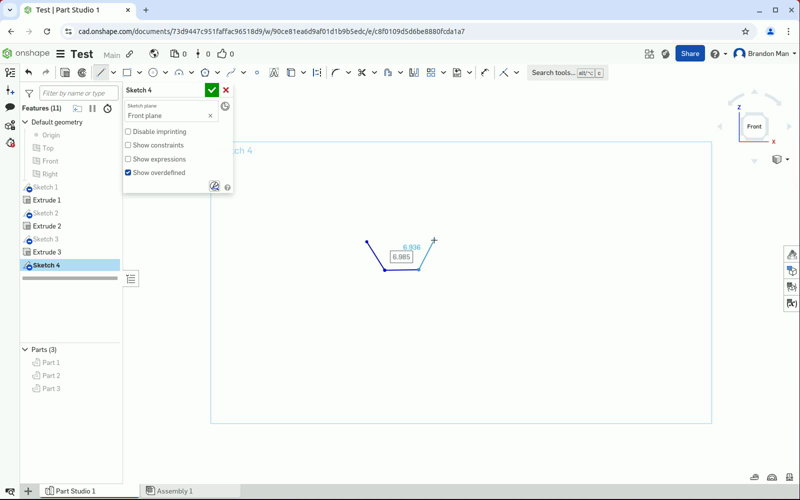
key_down(shift)
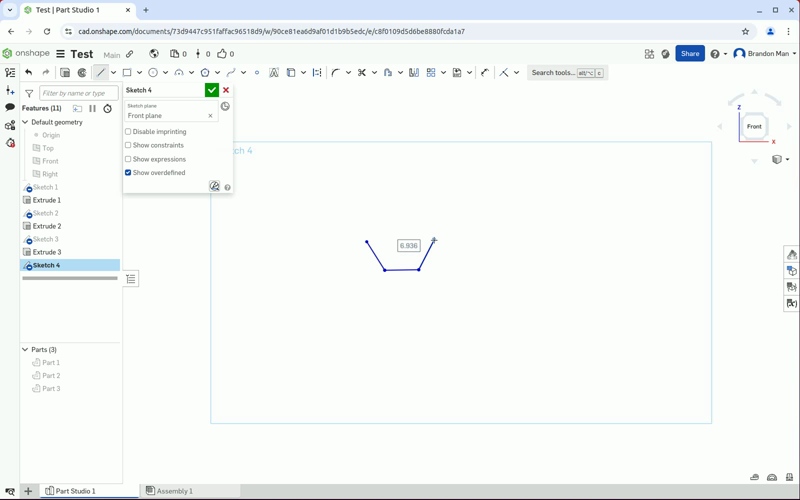
mouse_move(464, 239)
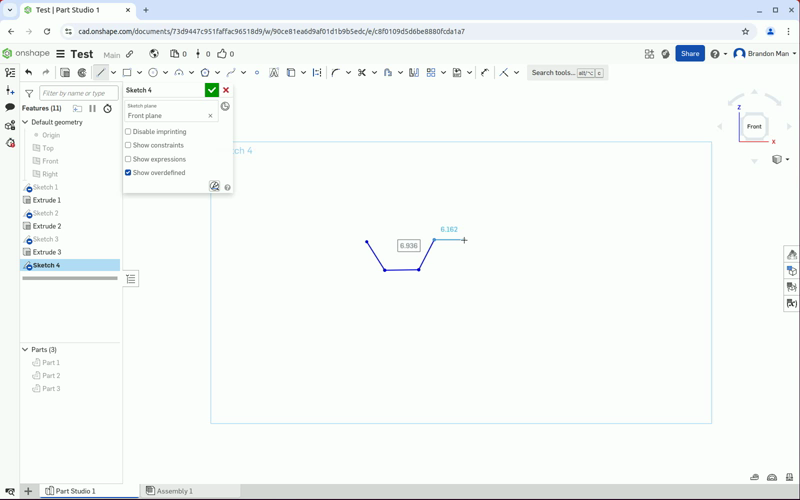
mouse_move(416, 211)
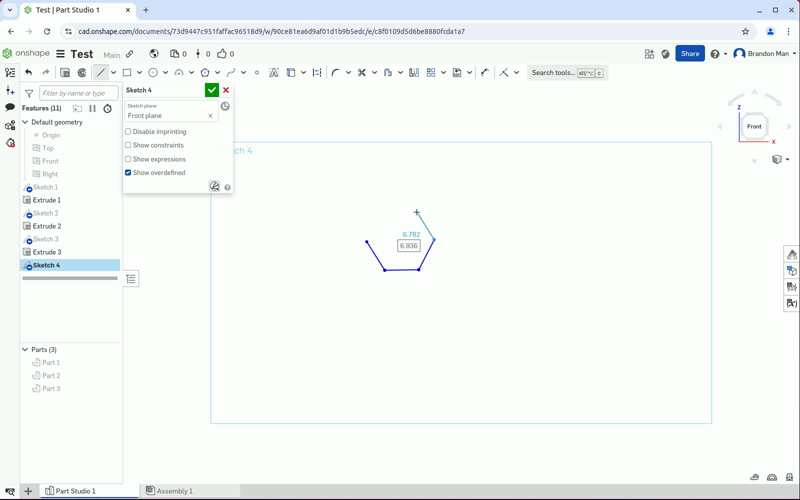
click(416, 211)
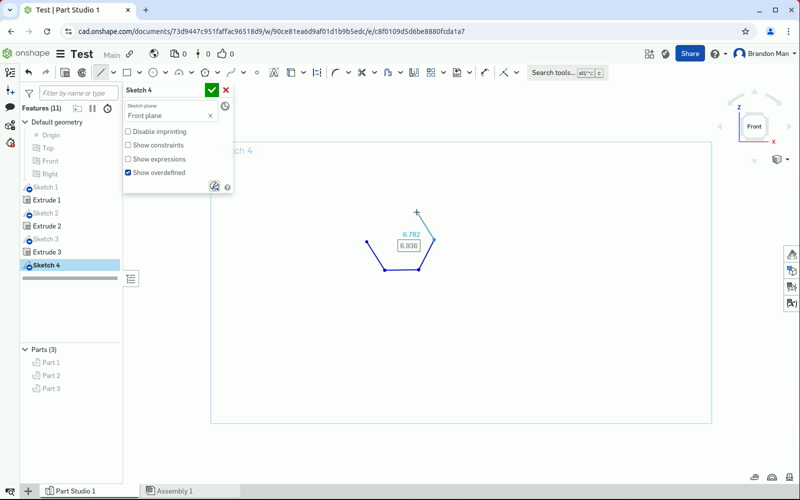
key_up(shift)
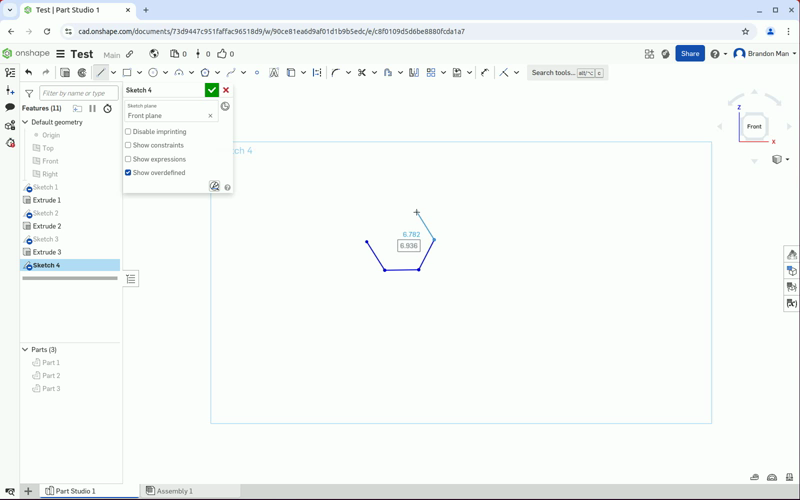
key_down(shift)
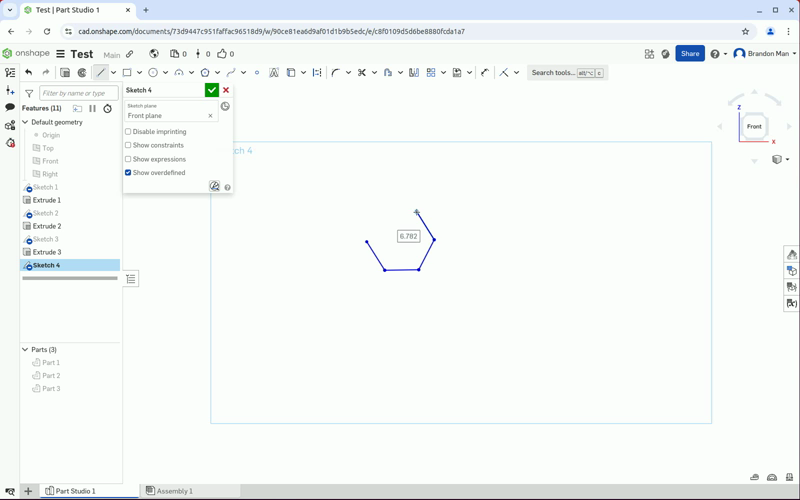
mouse_move(446, 211)
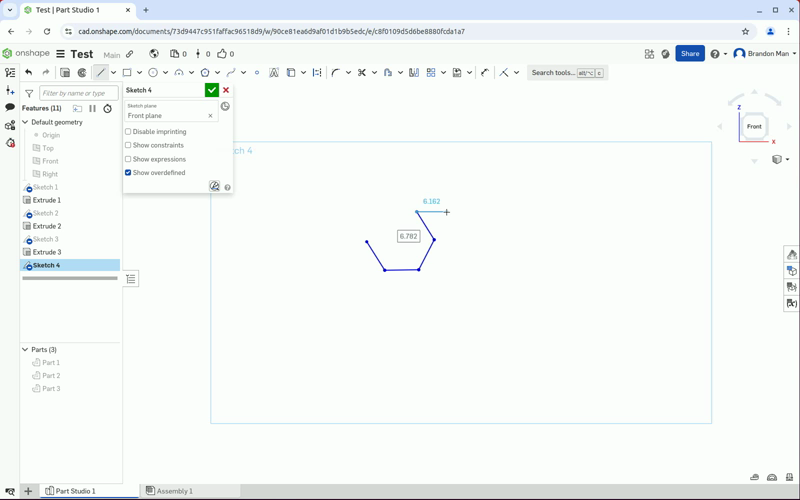
mouse_move(382, 212)
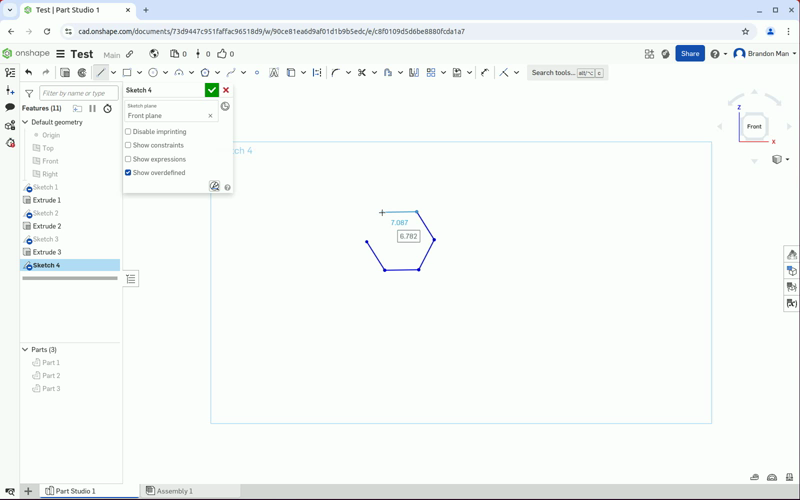
click(382, 212)
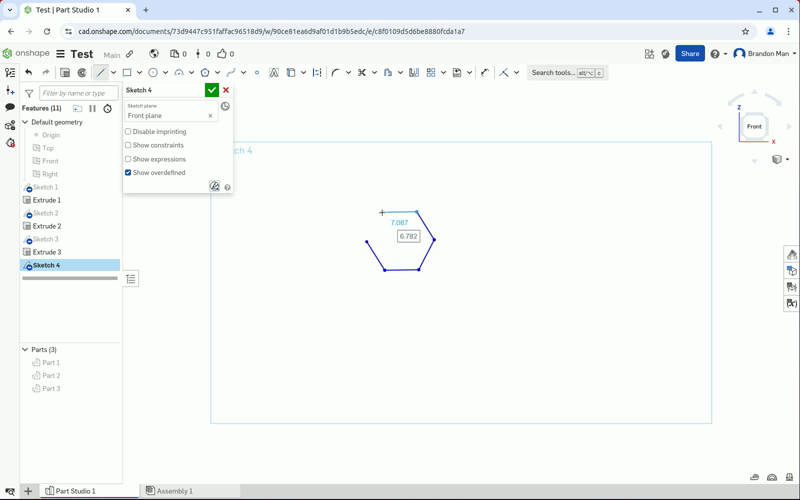
key_up(shift)
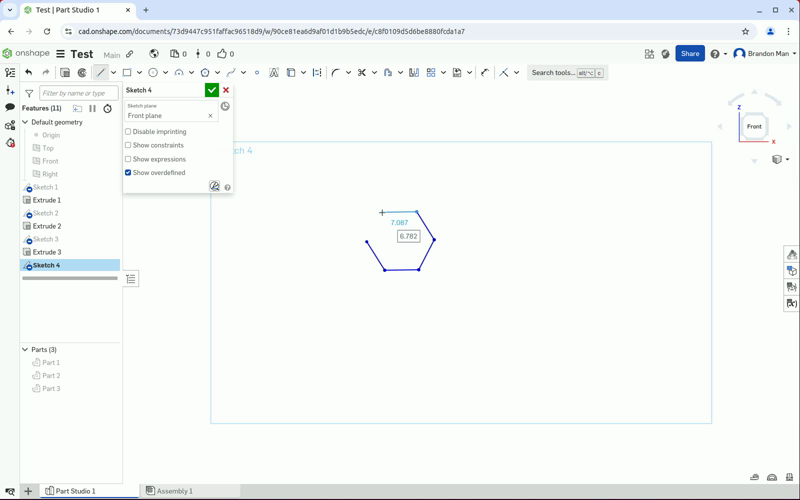
mouse_move(412, 212)
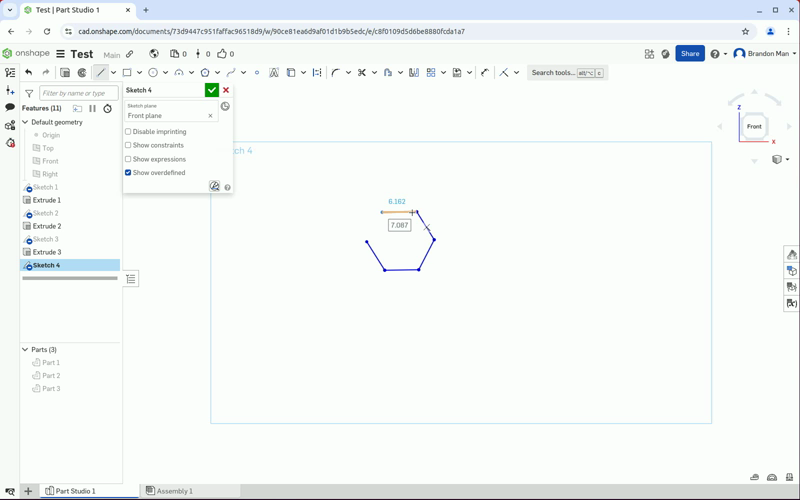
key_down(shift)
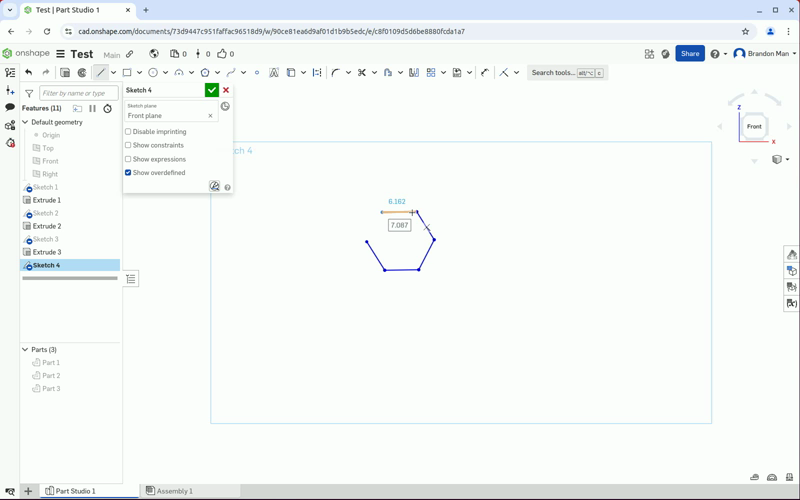
mouse_move(366, 241)
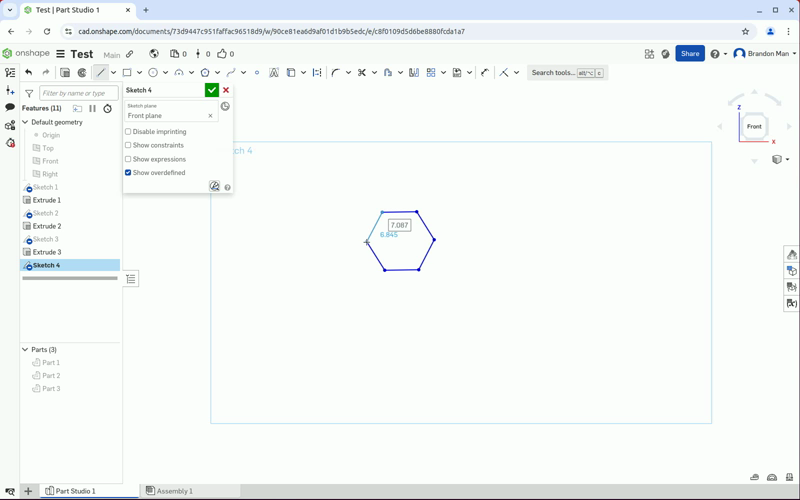
key_up(shift)
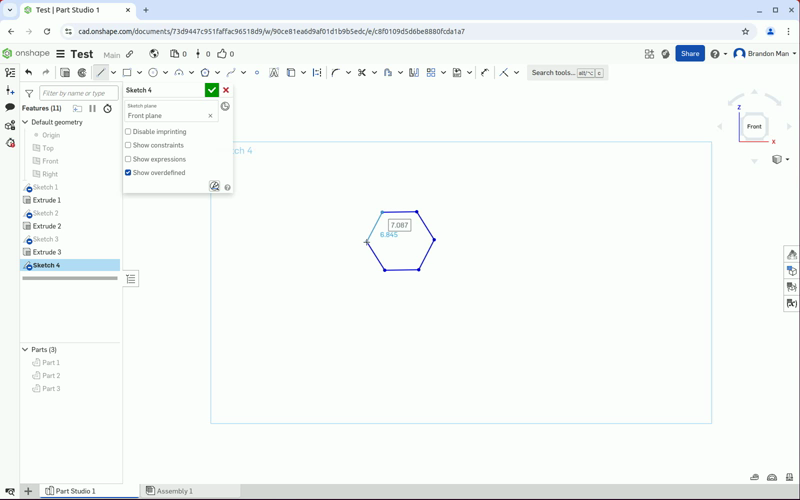
click(366, 241)
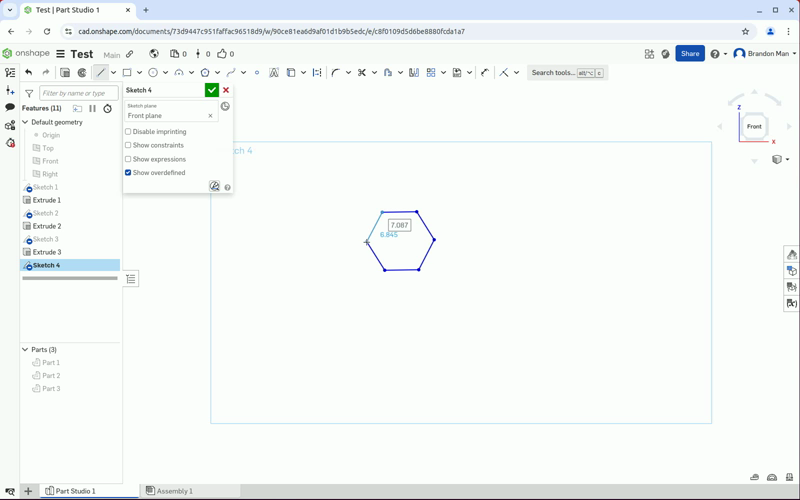
key(esc)
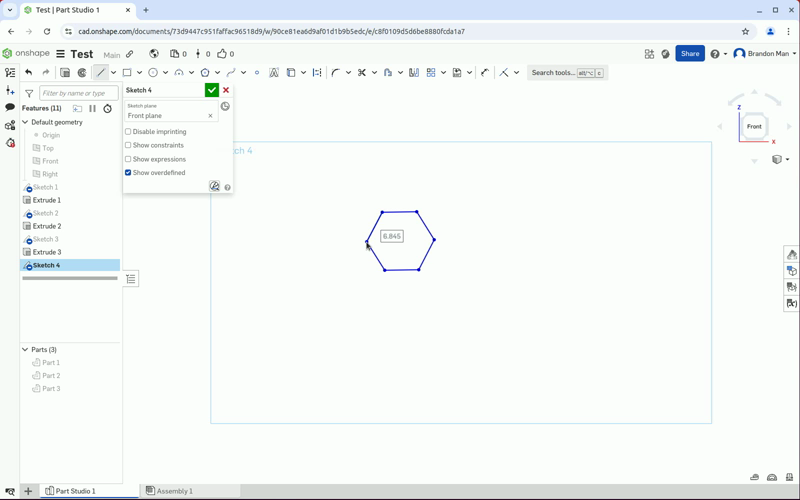
mouse_move(419, 225)
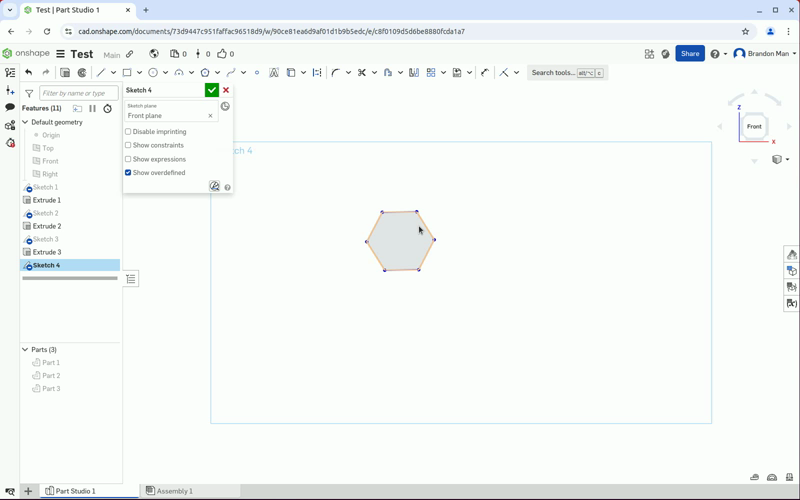
click(419, 225)
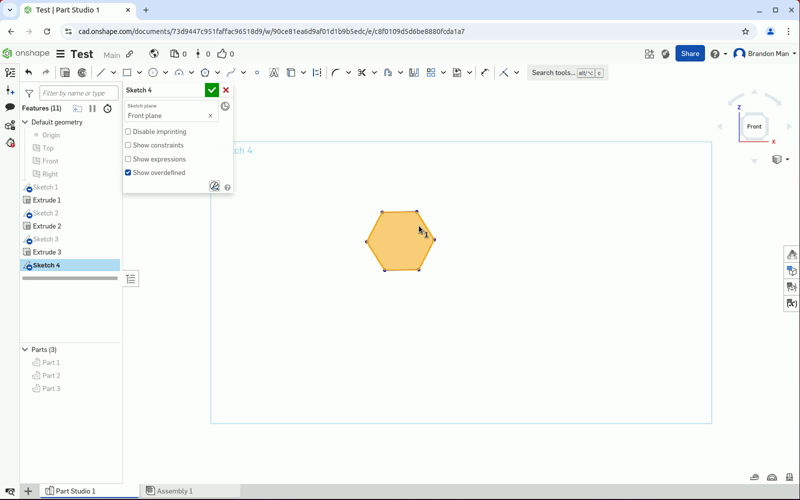
mouse_move(73, 352)
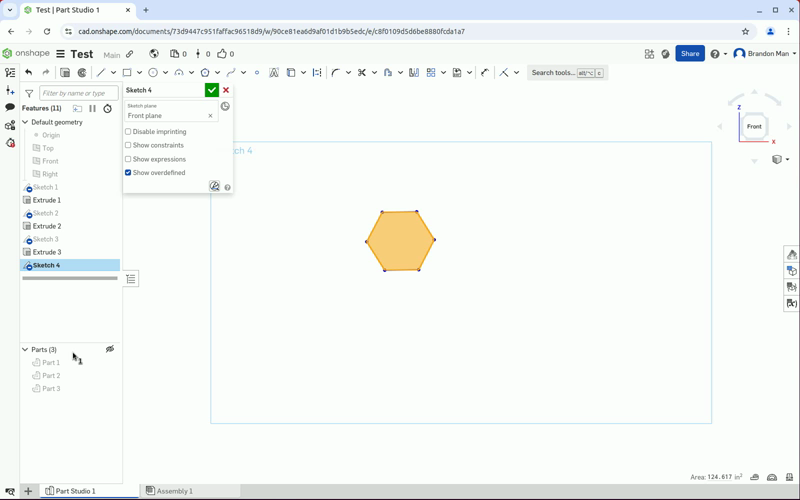
key(shift+y)
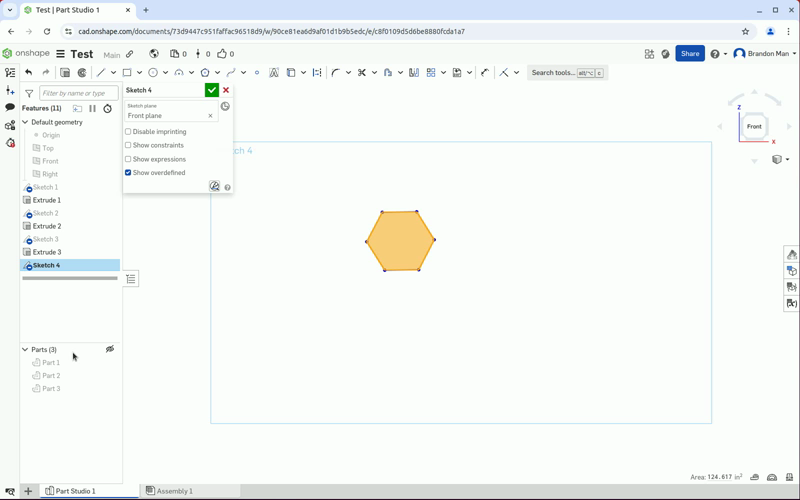
key(shift+e)
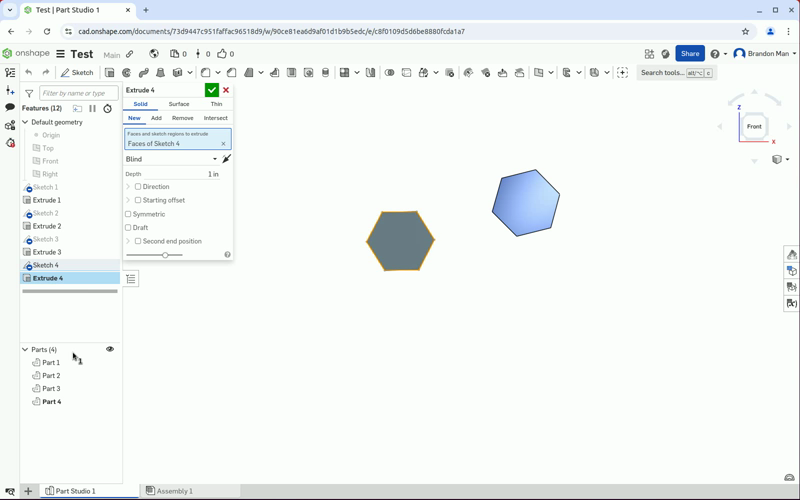
mouse_move(143, 106)
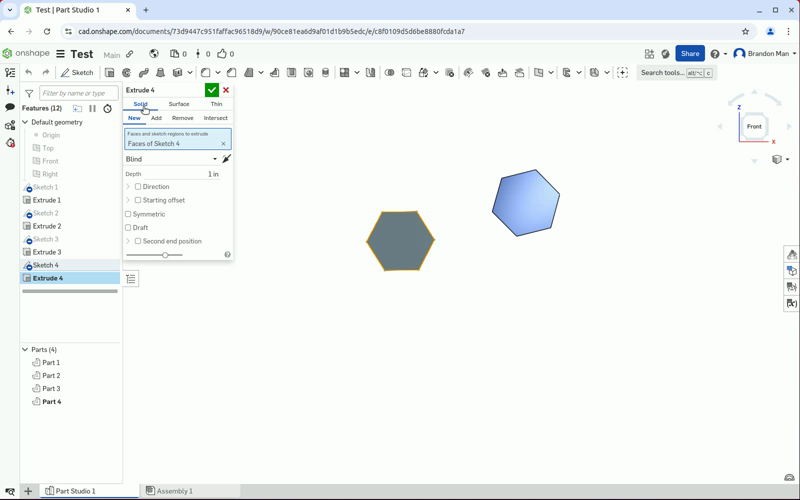
click(143, 106)
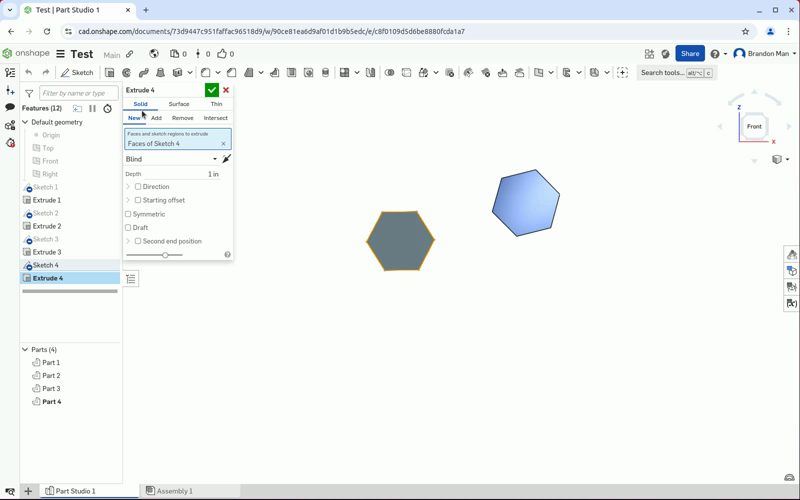
mouse_move(137, 120)
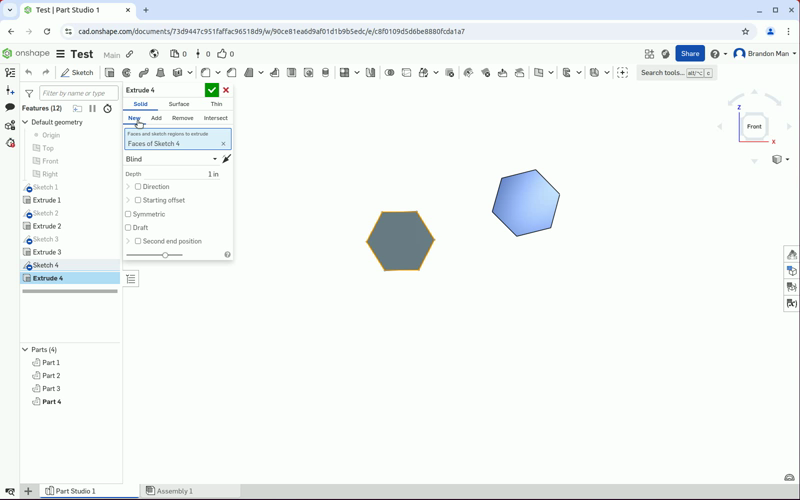
click(137, 120)
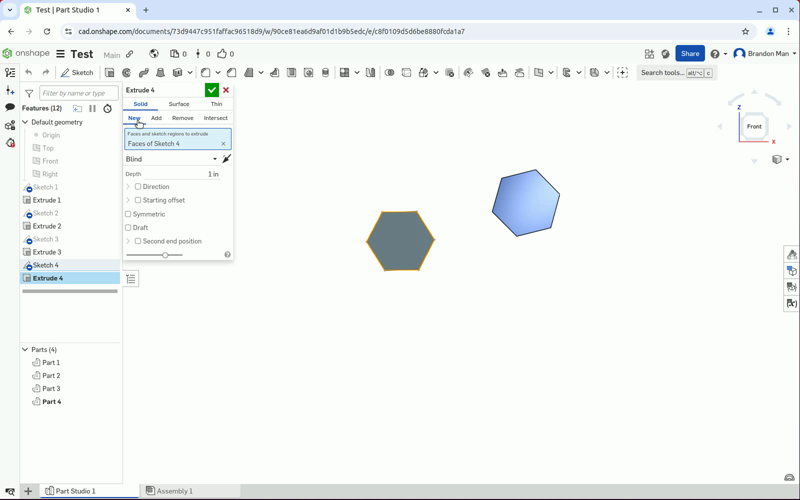
key(tab, 4)
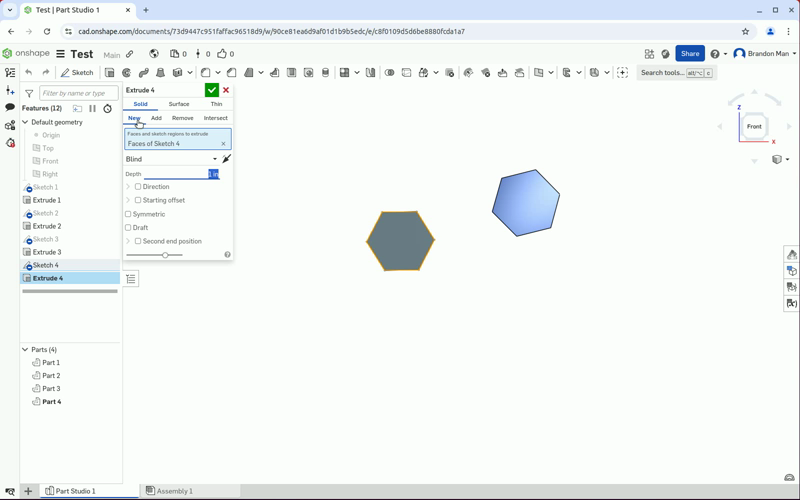
text(10.351)
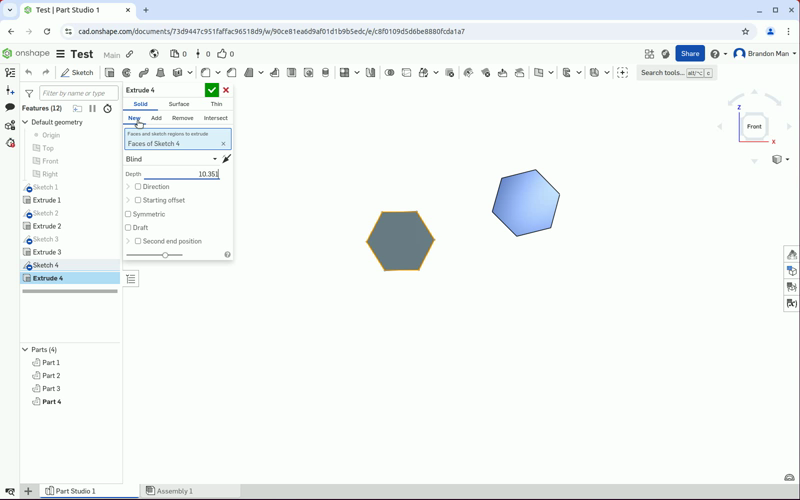
key(enter)
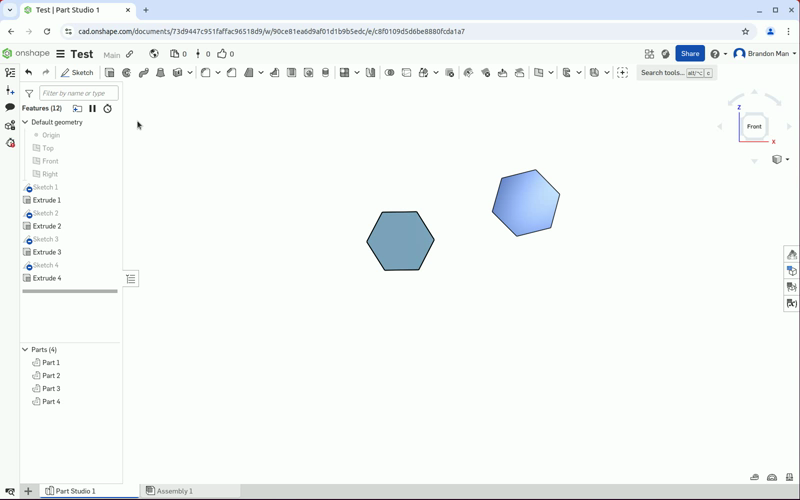
key(shift+h)
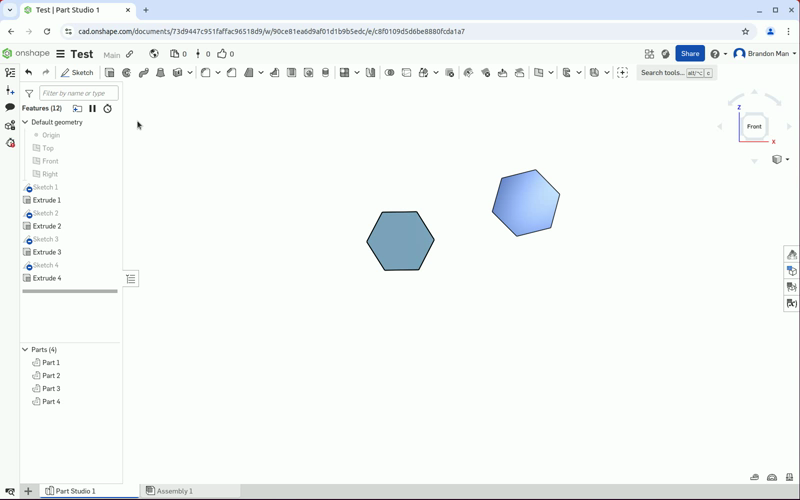
key(shift+h)
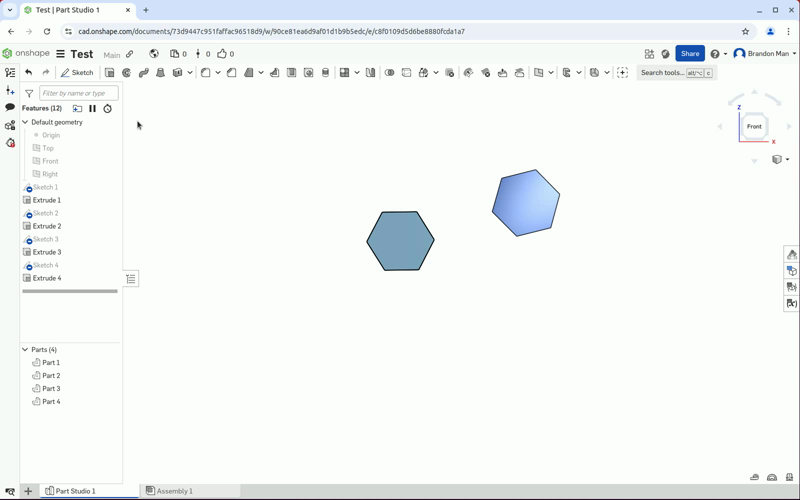
mouse_move(73, 189)
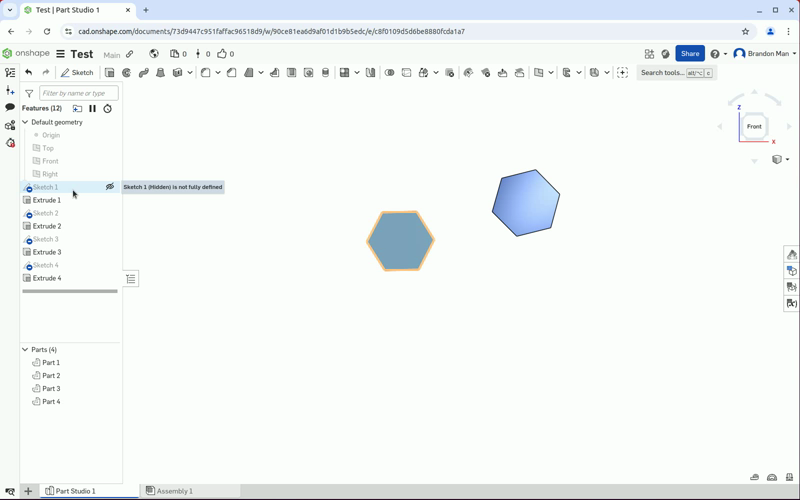
click(73, 189)
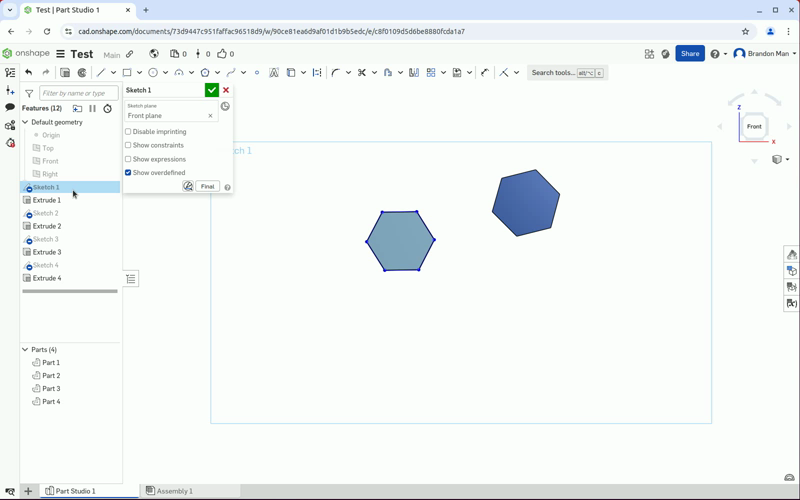
mouse_move(229, 92)
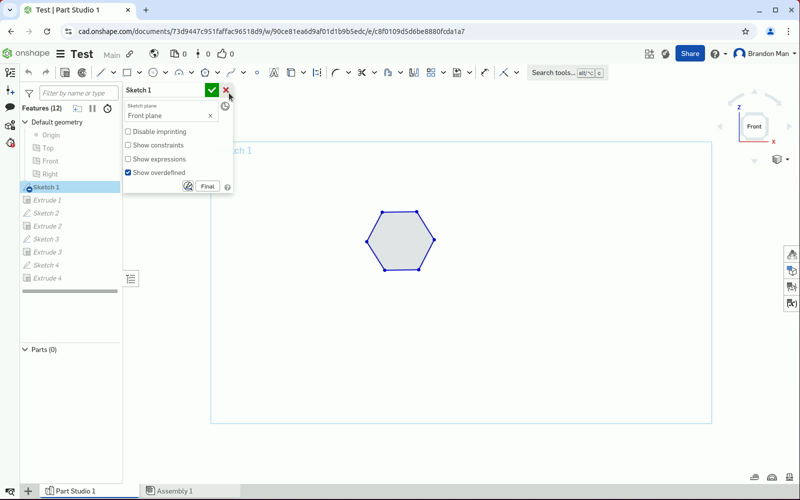
click(229, 92)
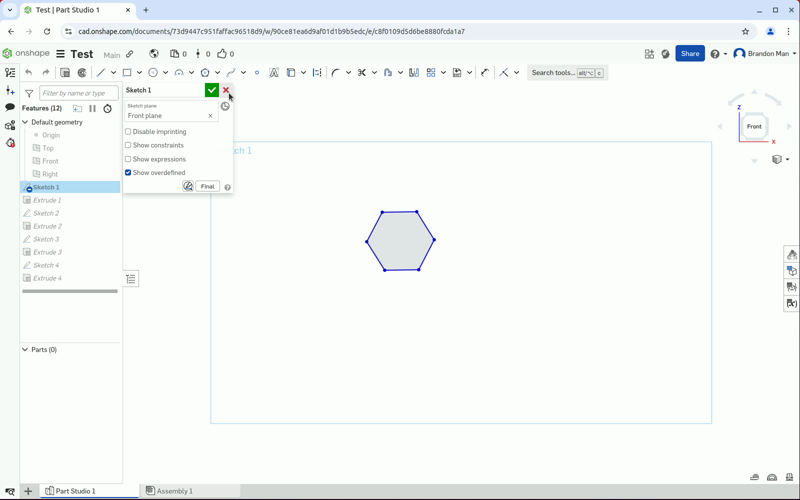
key(shift+s)
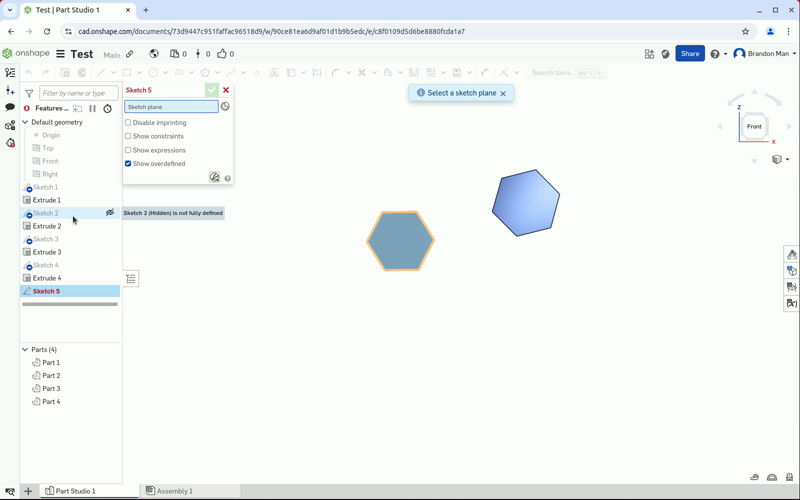
scroll(3)
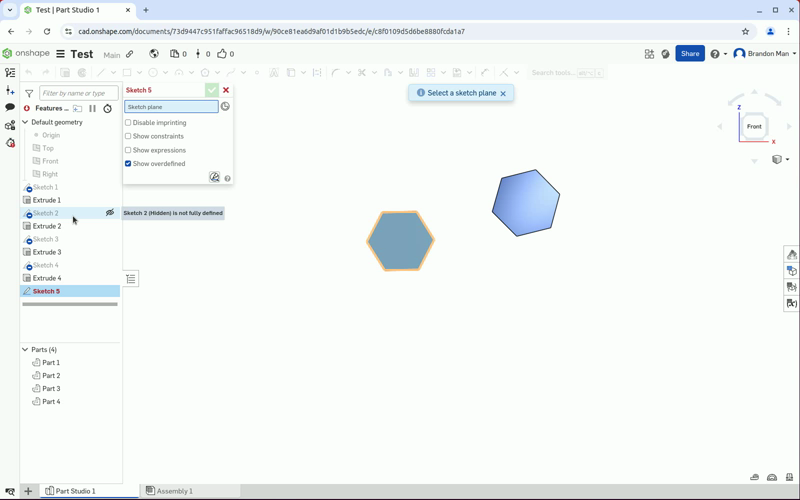
mouse_move(73, 163)
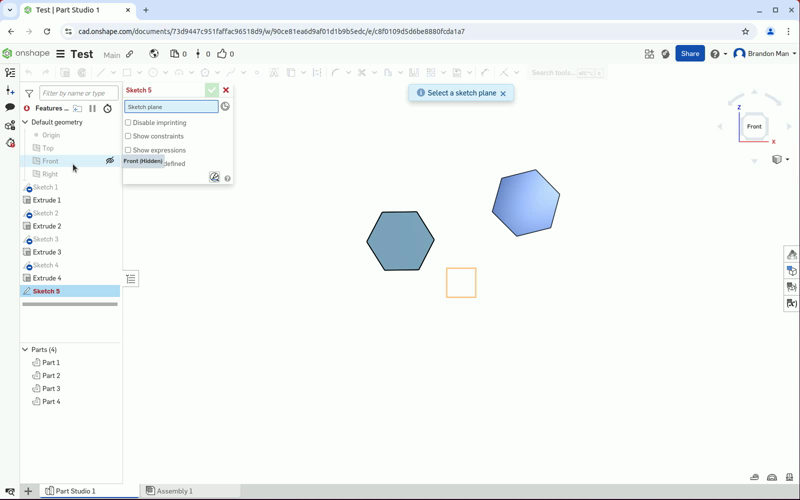
click(73, 163)
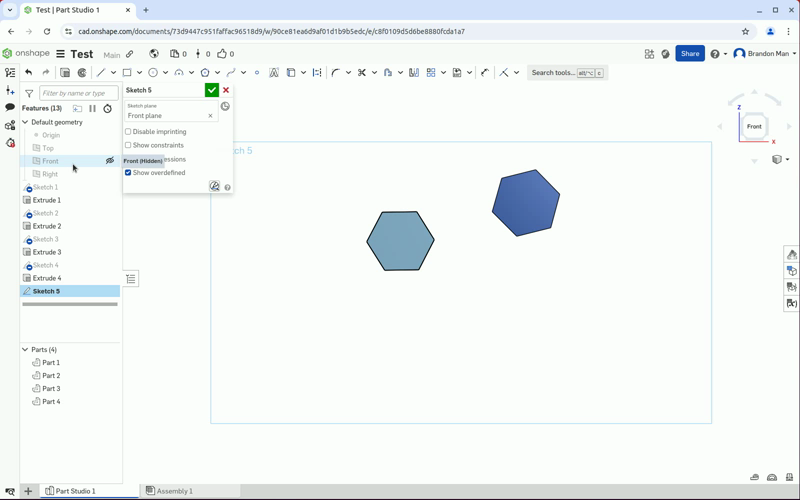
mouse_move(73, 352)
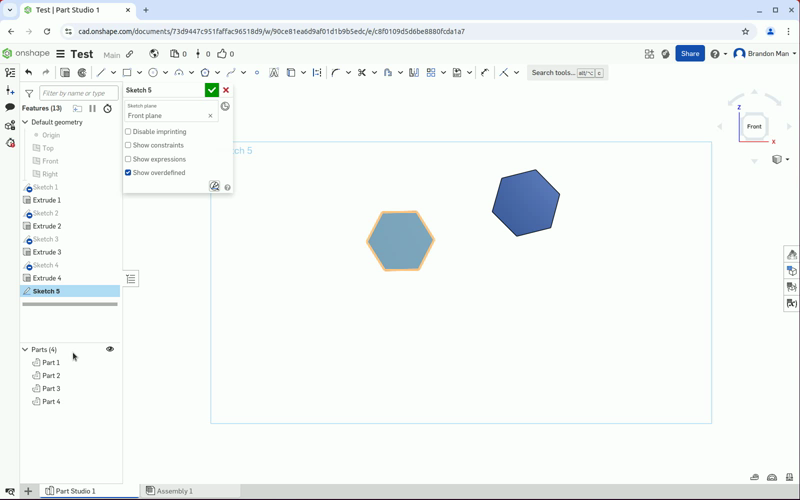
key(y)
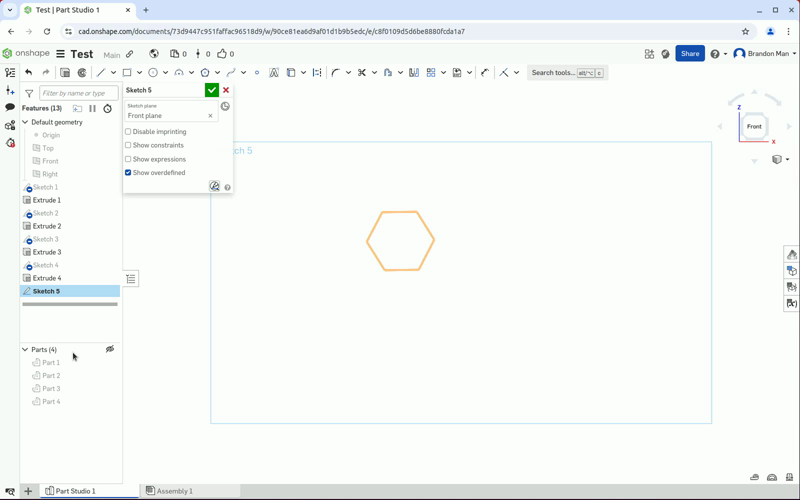
key(l)
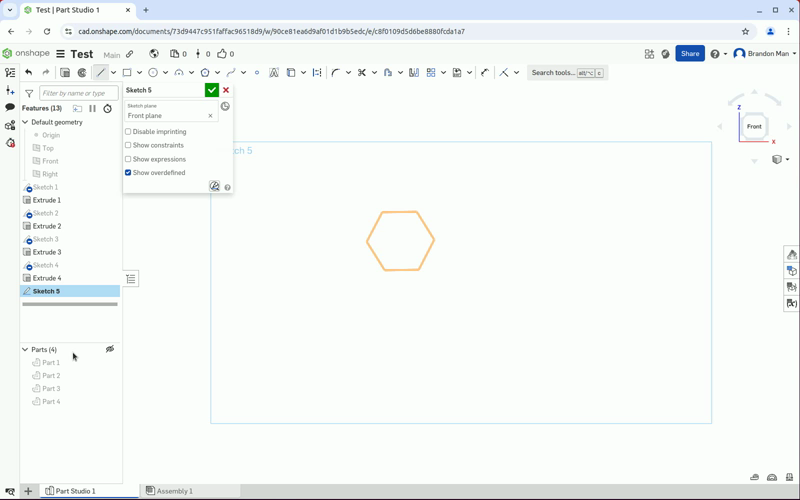
key_down(shift)
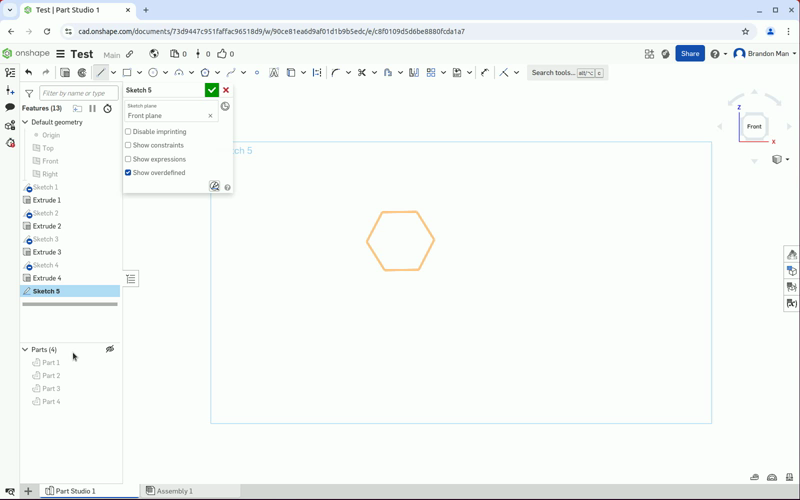
mouse_move(492, 211)
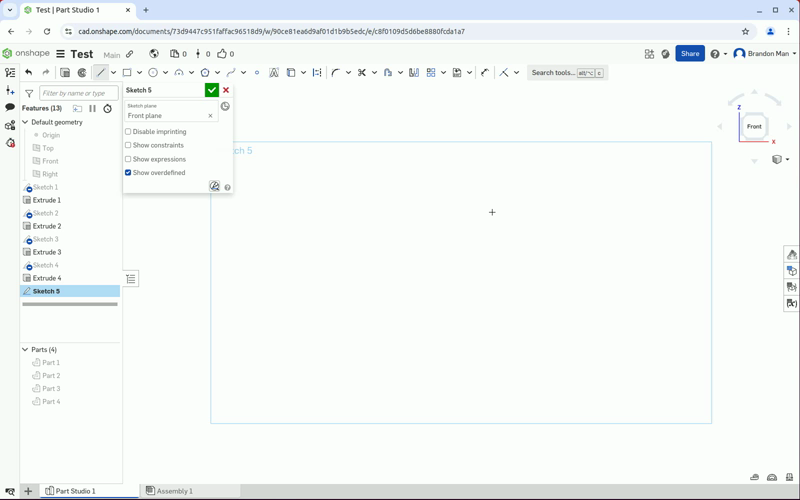
click(492, 211)
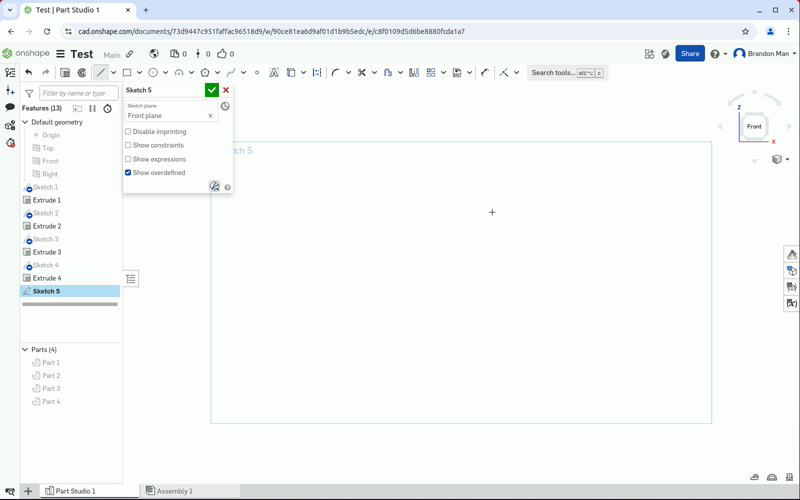
key_up(shift)
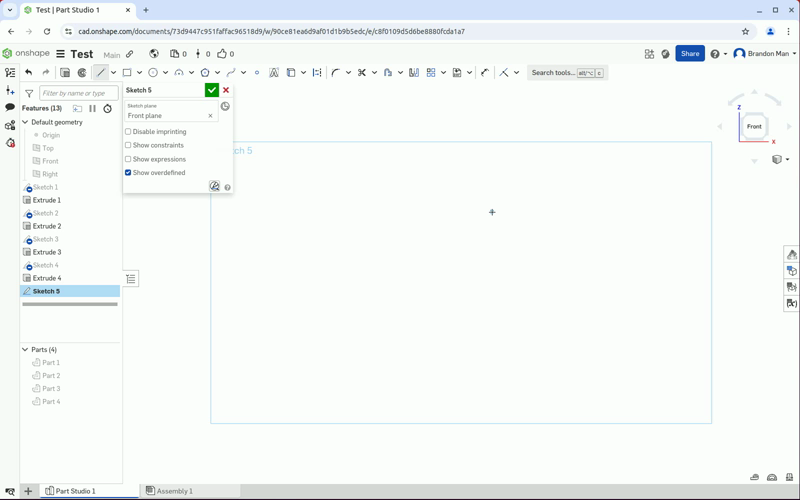
key_down(shift)
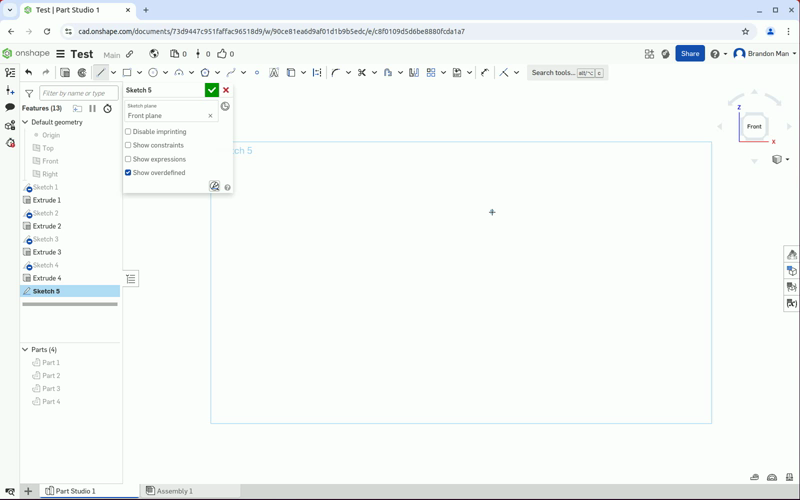
mouse_move(522, 211)
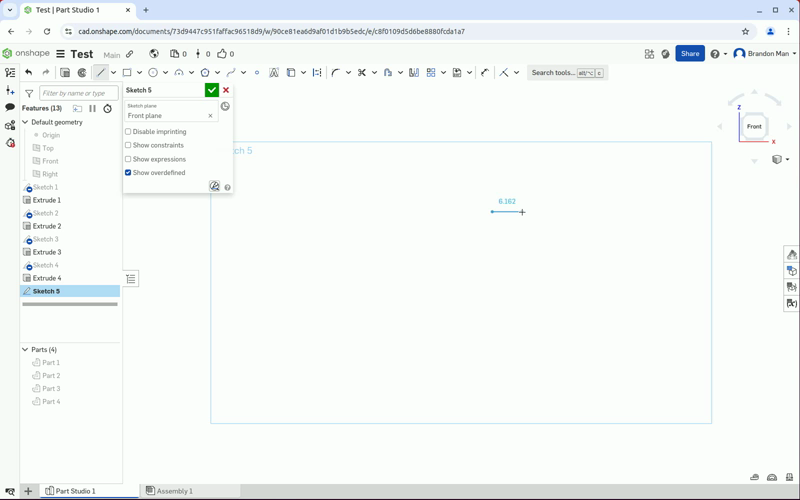
mouse_move(516, 236)
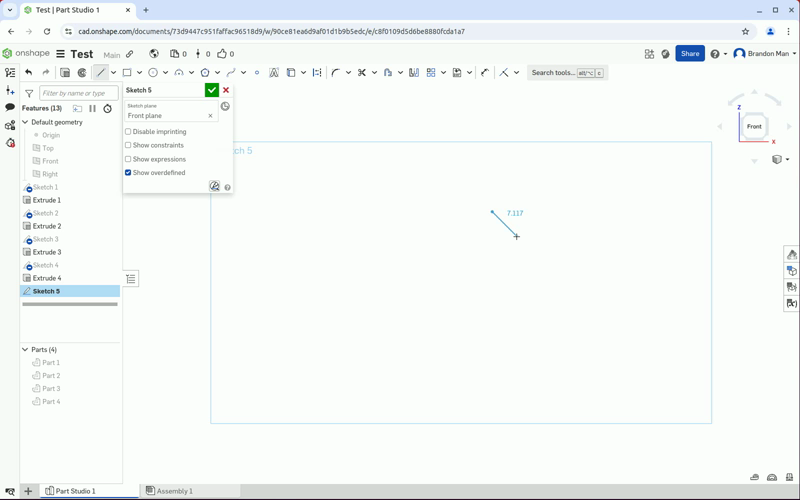
click(516, 236)
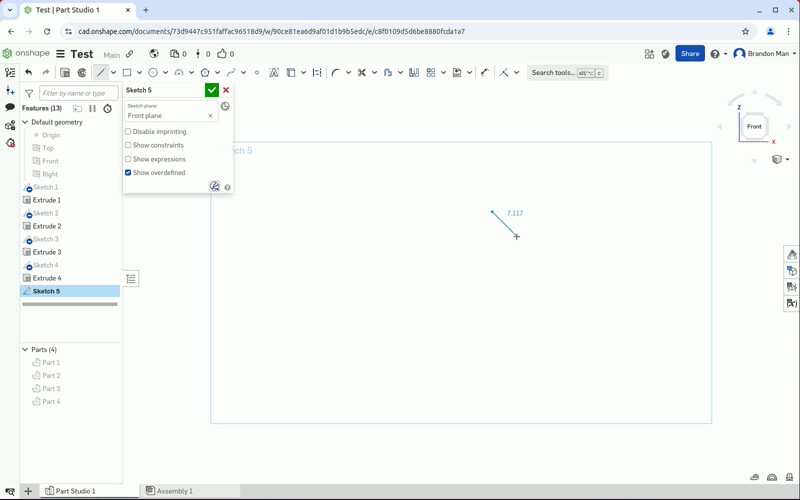
key_up(shift)
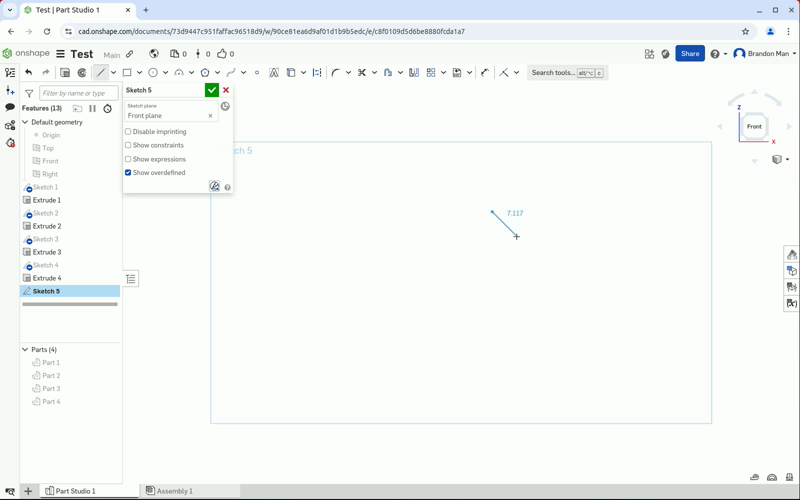
key_down(shift)
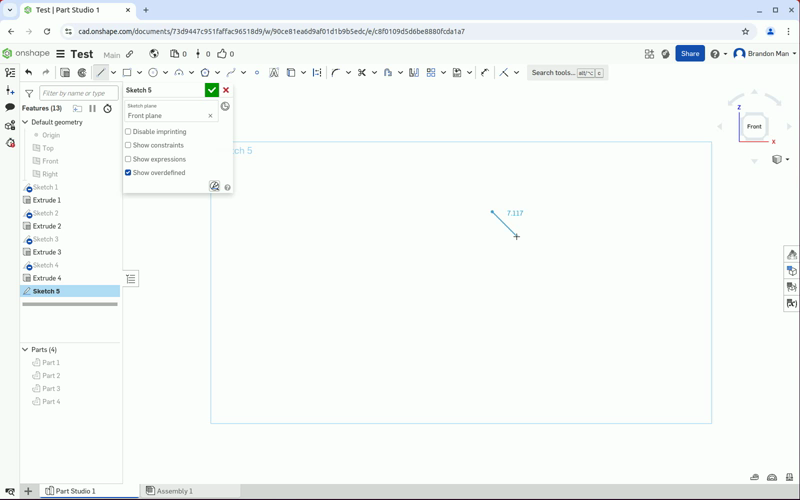
mouse_move(546, 236)
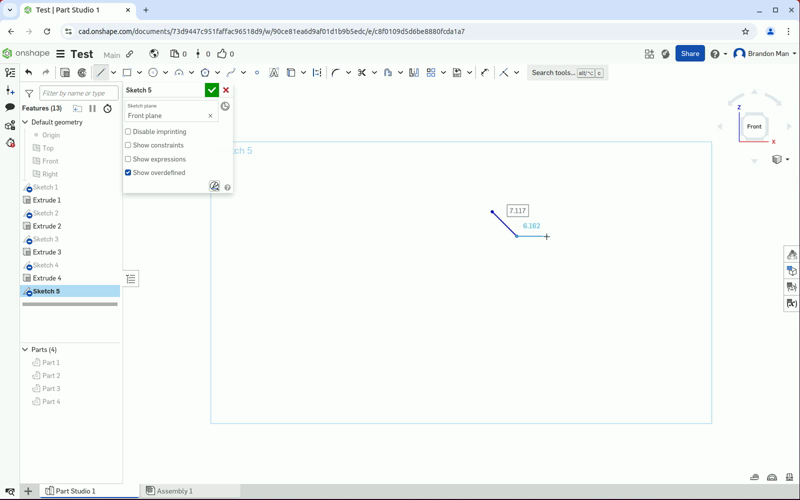
mouse_move(550, 227)
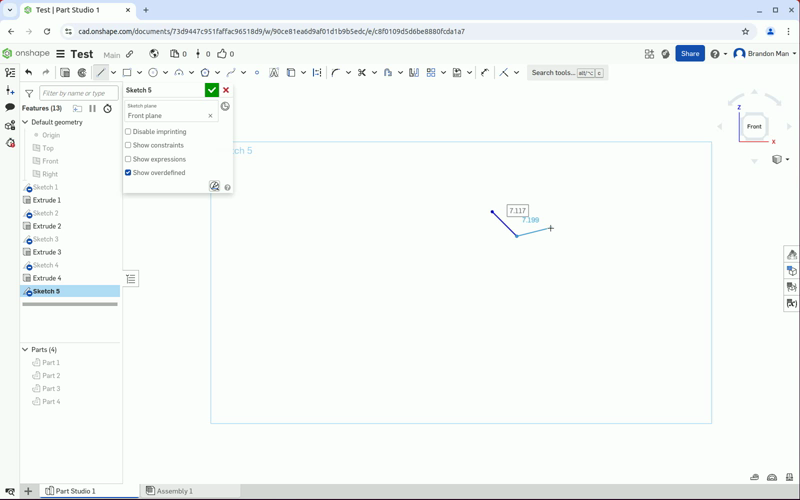
click(550, 227)
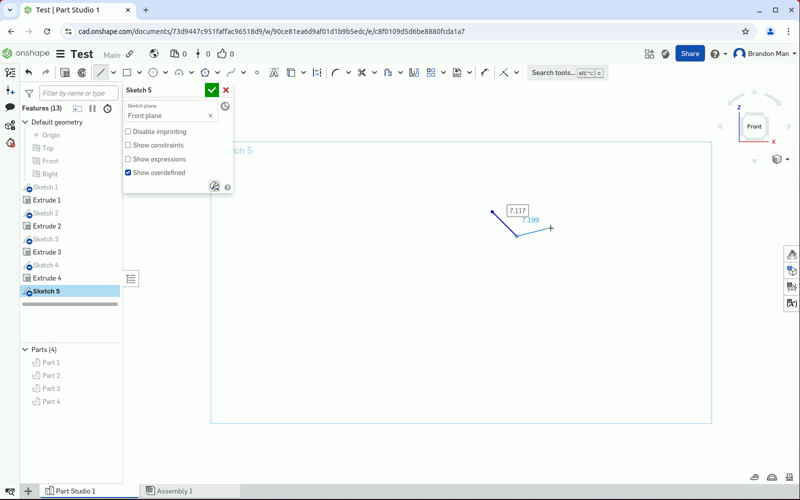
key_up(shift)
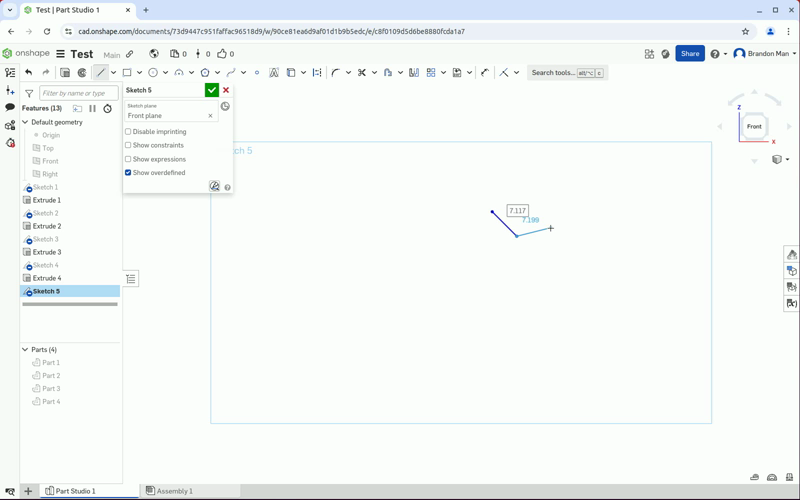
key_down(shift)
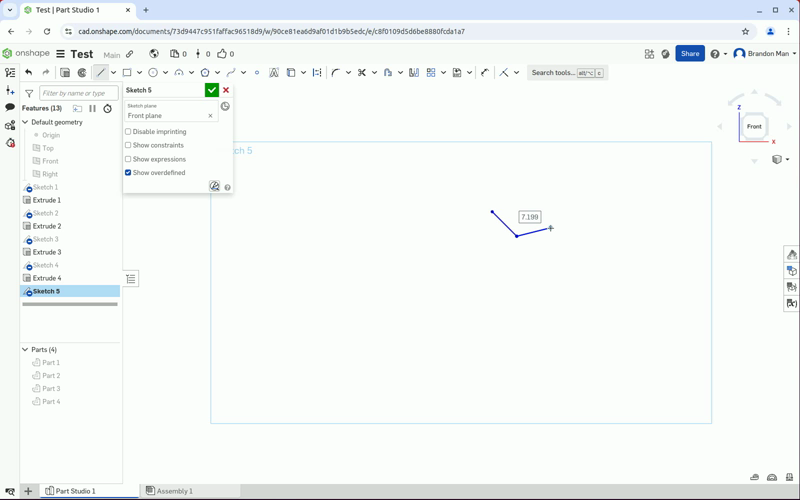
mouse_move(580, 227)
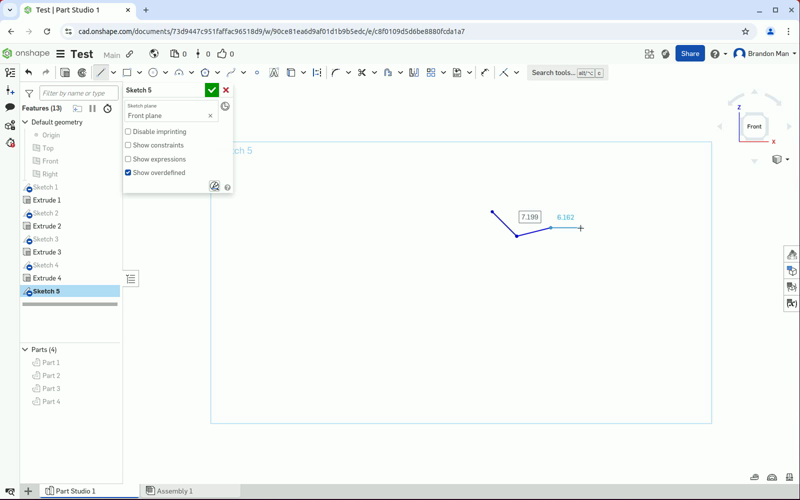
mouse_move(559, 194)
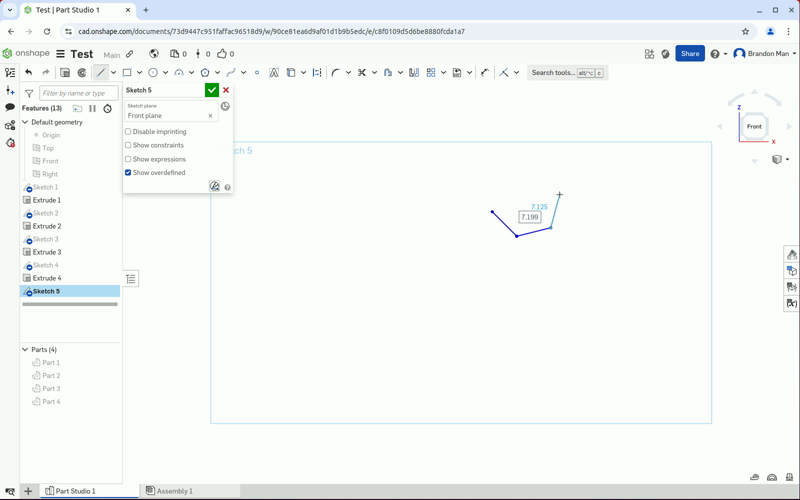
click(559, 194)
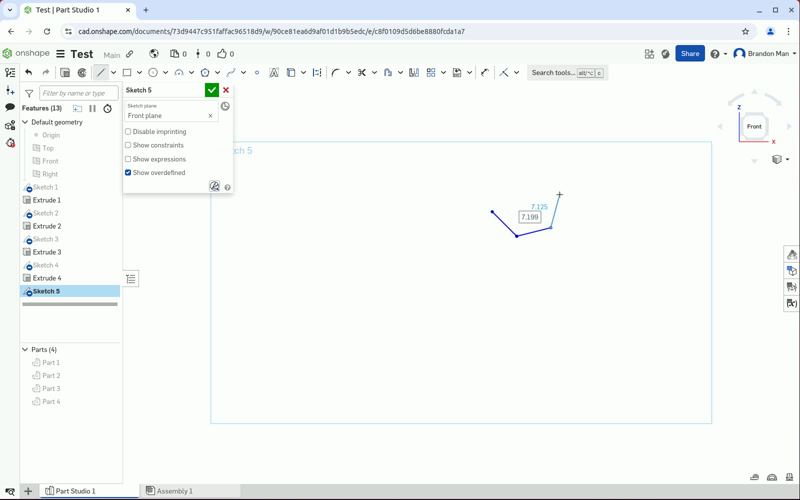
key_up(shift)
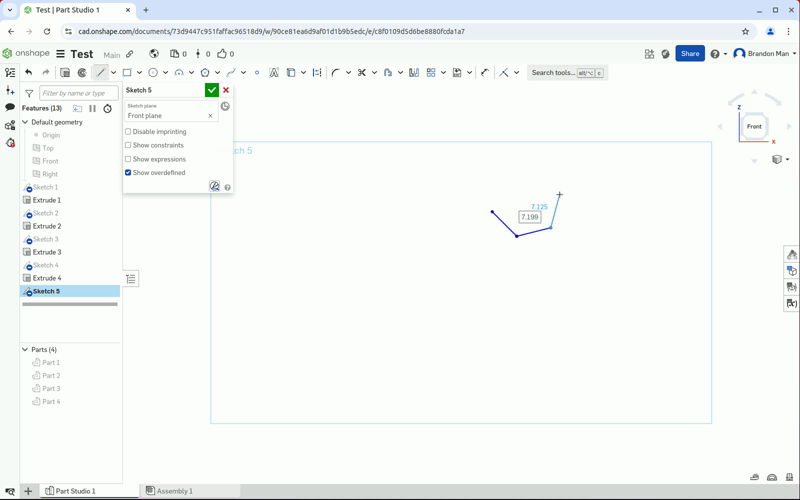
key_down(shift)
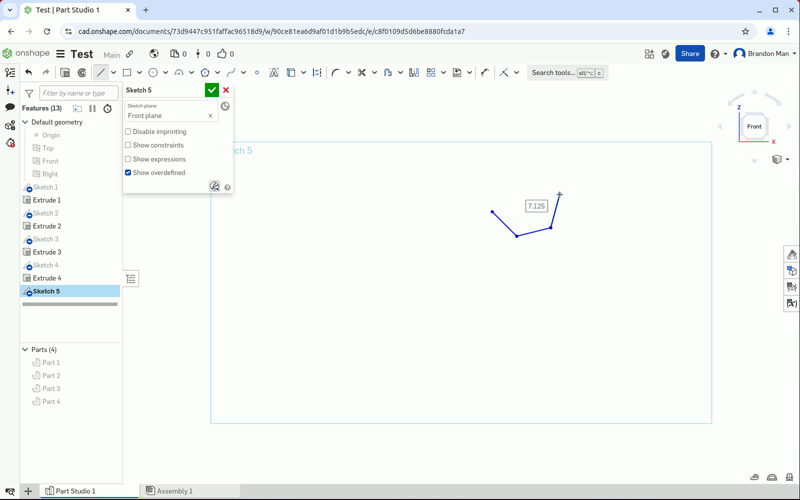
mouse_move(589, 194)
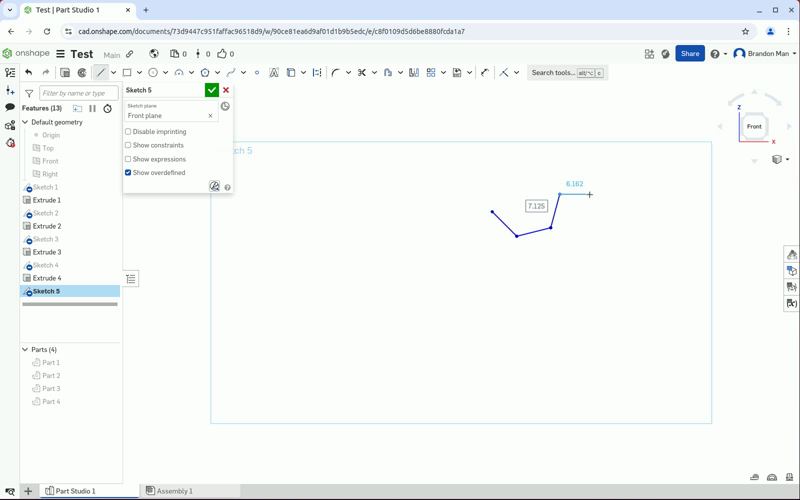
mouse_move(535, 169)
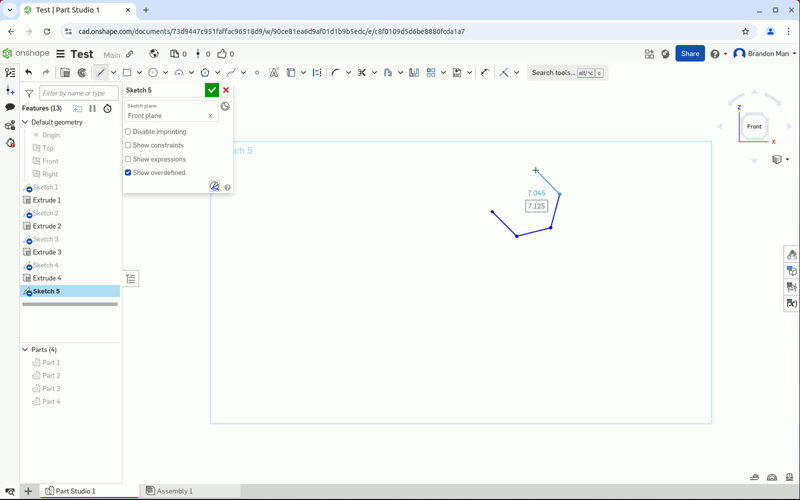
click(535, 169)
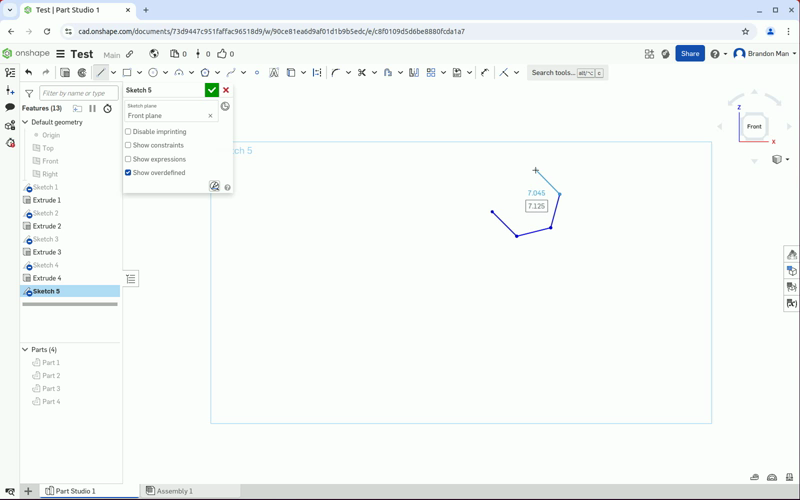
key_up(shift)
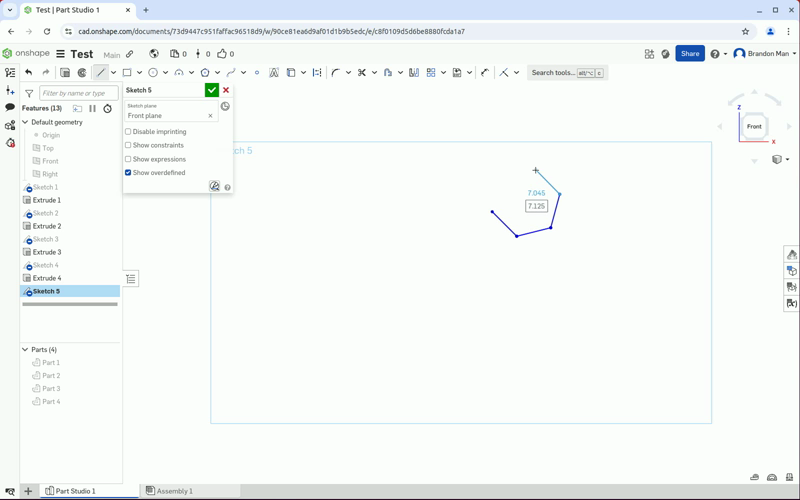
key_down(shift)
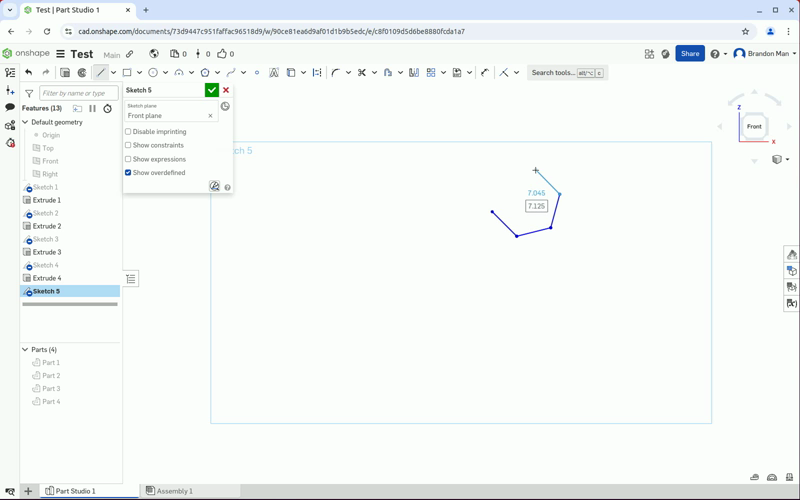
mouse_move(565, 169)
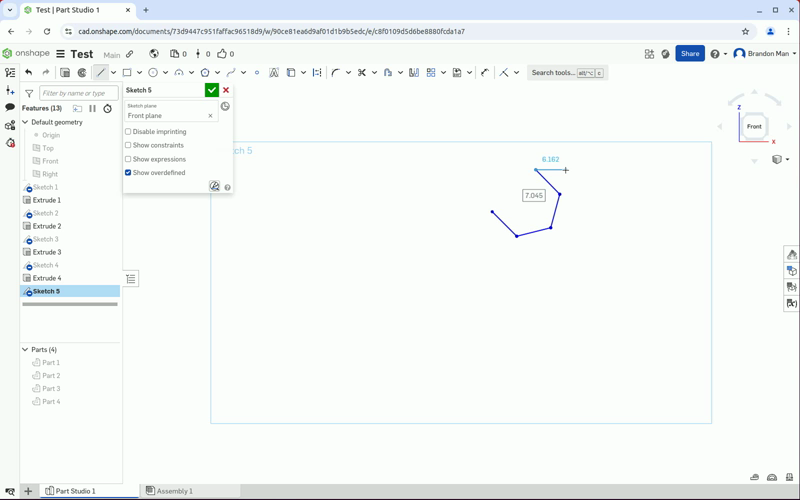
mouse_move(501, 178)
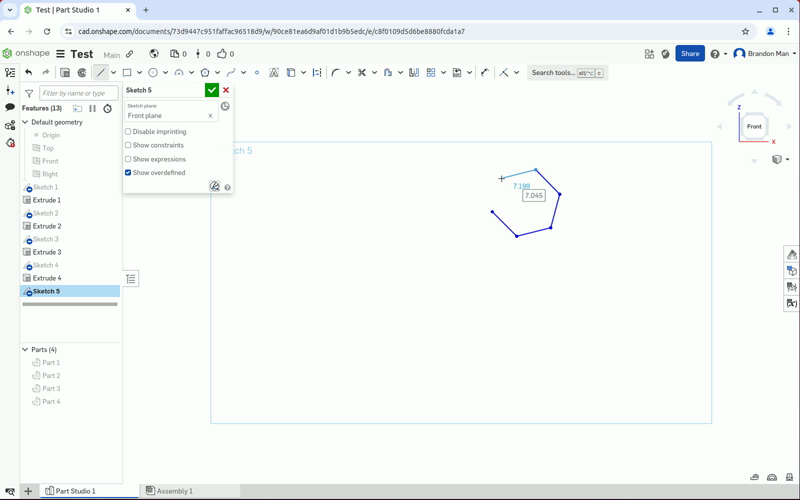
click(501, 178)
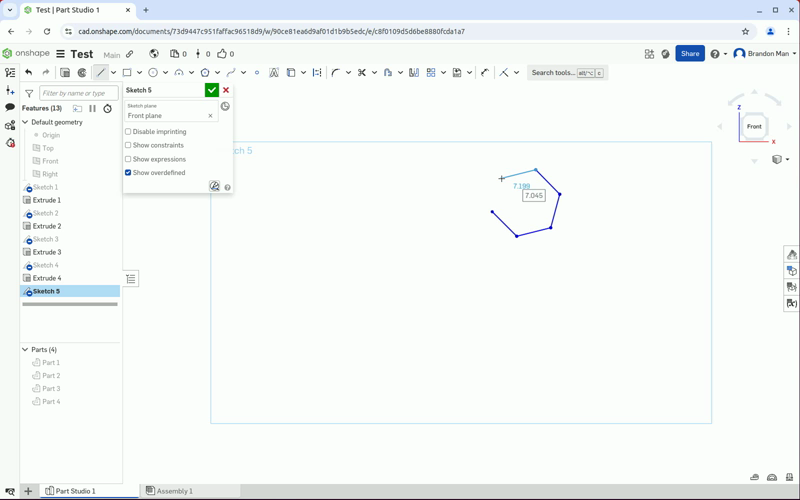
key_up(shift)
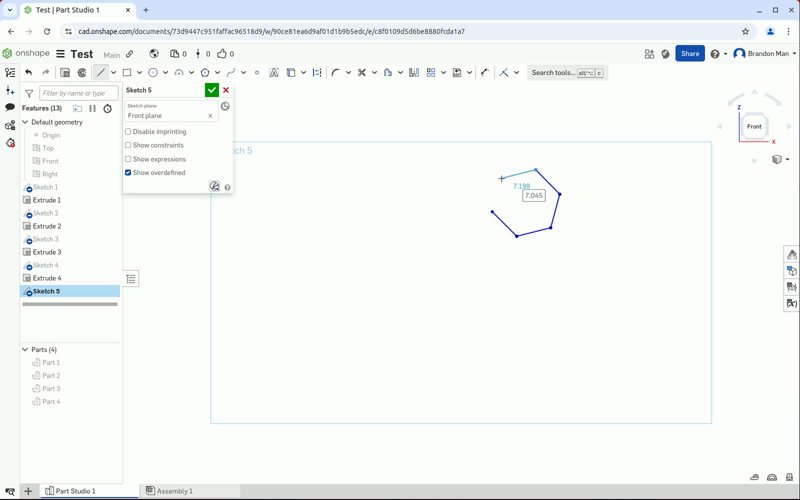
mouse_move(531, 178)
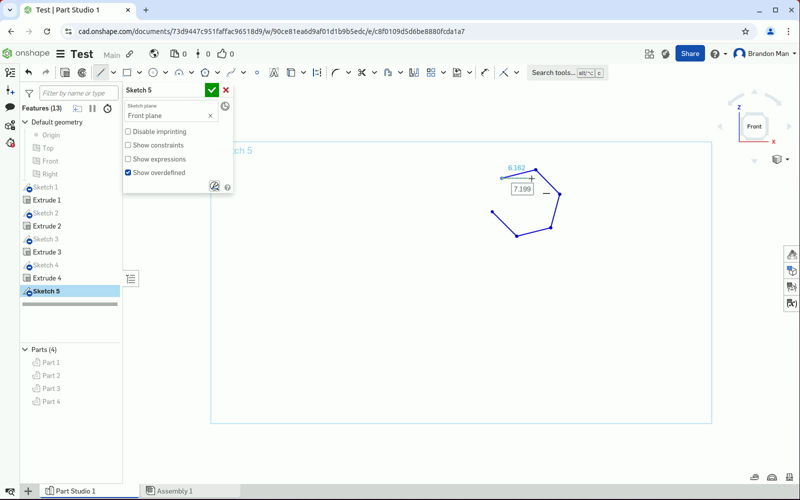
key_down(shift)
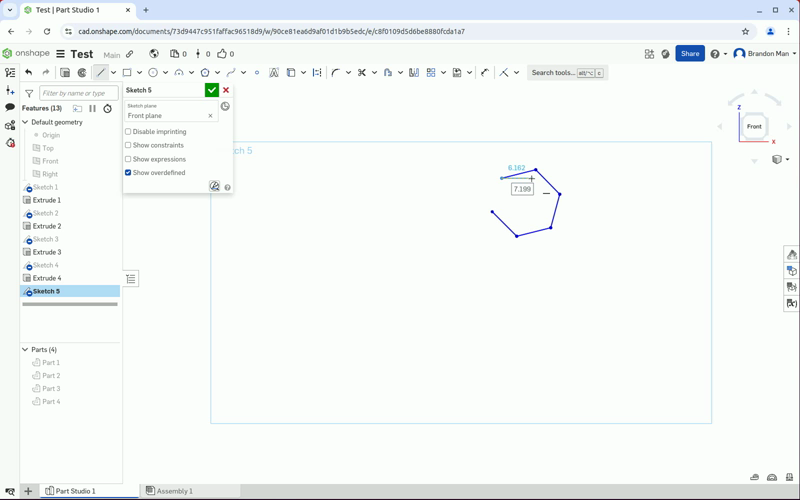
mouse_move(492, 211)
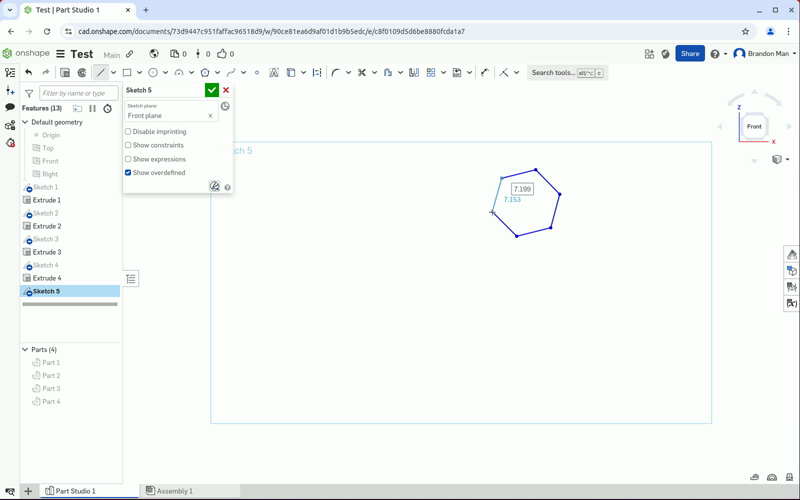
key_up(shift)
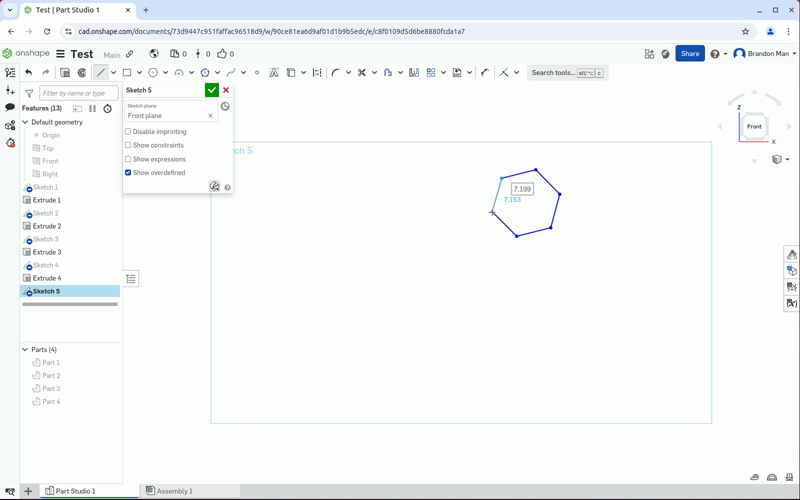
click(492, 211)
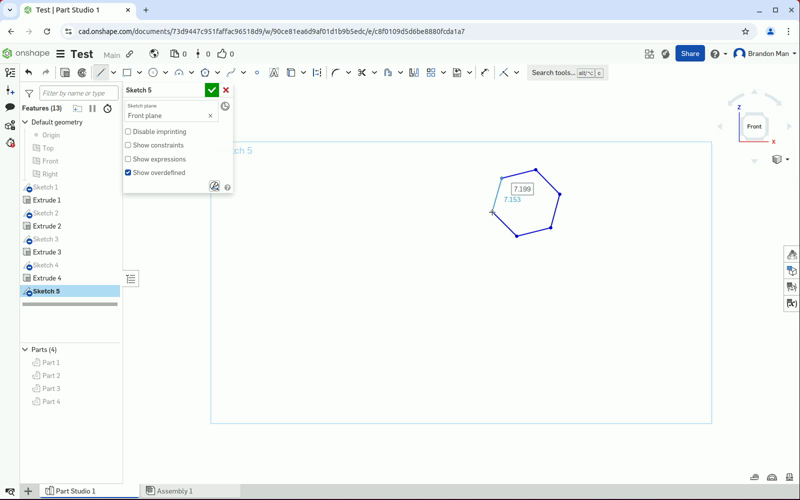
key(esc)
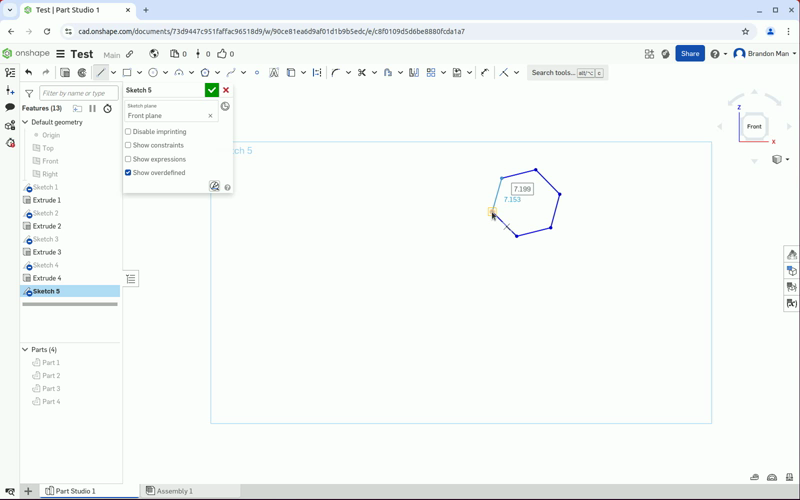
mouse_move(544, 191)
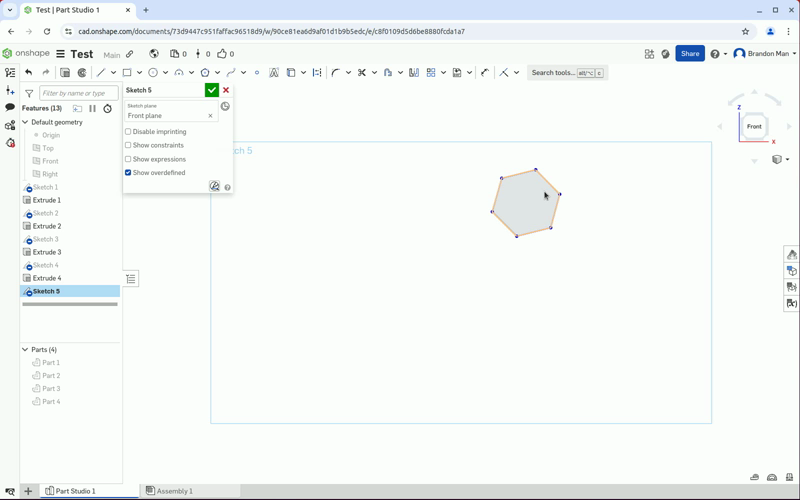
click(544, 191)
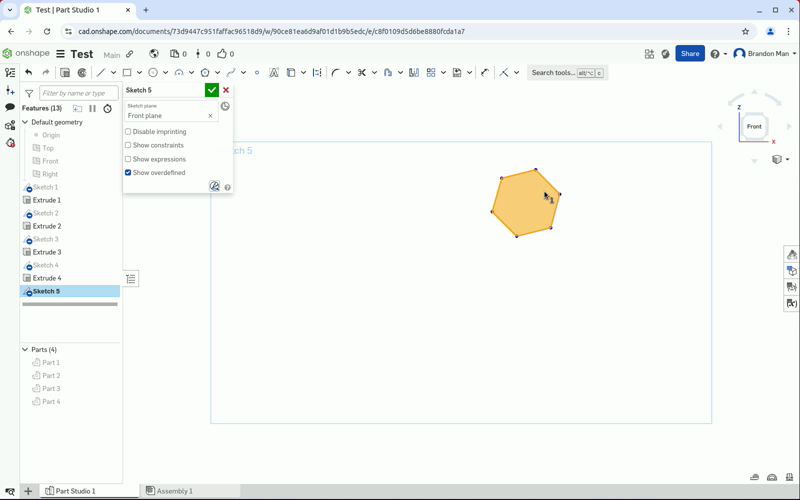
mouse_move(73, 352)
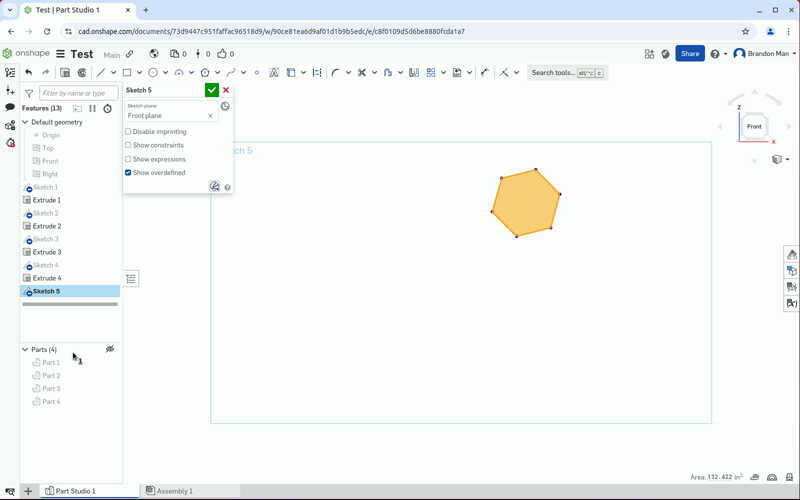
key(shift+y)
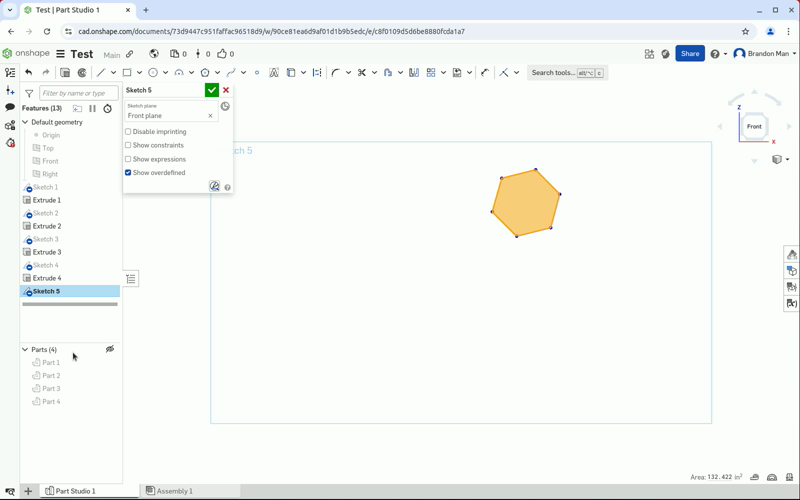
key(shift+e)
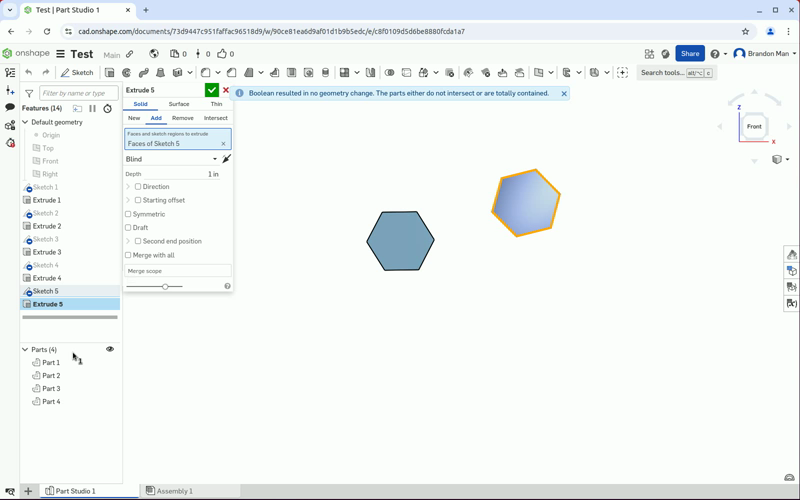
mouse_move(143, 106)
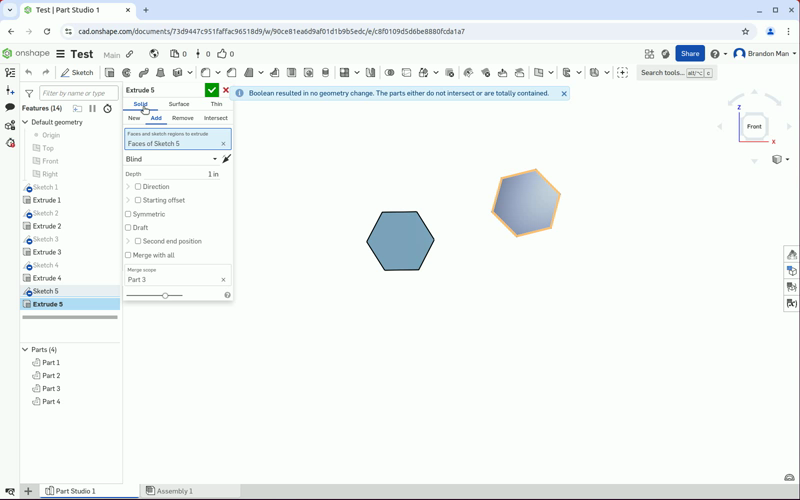
click(143, 106)
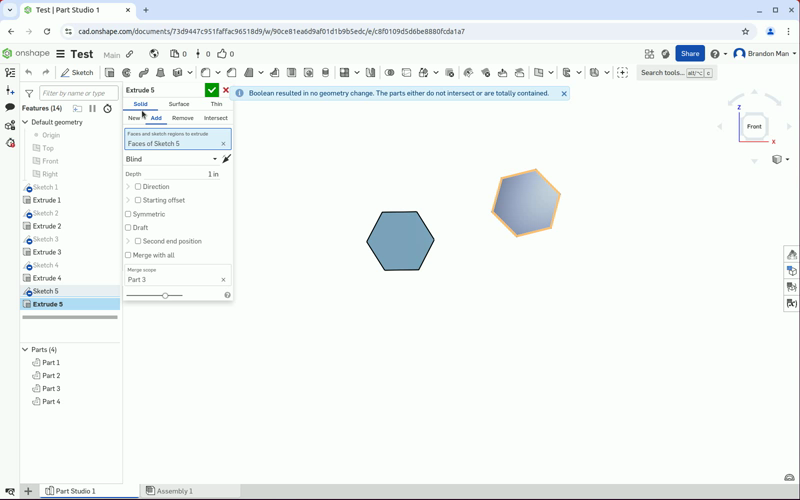
mouse_move(137, 120)
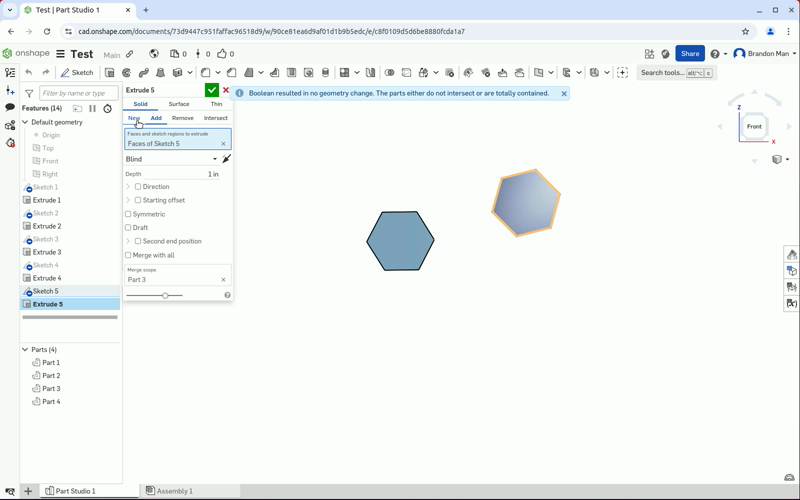
click(137, 120)
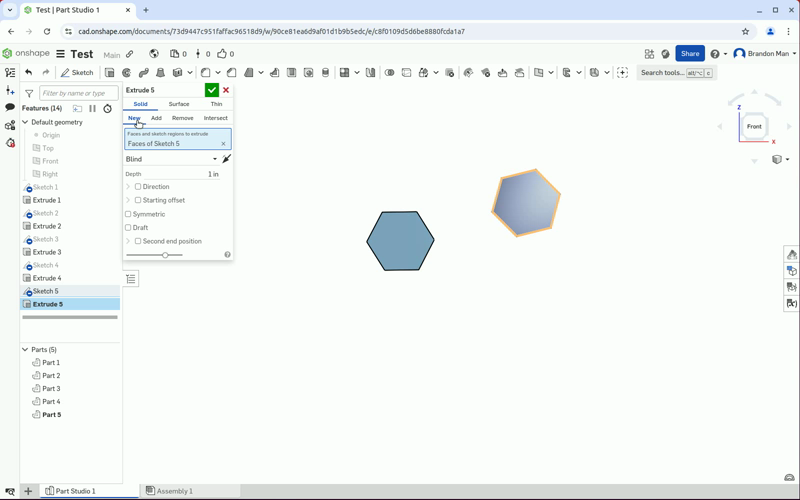
key(tab, 4)
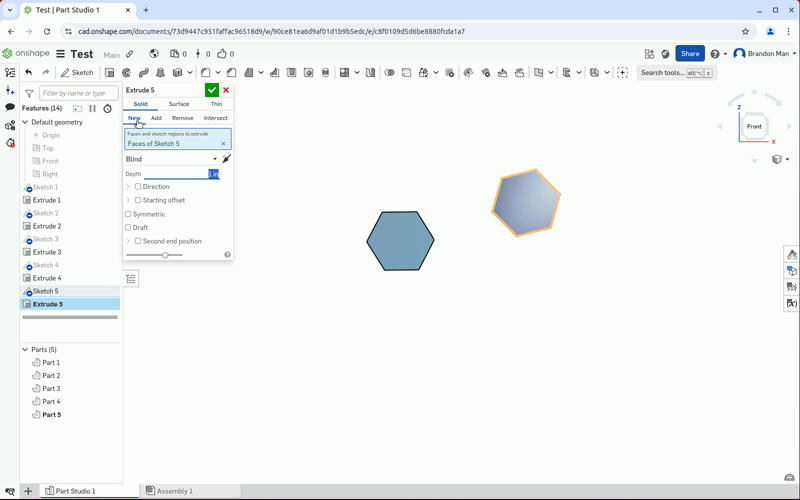
text(10.351)
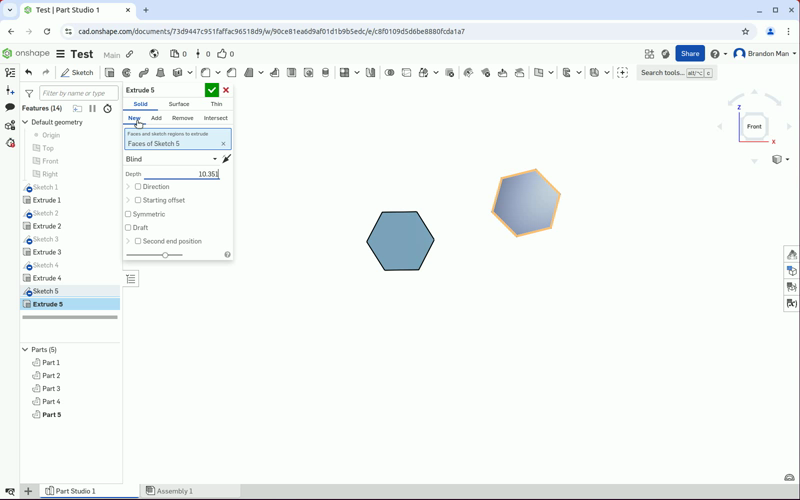
key(enter)
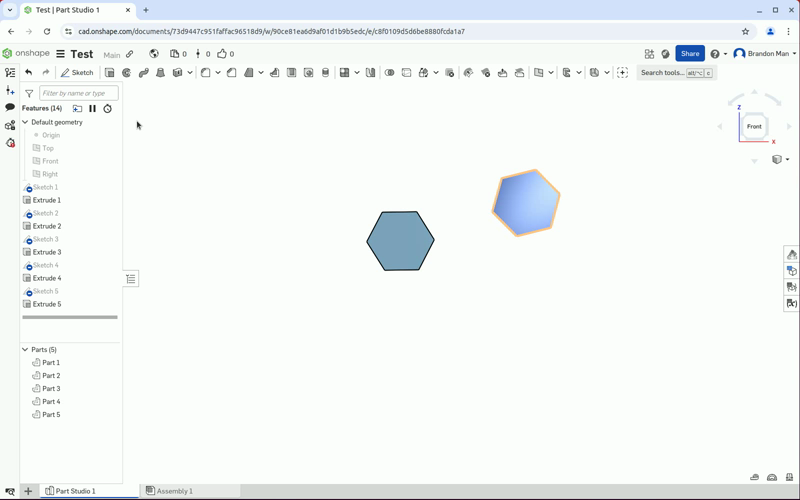
key(shift+h)
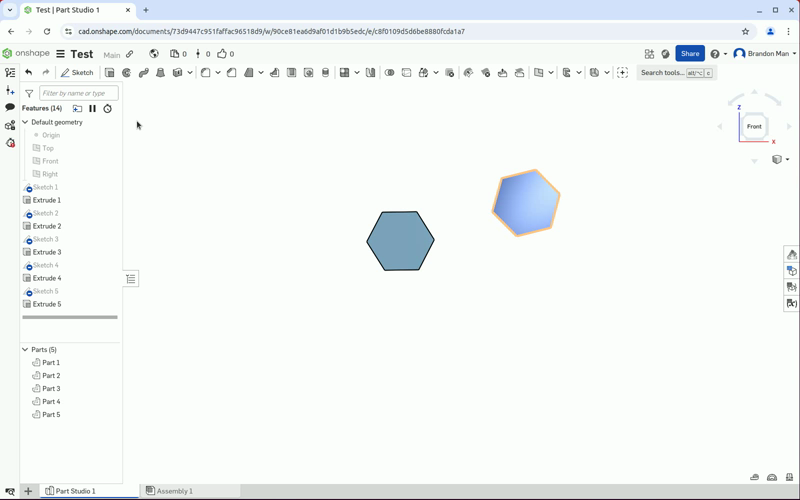
key(shift+h)
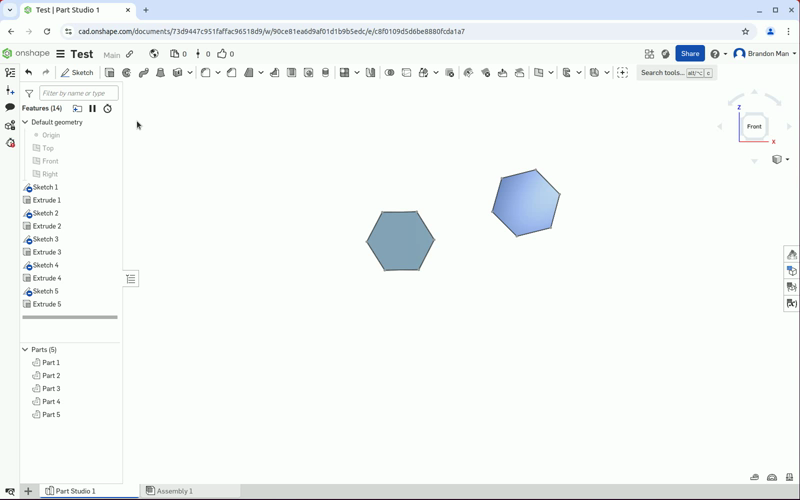
key(shift+7)
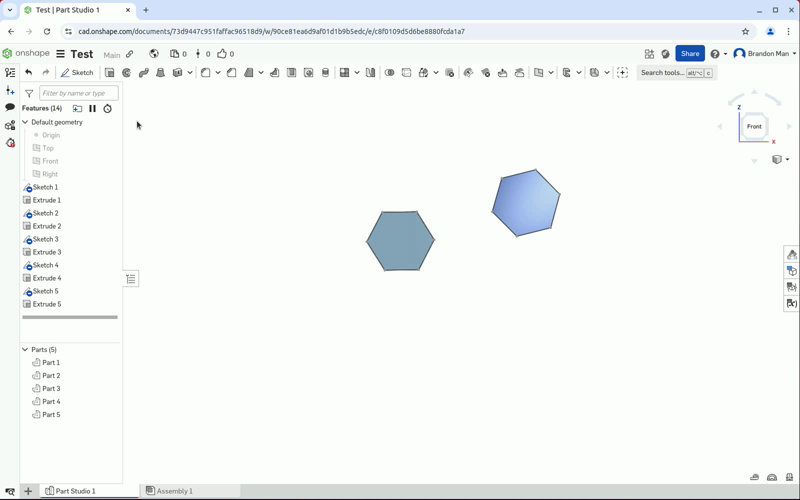
key(left, 2)
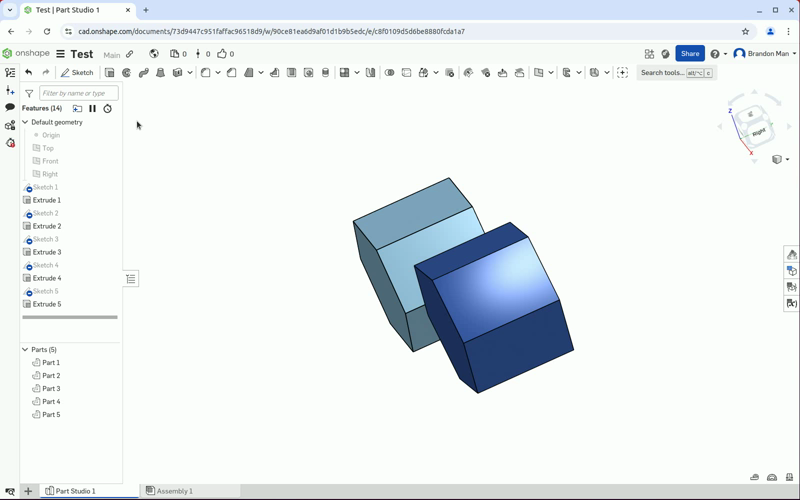
key(down, 2)
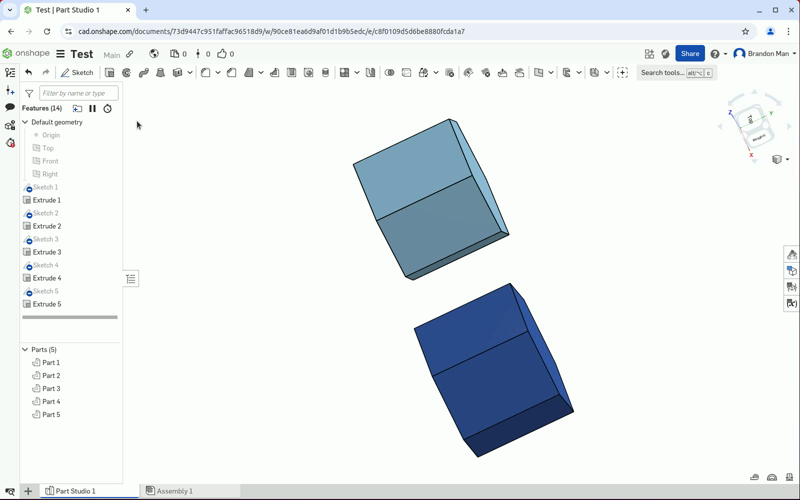
key(up, 2)
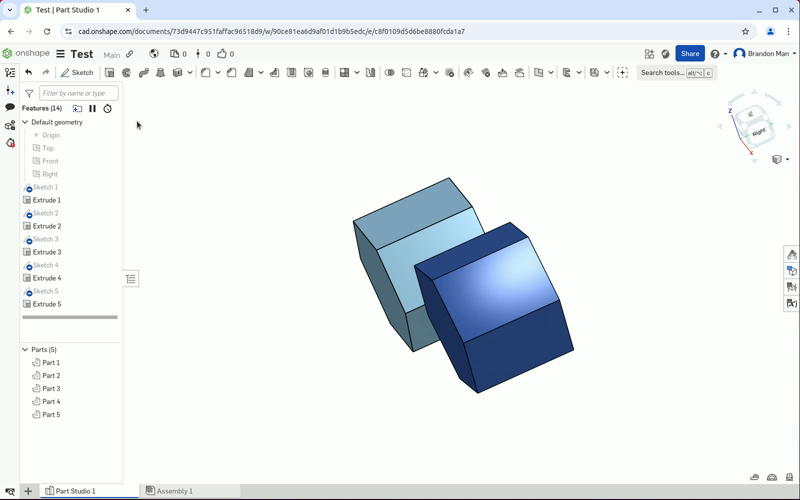
key(right, 2)
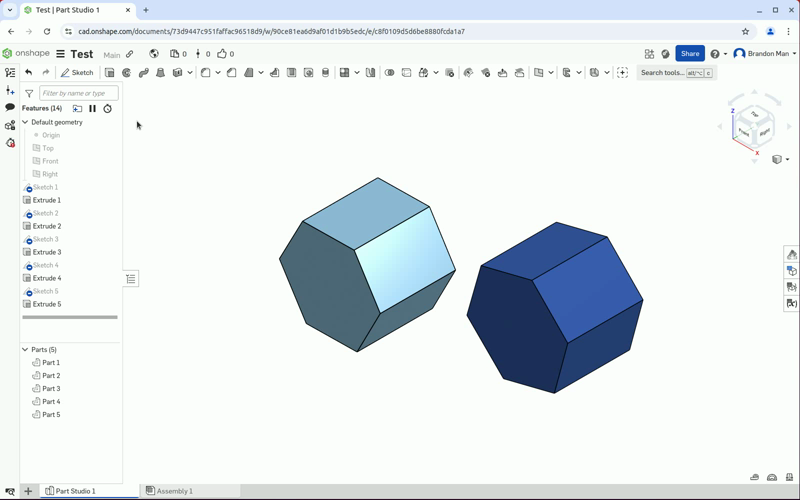
mouse_move(73, 189)
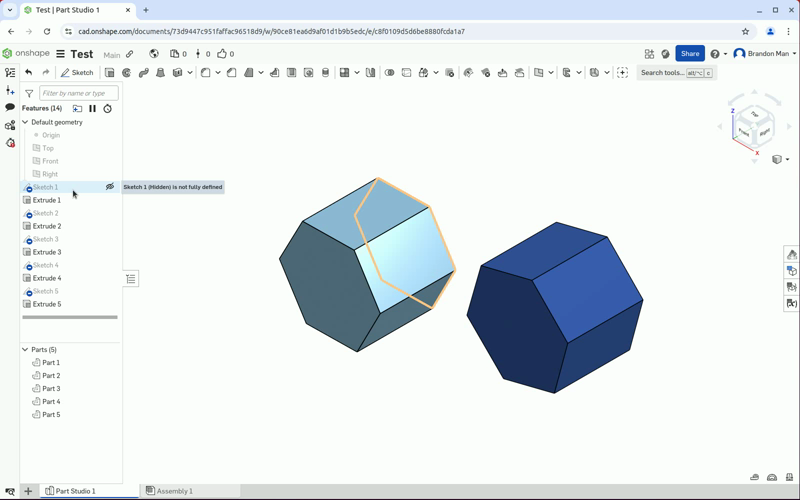
click(73, 189)